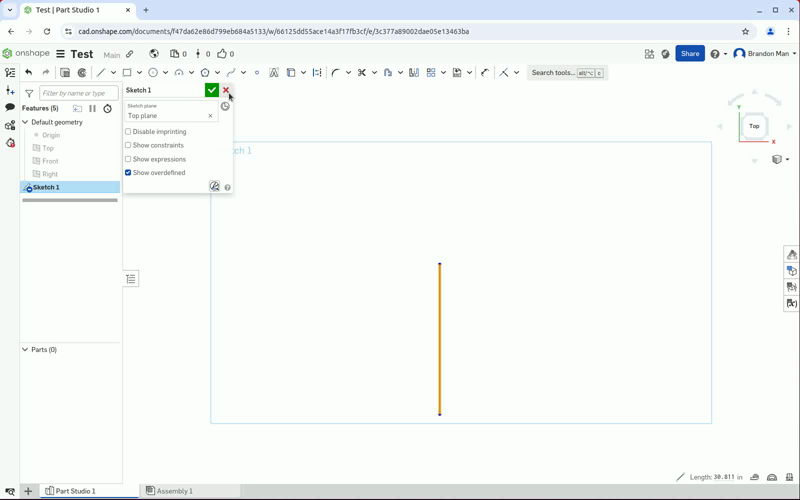
key(shift+h)
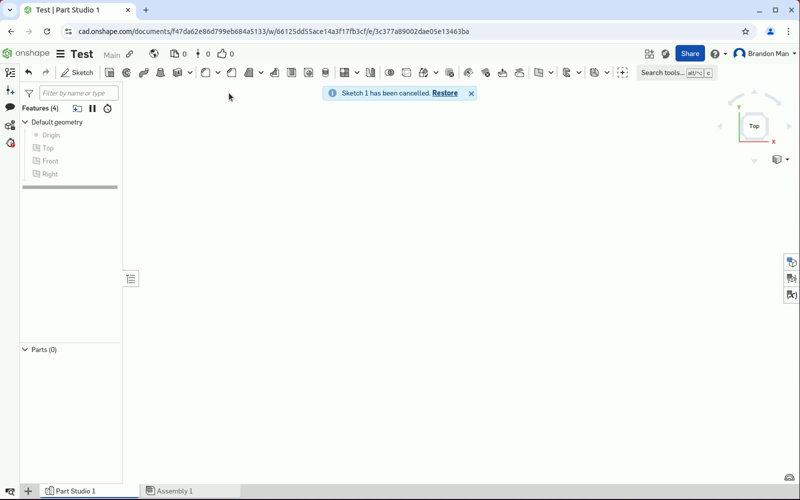
mouse_move(73, 352)
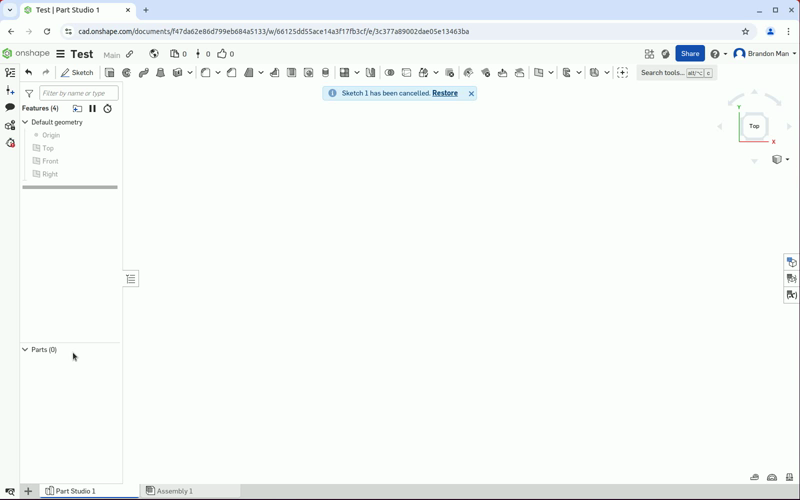
key(y)
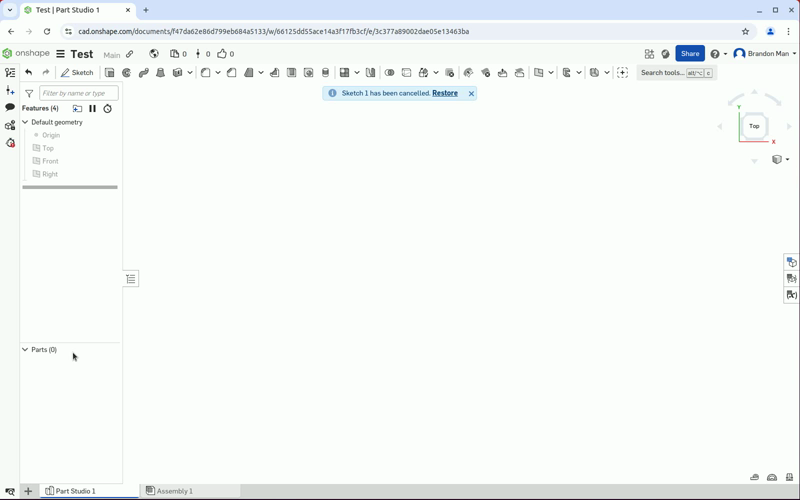
key(shift+p)
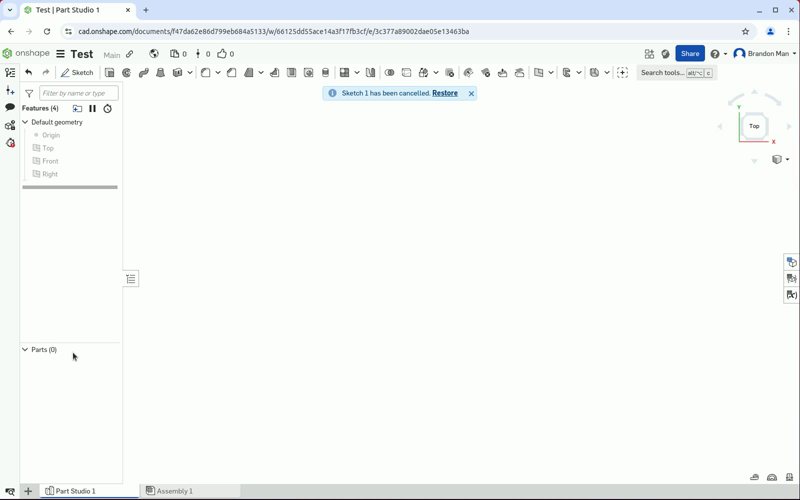
key(space)
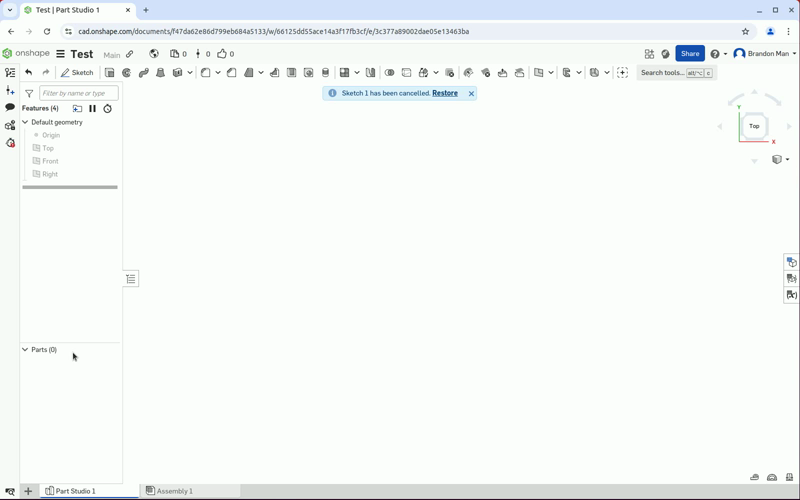
key_down(shift)
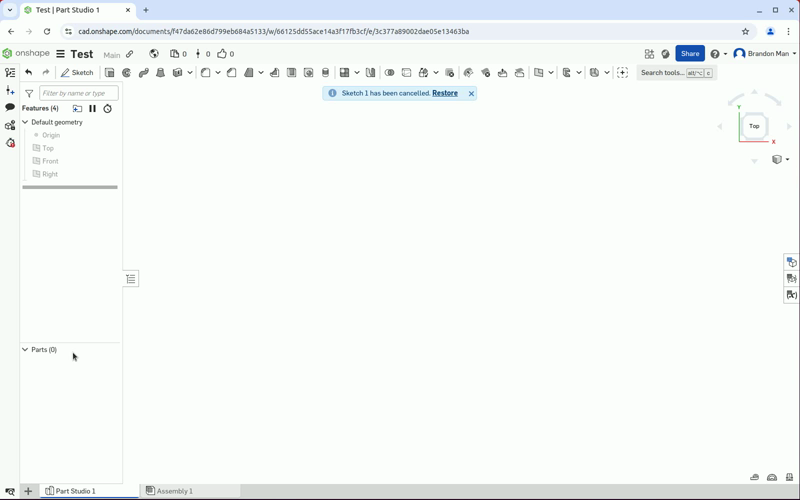
key(up)
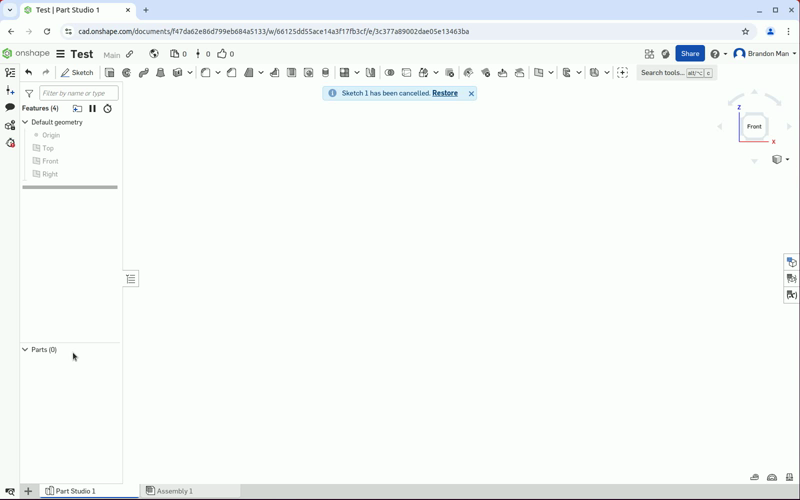
key_up(shift)
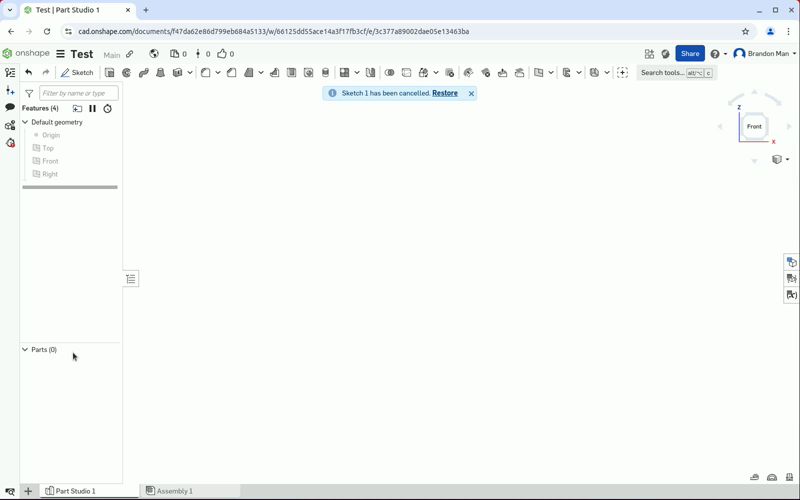
mouse_move(73, 352)
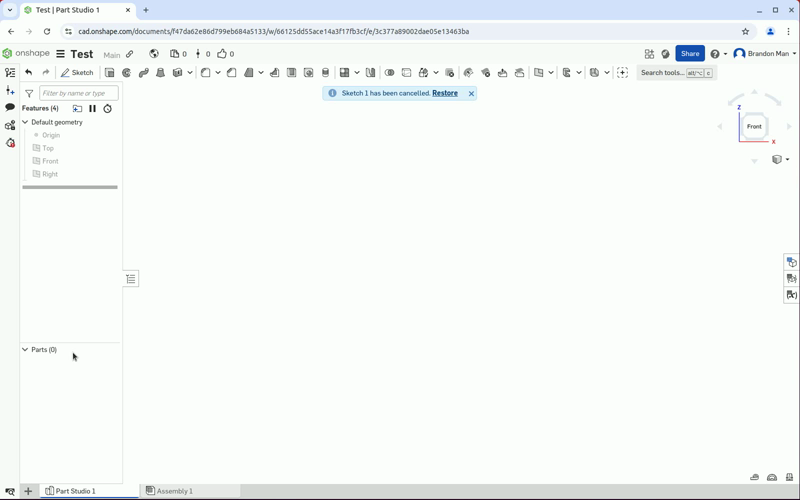
key(shift+y)
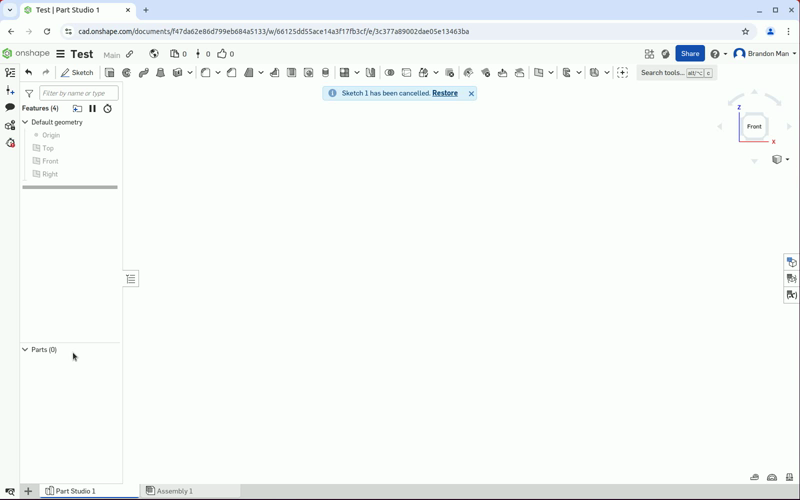
key(shift+s)
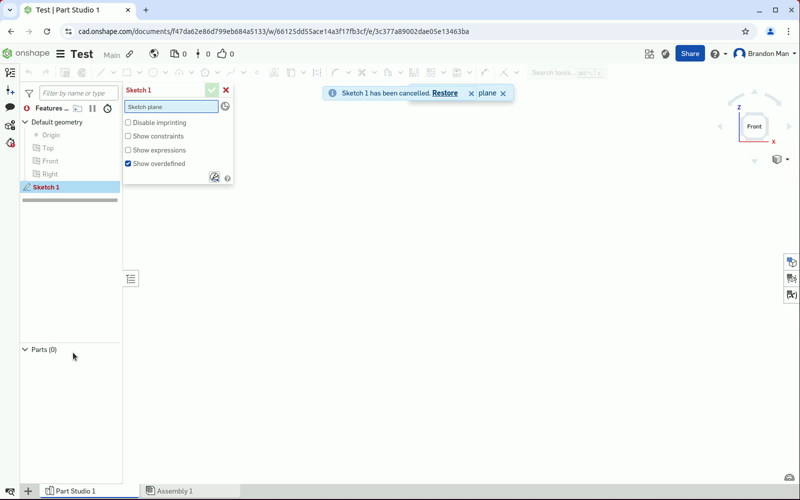
mouse_move(73, 163)
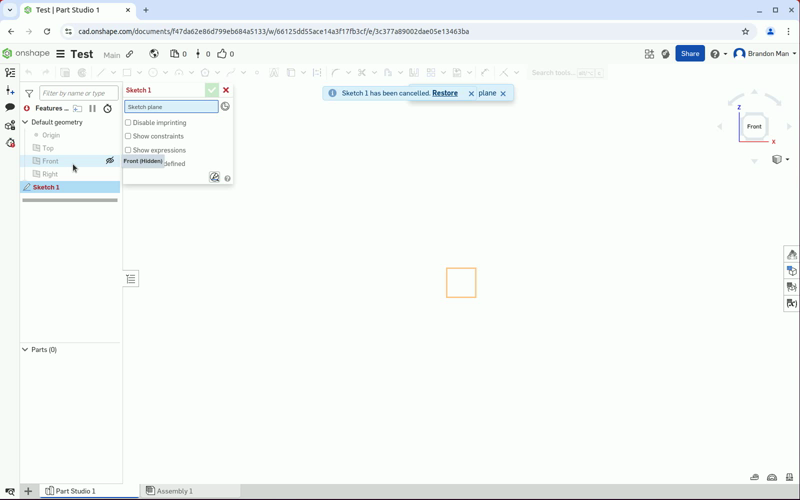
click(73, 163)
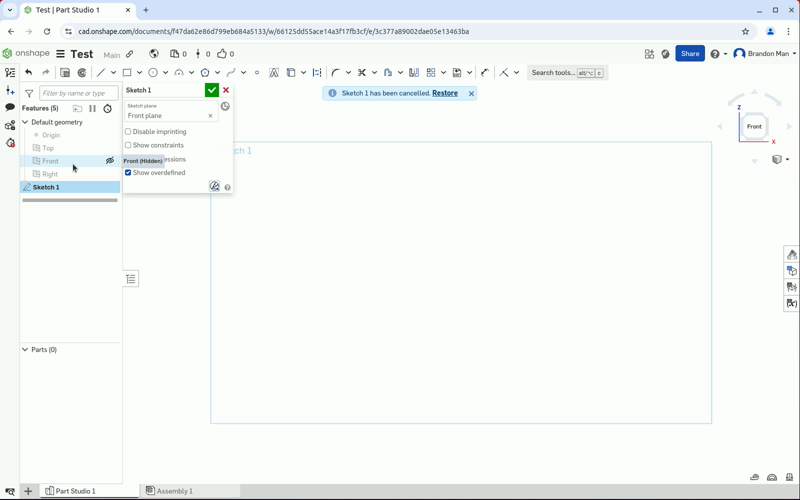
mouse_move(73, 352)
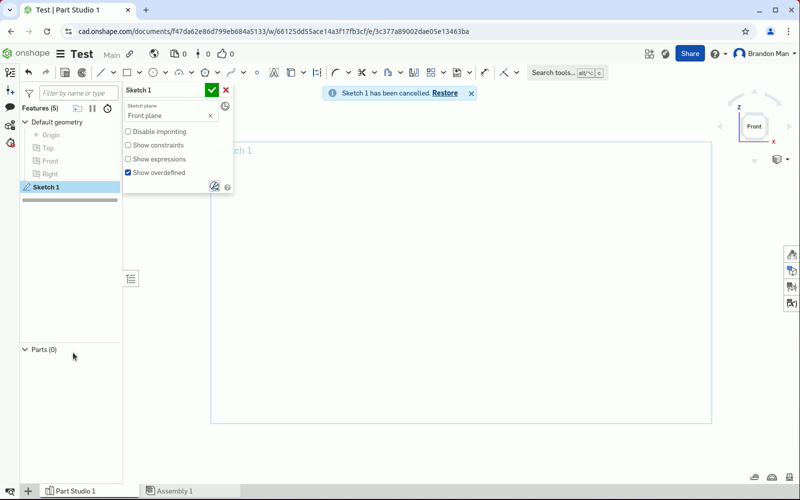
key(y)
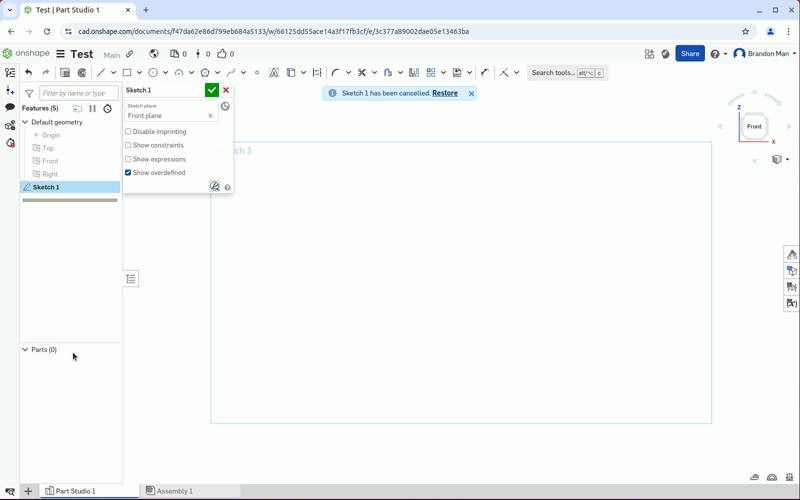
key(l)
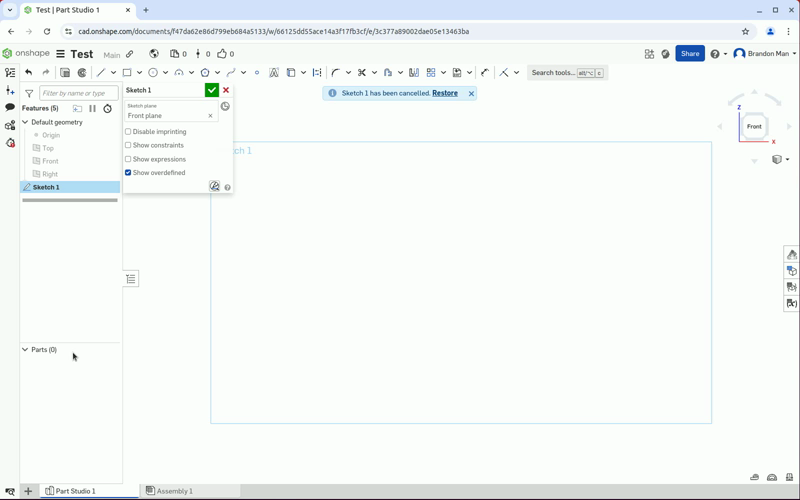
key_down(shift)
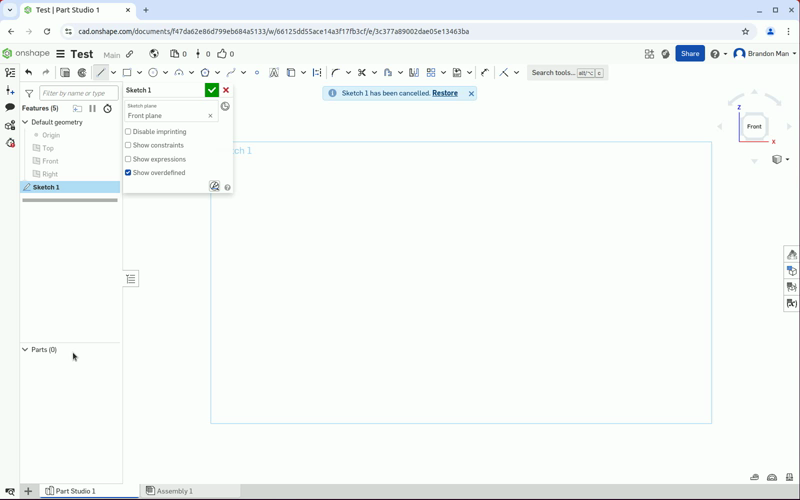
mouse_move(438, 305)
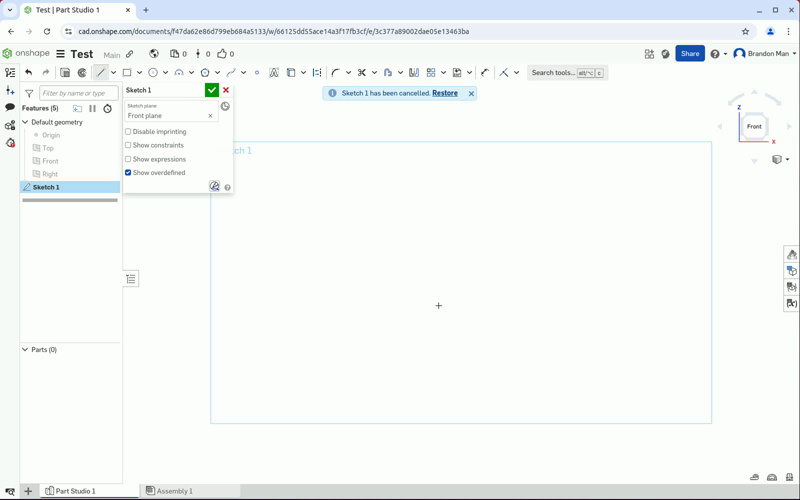
click(438, 305)
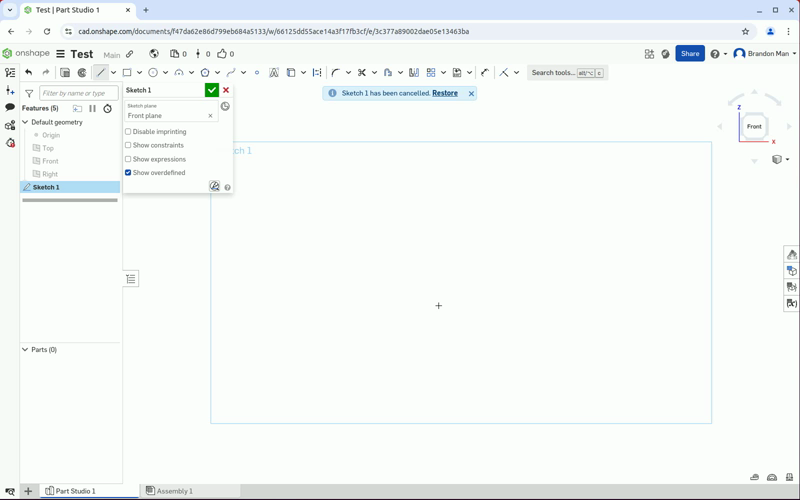
key_up(shift)
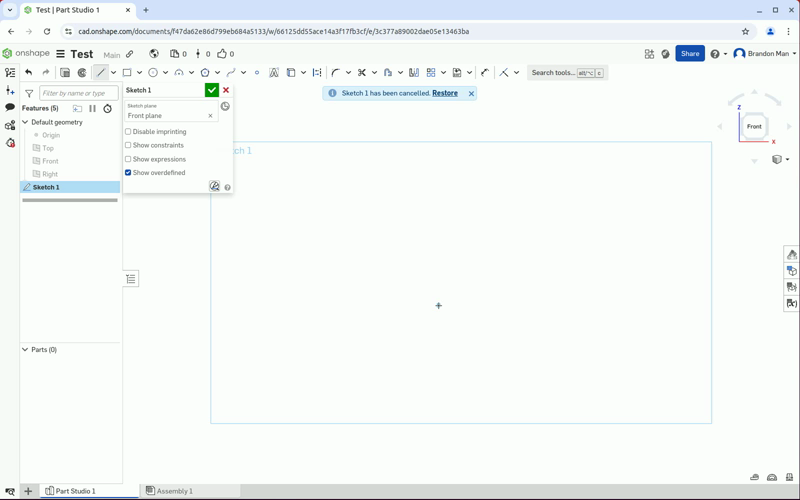
key_down(shift)
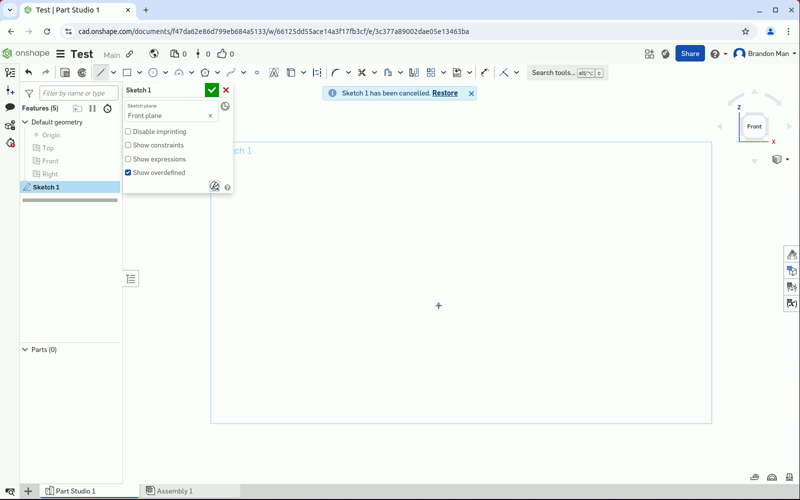
mouse_move(468, 305)
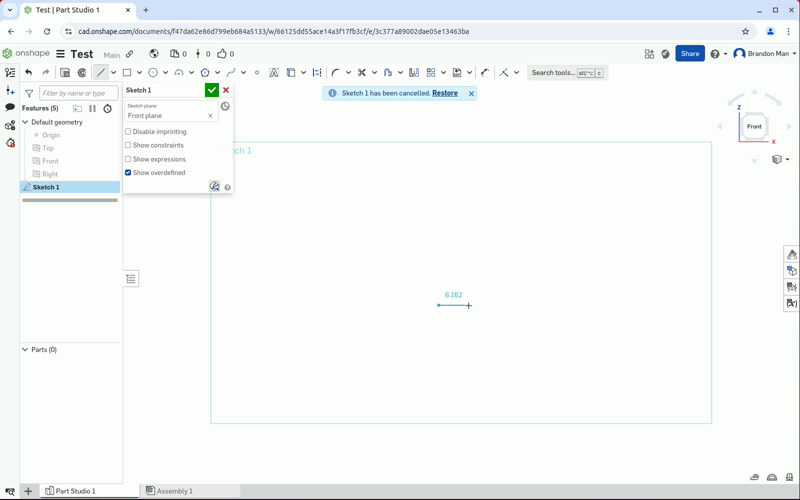
mouse_move(483, 305)
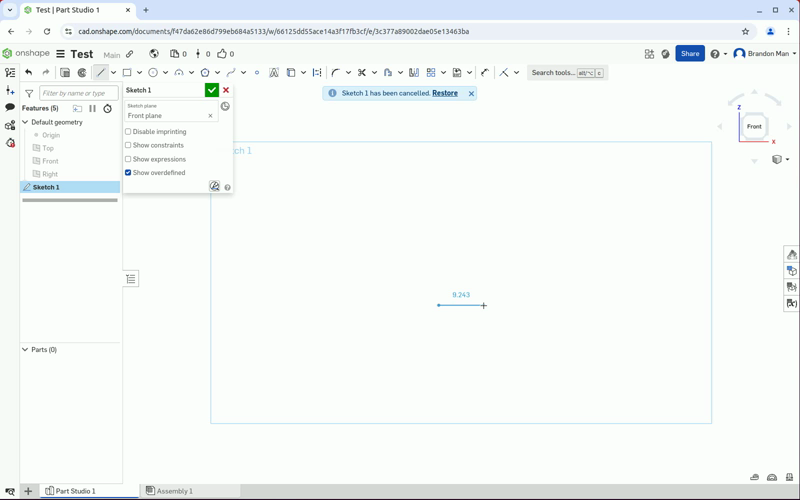
click(483, 305)
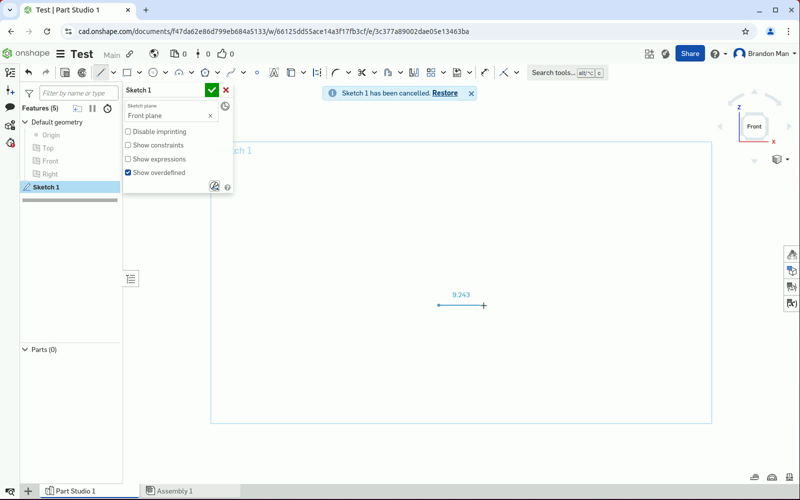
key_up(shift)
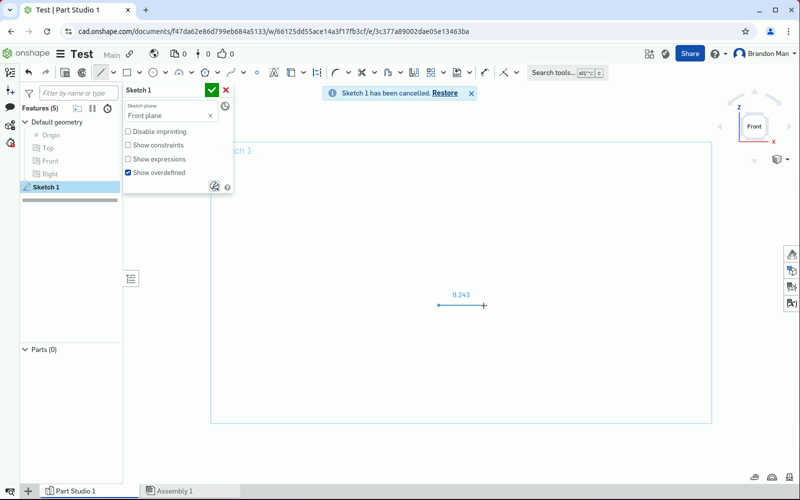
key_down(shift)
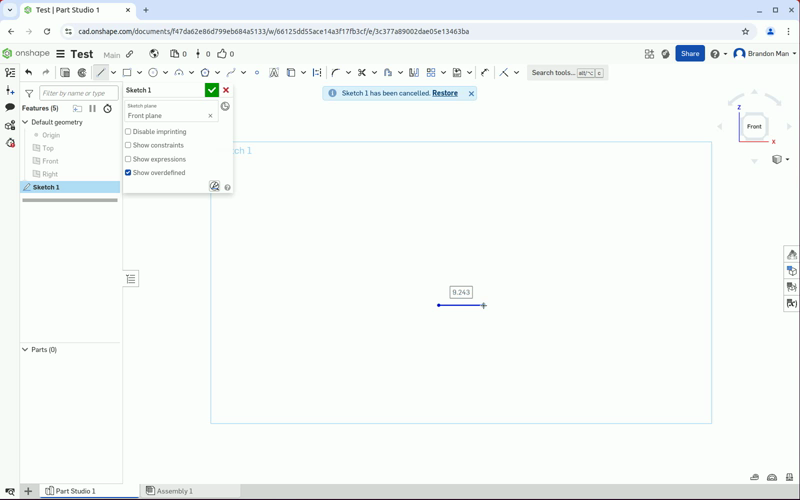
mouse_move(513, 305)
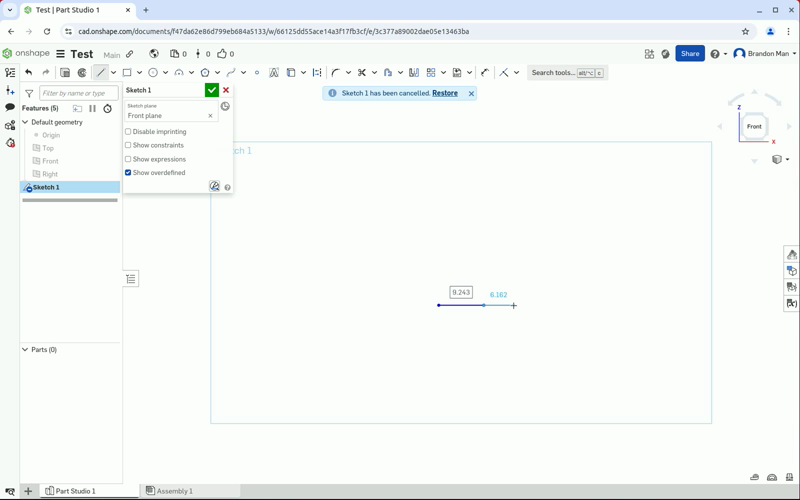
mouse_move(483, 259)
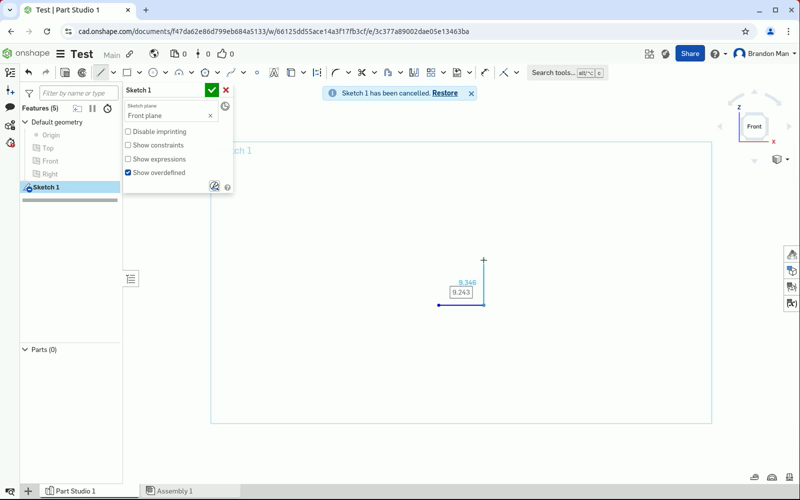
click(483, 259)
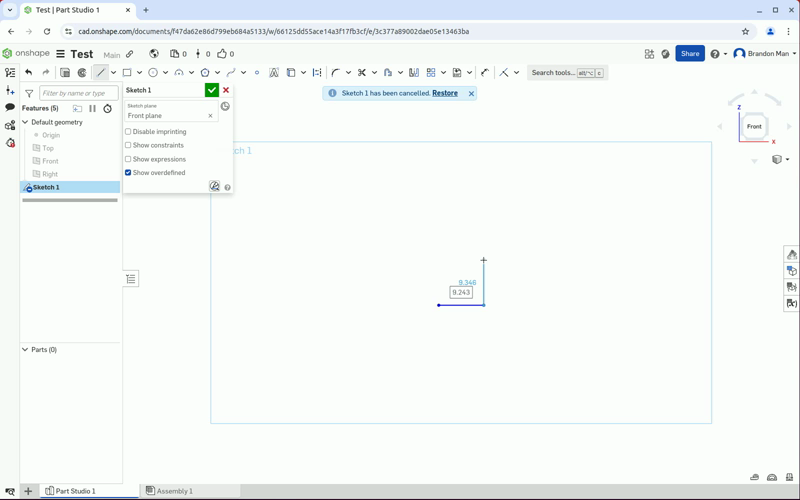
key_up(shift)
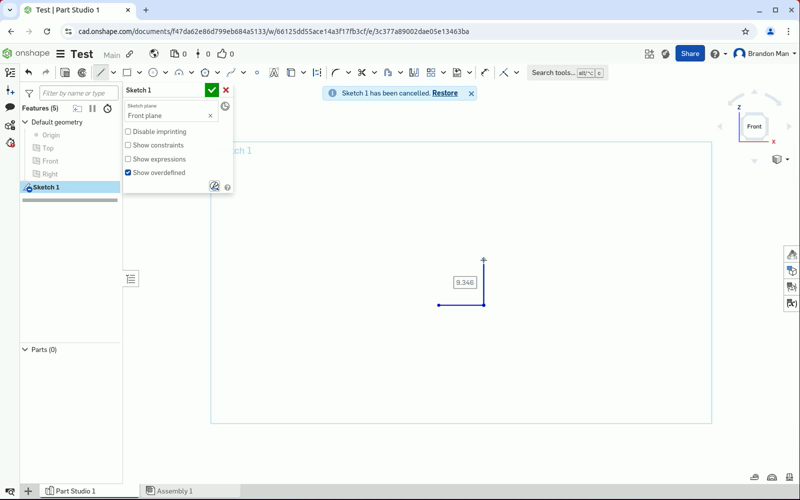
key_down(shift)
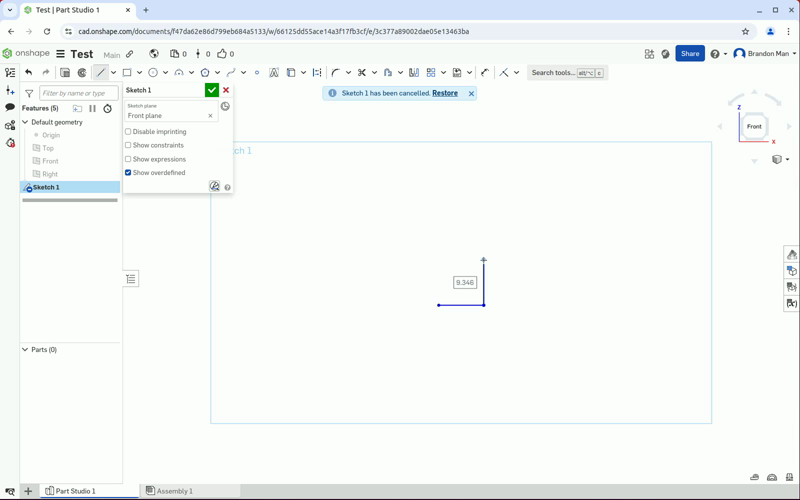
mouse_move(513, 259)
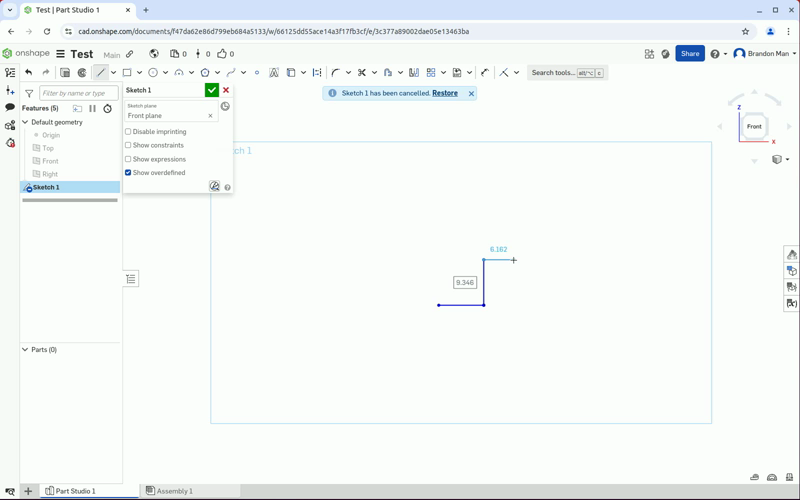
mouse_move(438, 259)
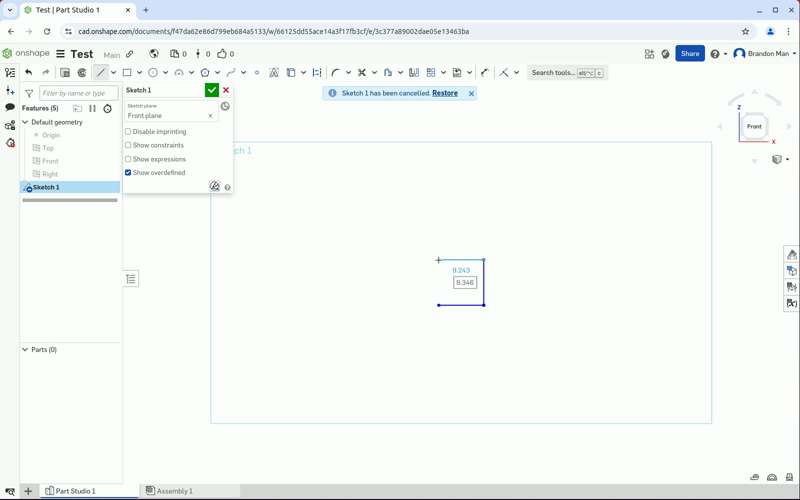
click(438, 259)
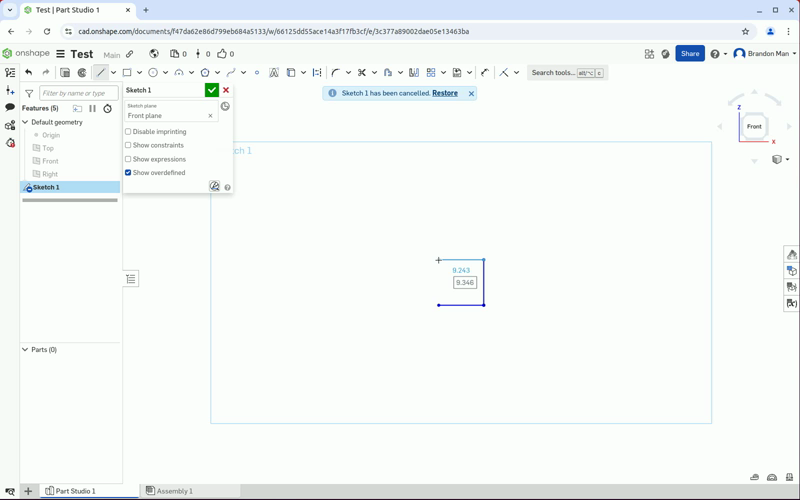
key_up(shift)
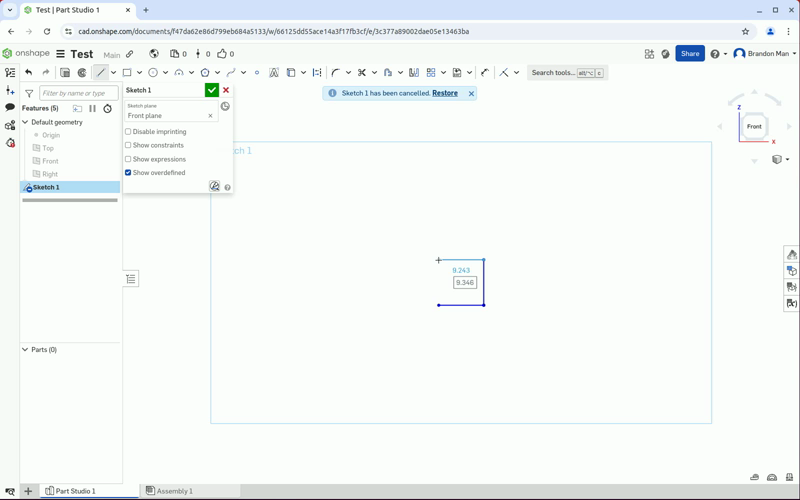
mouse_move(468, 259)
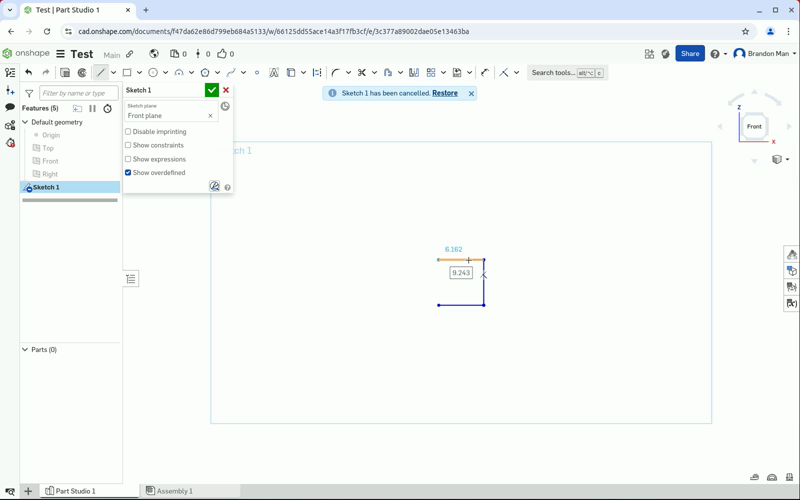
key_down(shift)
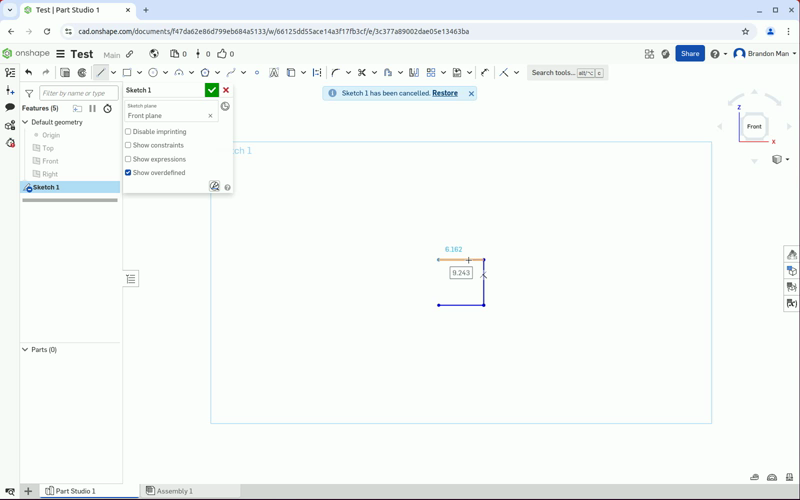
mouse_move(438, 305)
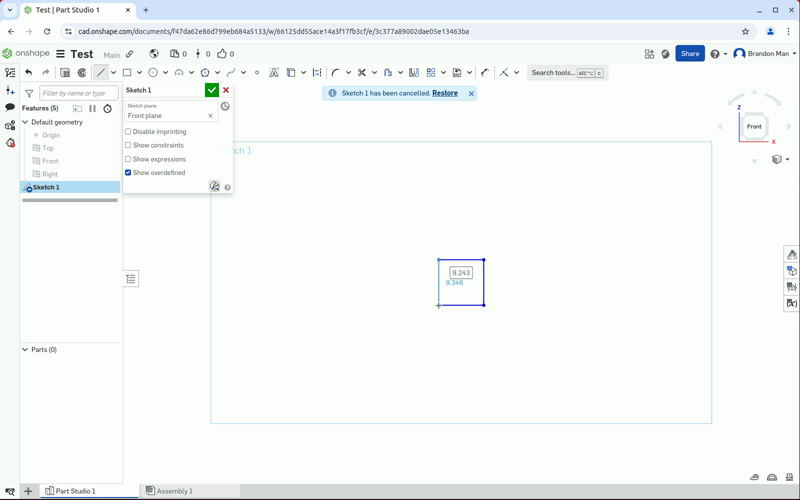
key_up(shift)
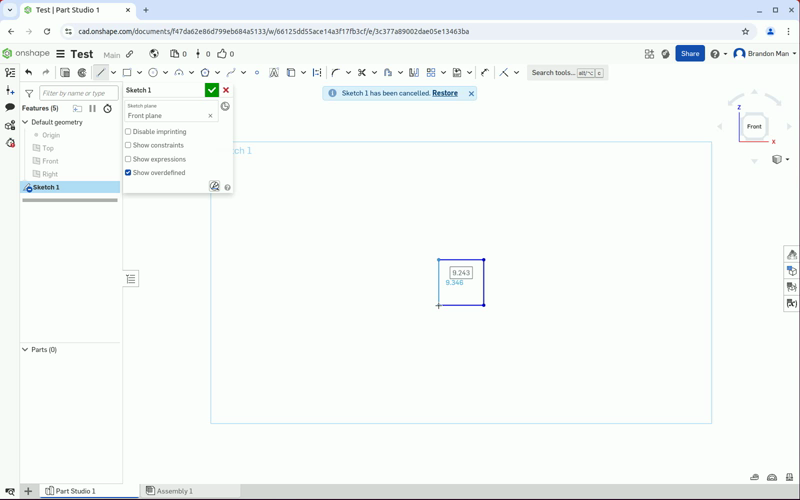
click(438, 305)
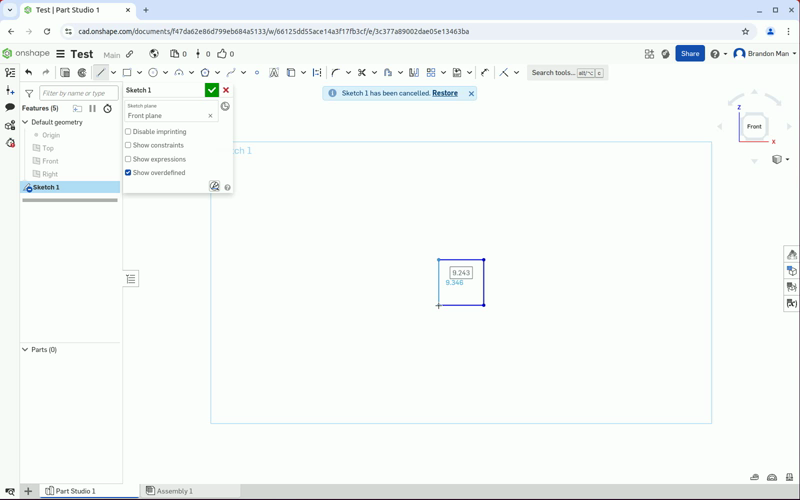
key(esc)
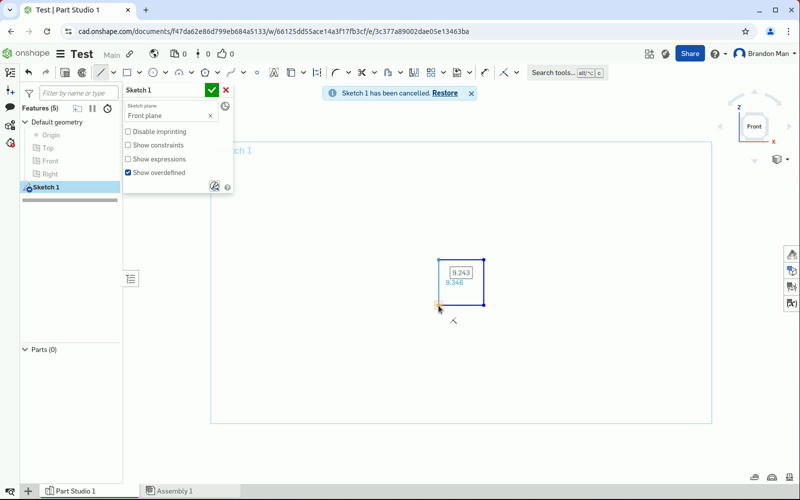
mouse_move(467, 266)
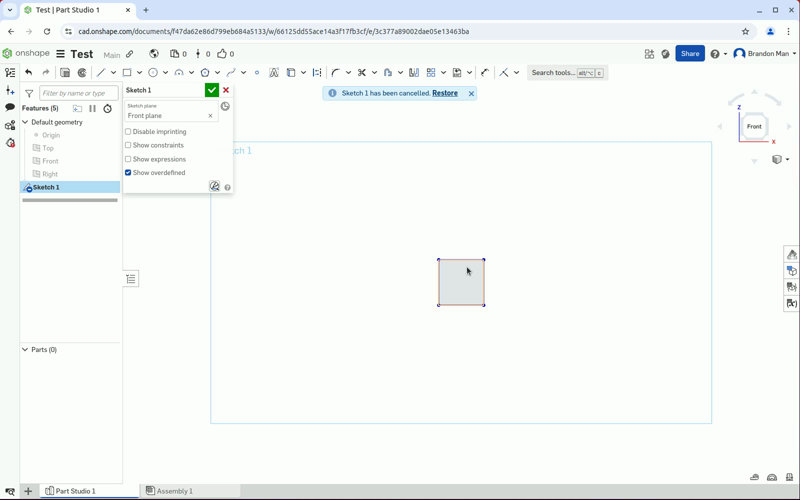
click(467, 266)
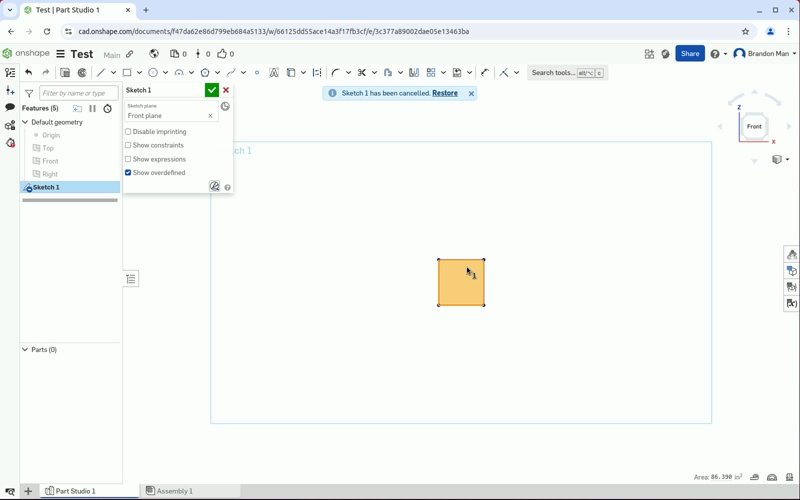
mouse_move(73, 352)
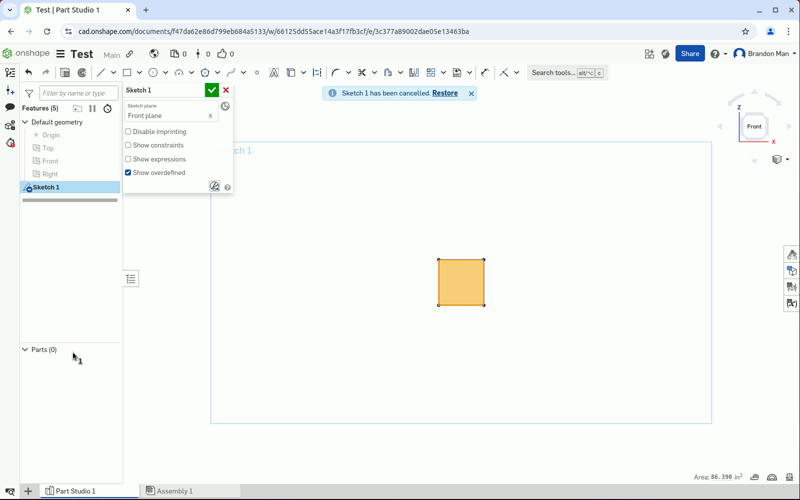
key(shift+y)
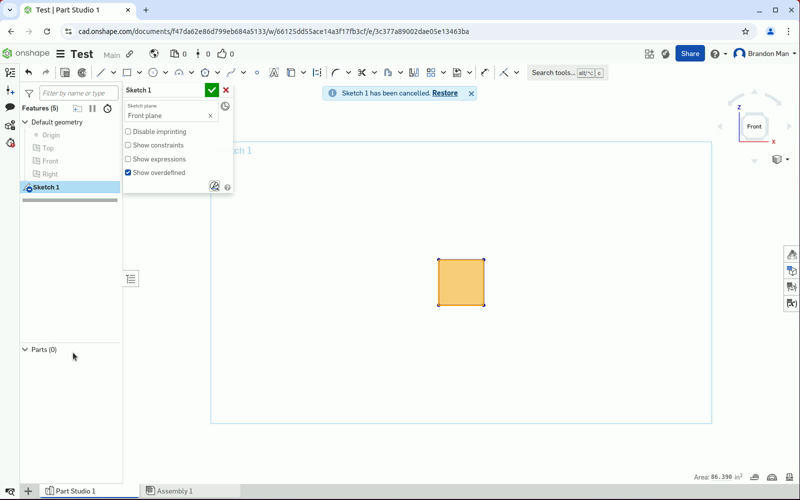
key(shift+e)
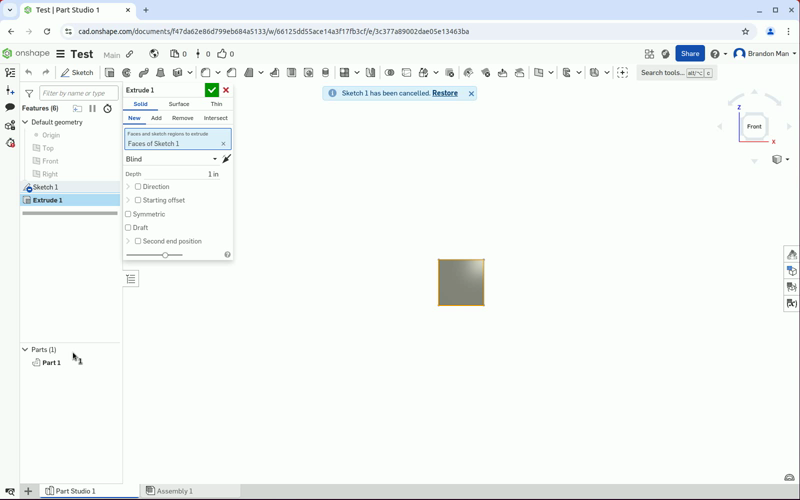
mouse_move(143, 106)
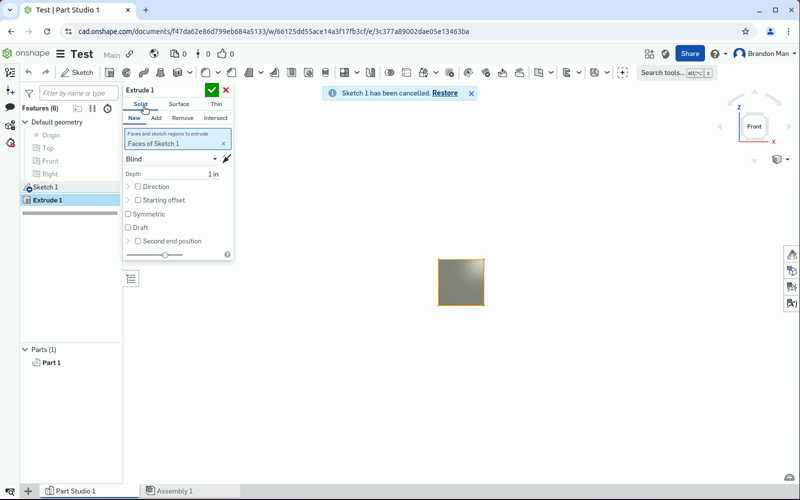
click(143, 106)
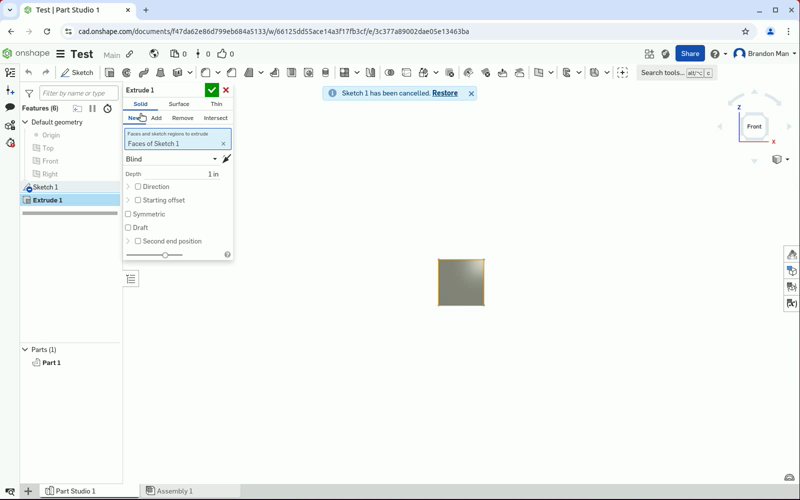
mouse_move(137, 120)
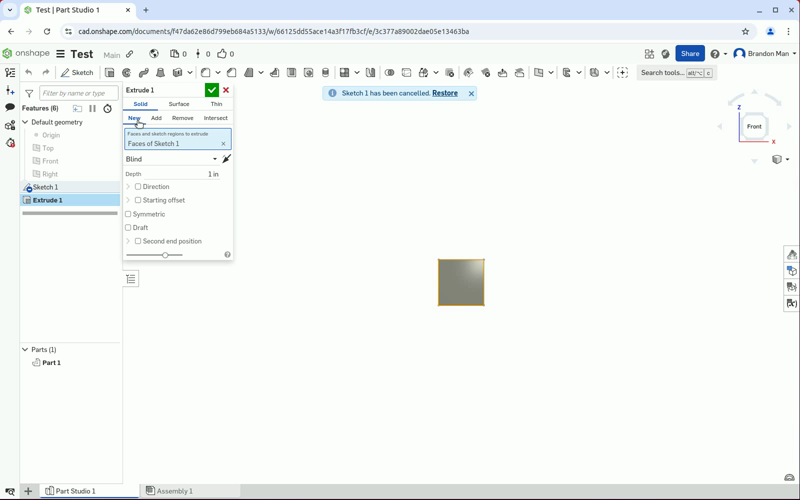
click(137, 120)
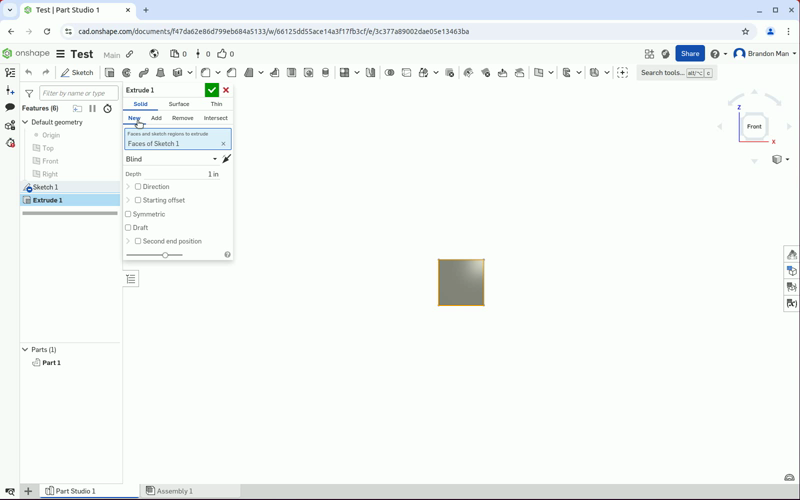
key(tab, 4)
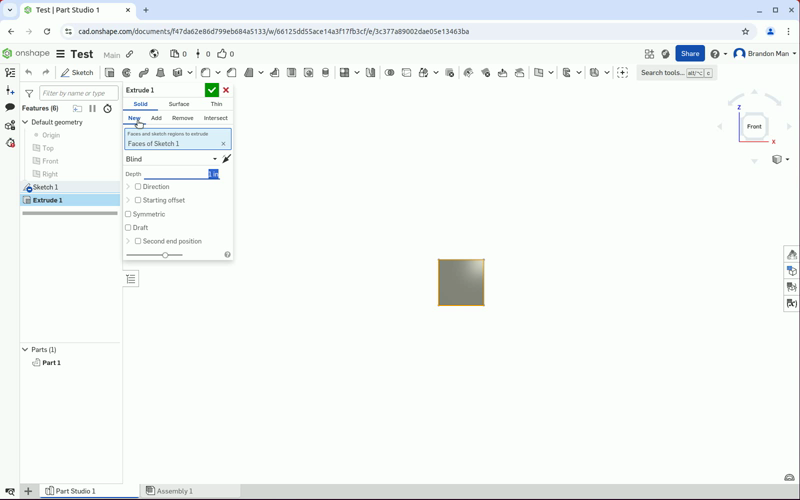
text(2.407)
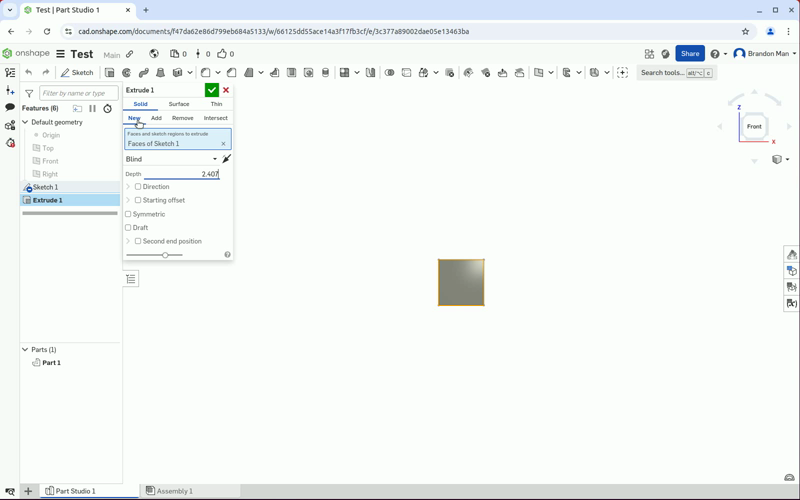
key(enter)
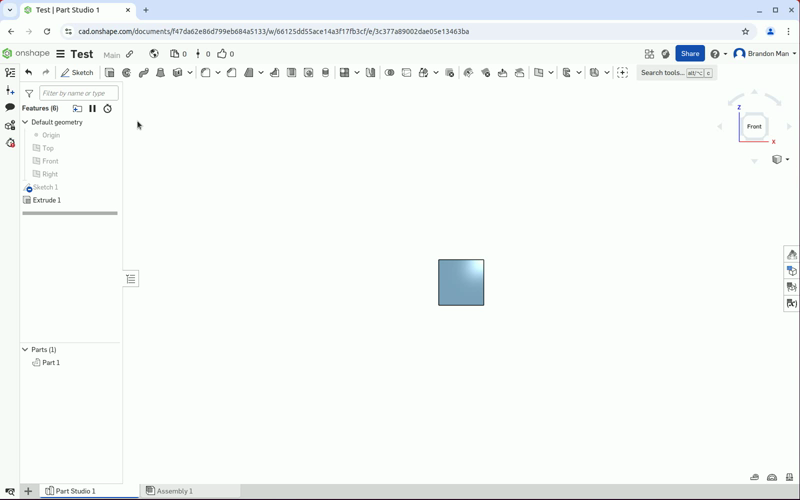
key(shift+h)
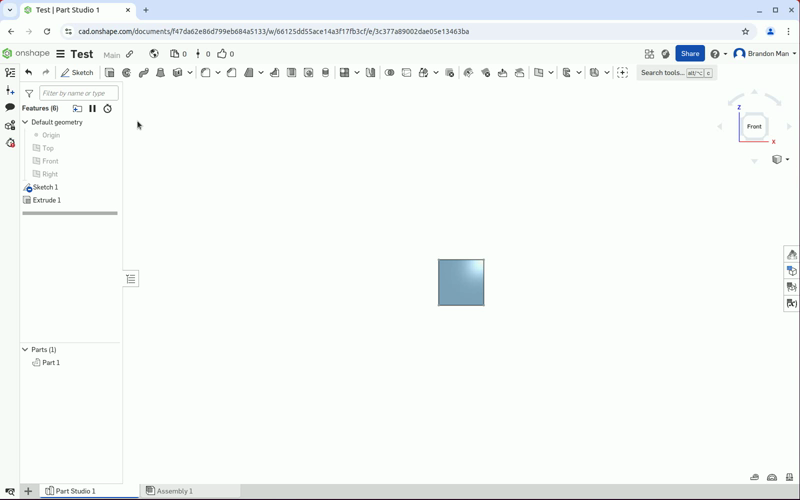
key(shift+h)
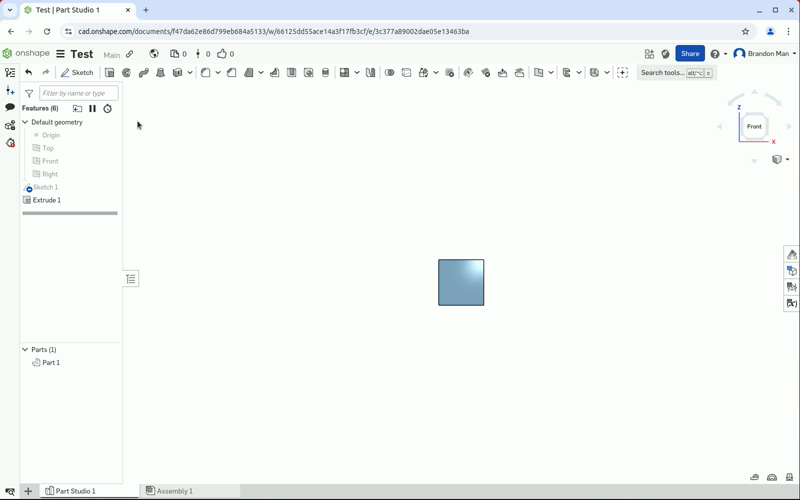
mouse_move(73, 189)
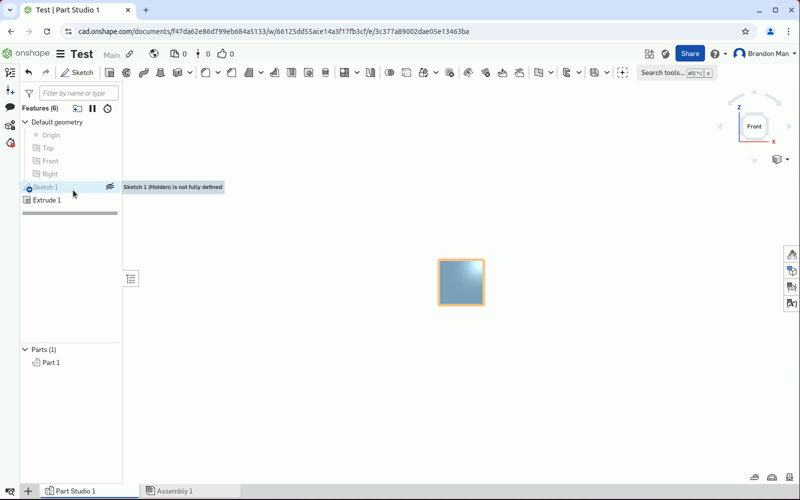
click(73, 189)
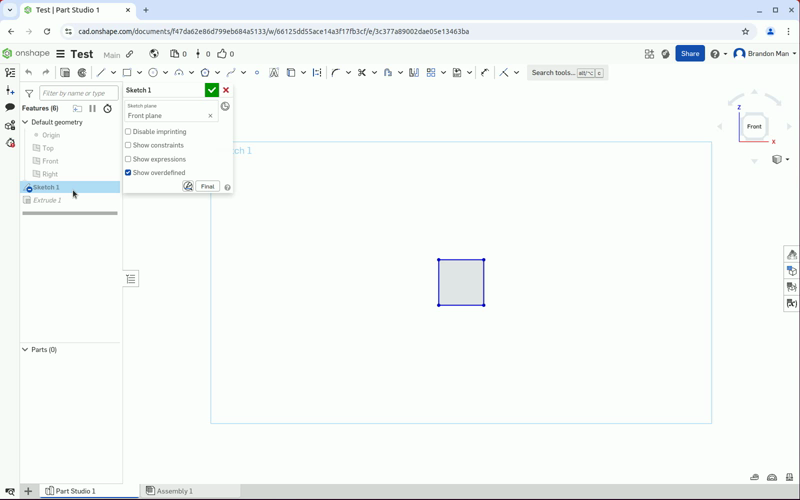
mouse_move(229, 92)
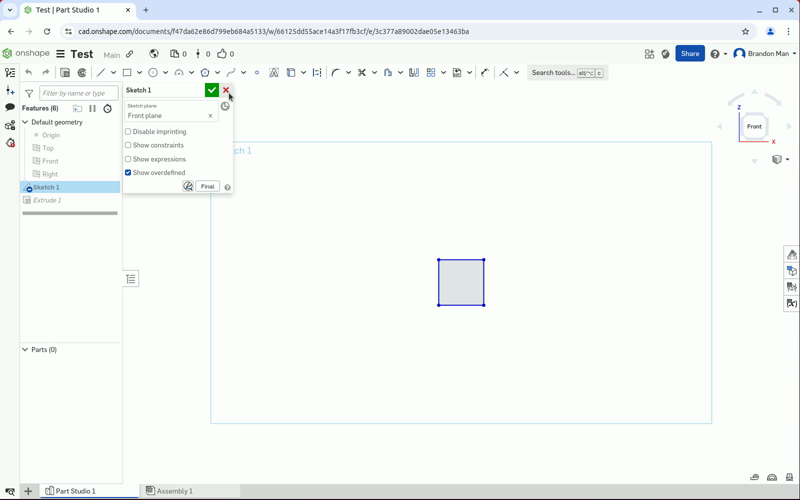
click(229, 92)
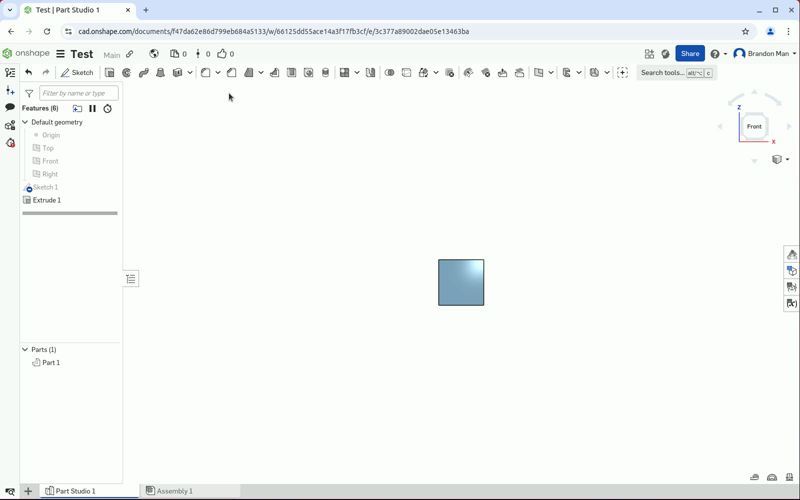
mouse_move(73, 352)
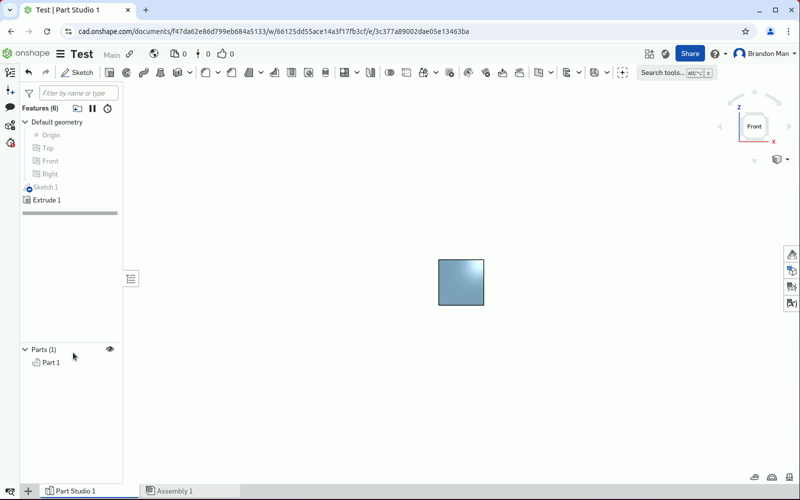
key(y)
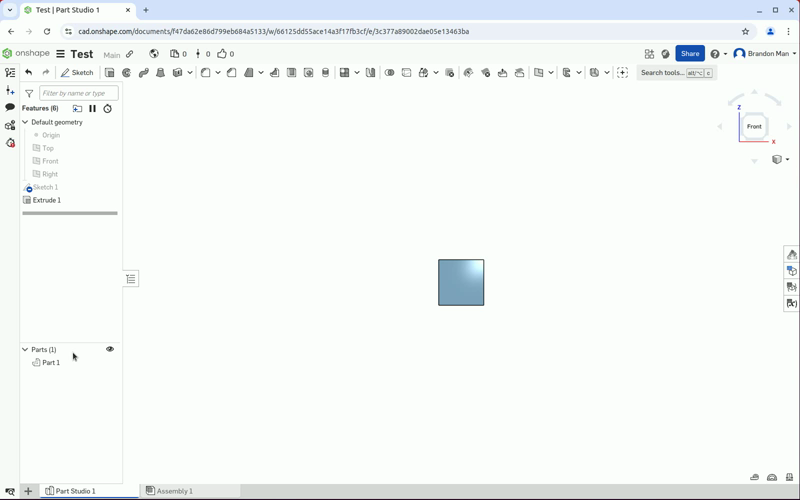
key(shift+p)
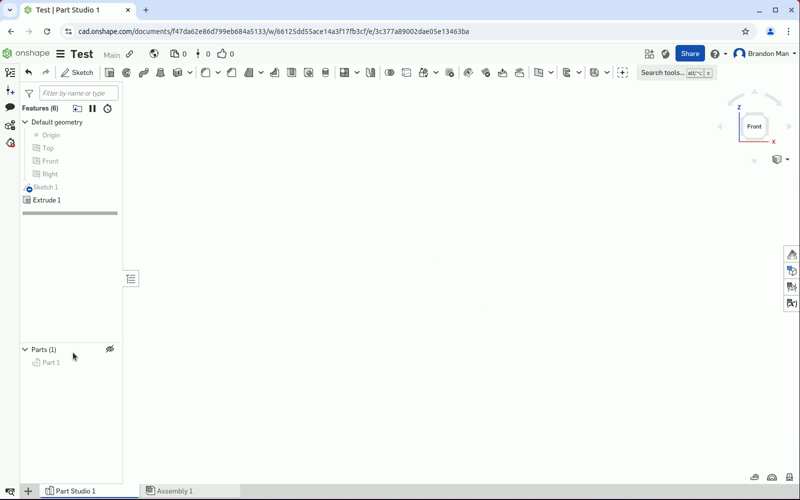
key(space)
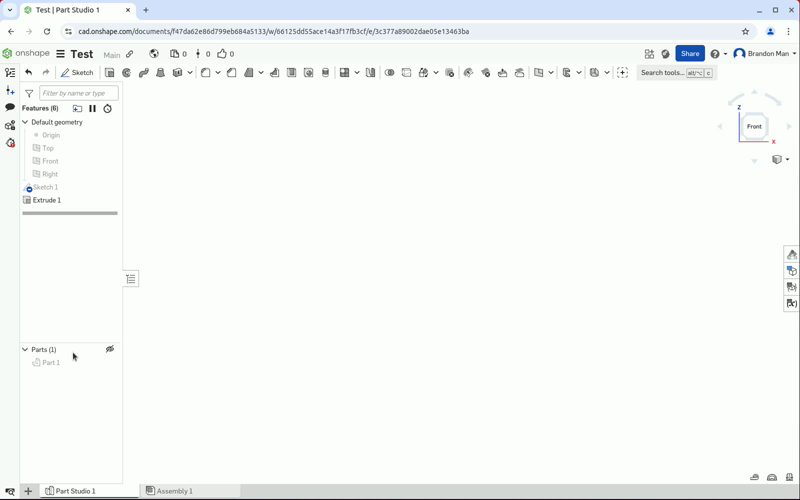
key_down(shift)
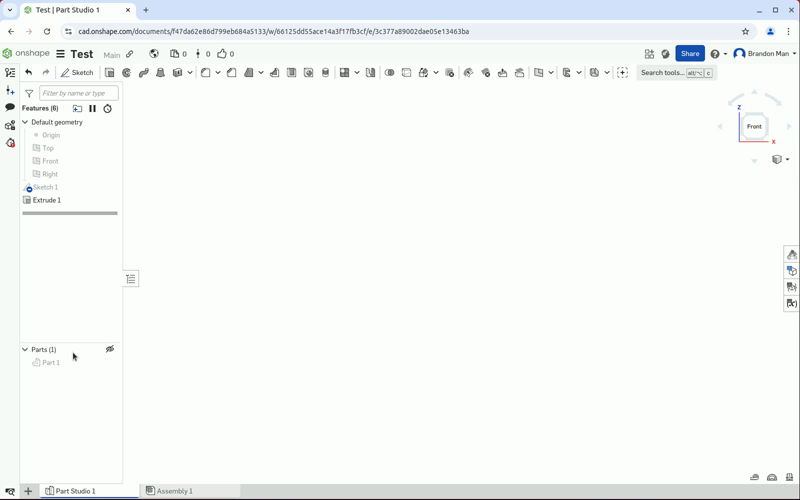
key(left)
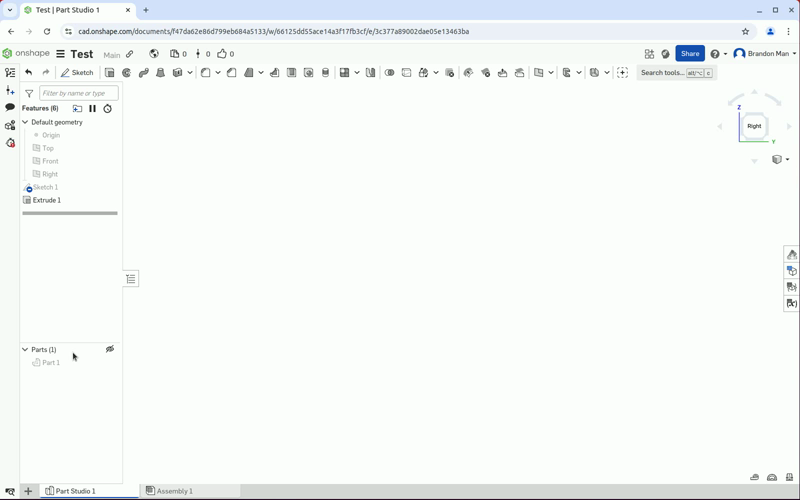
key_up(shift)
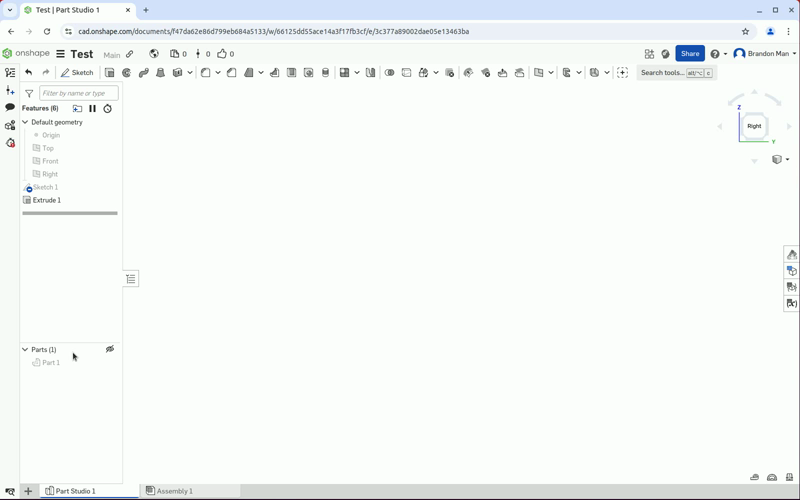
mouse_move(73, 352)
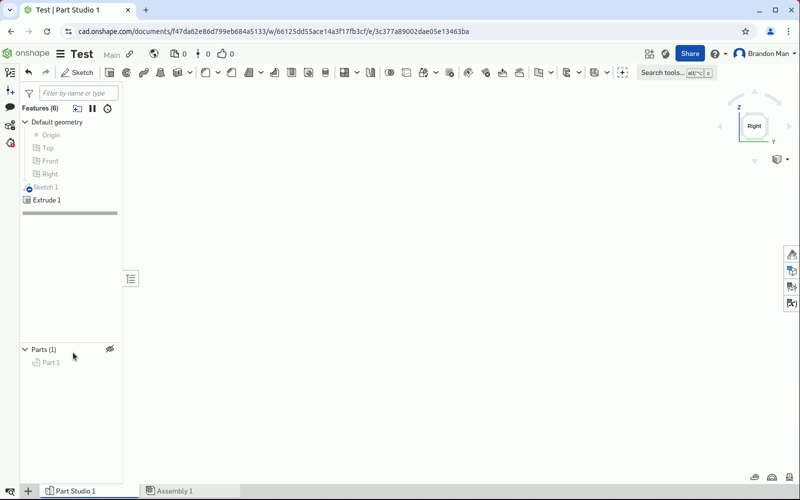
key(shift+y)
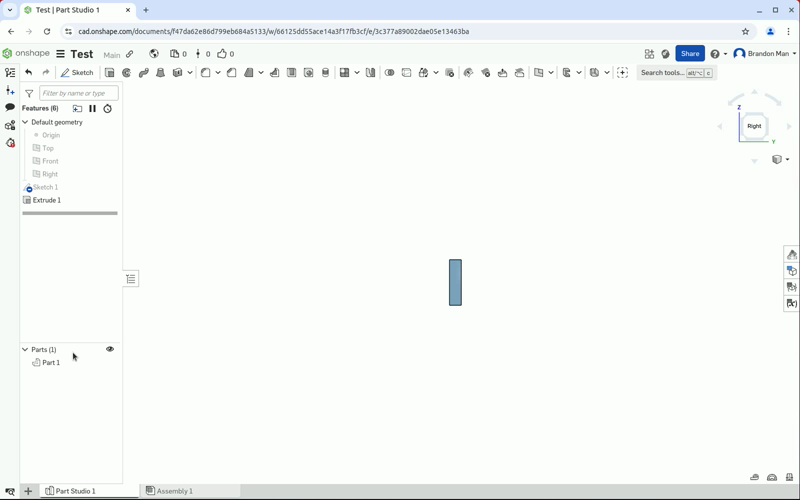
mouse_move(541, 75)
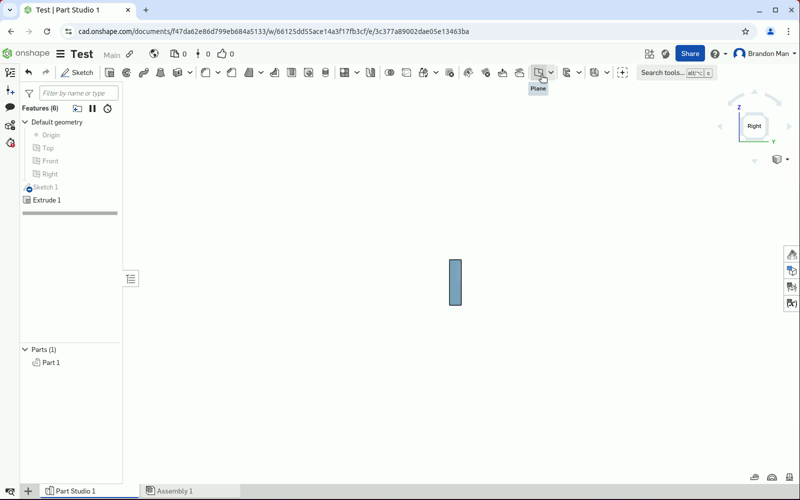
click(541, 75)
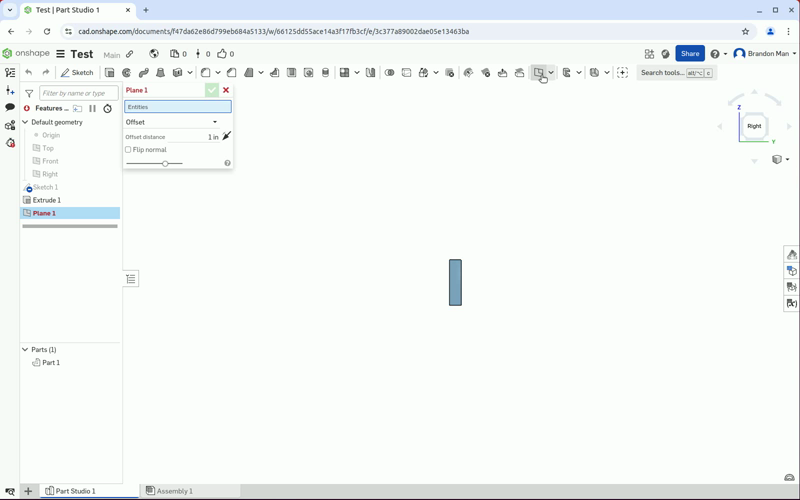
mouse_move(73, 176)
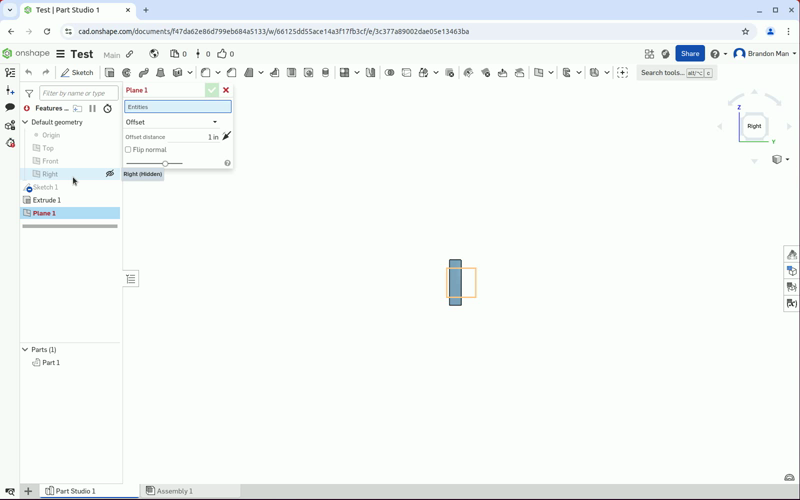
click(73, 176)
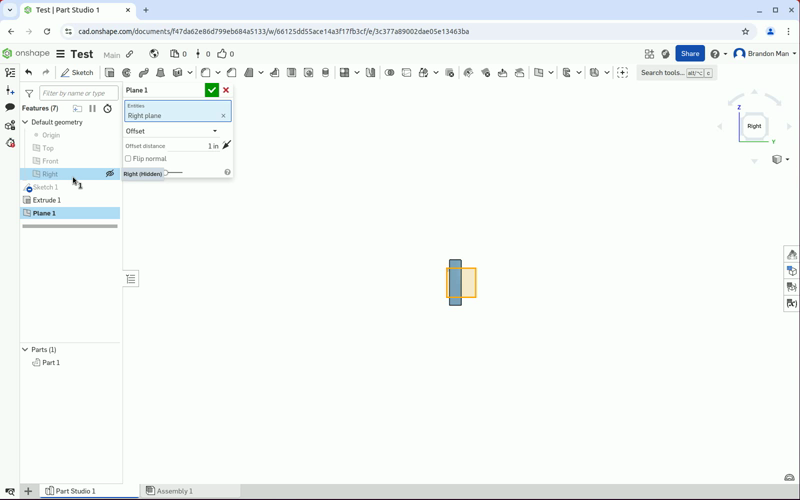
key(tab, 2)
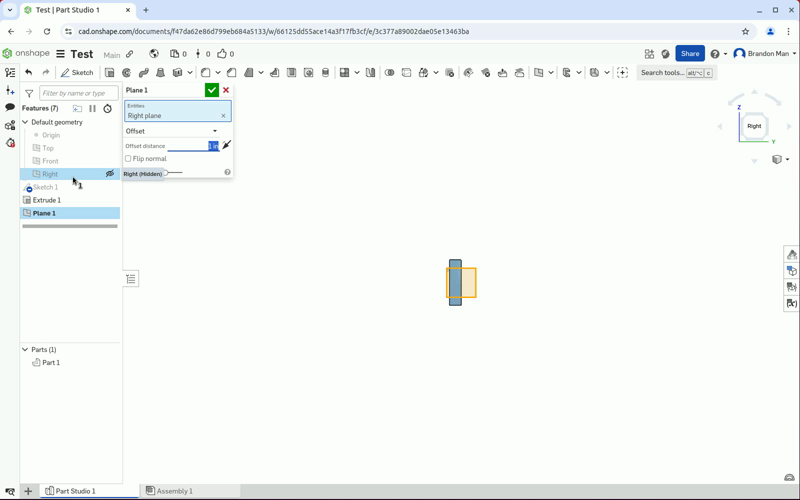
text(4.56)
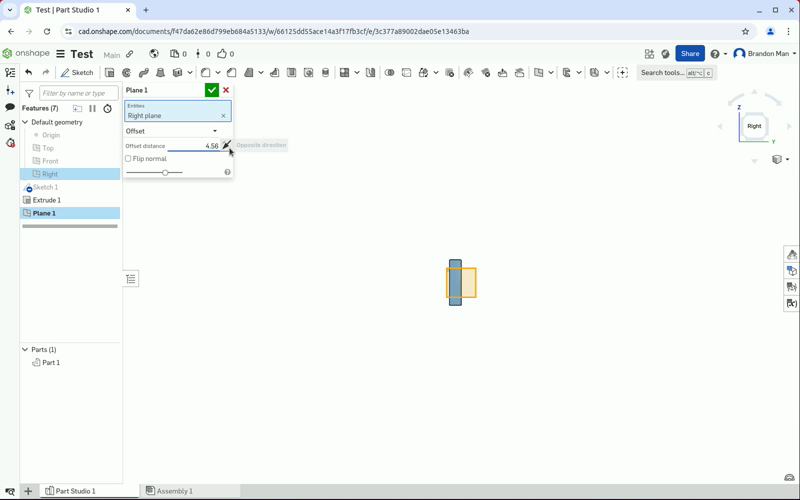
mouse_move(229, 147)
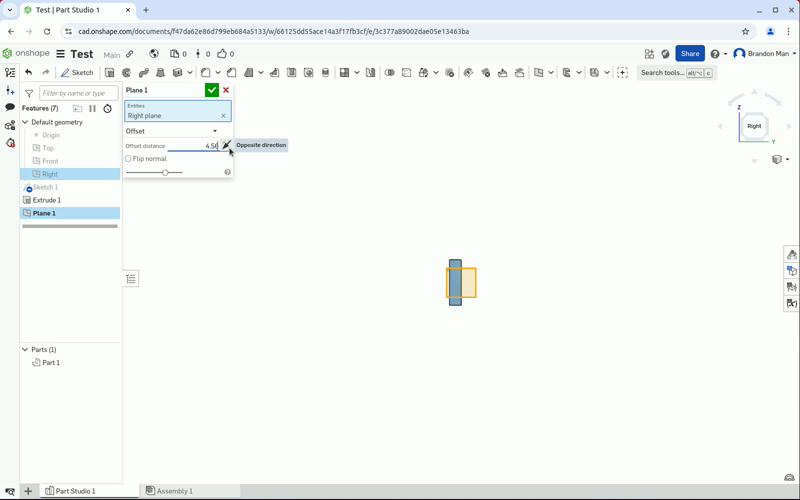
click(229, 147)
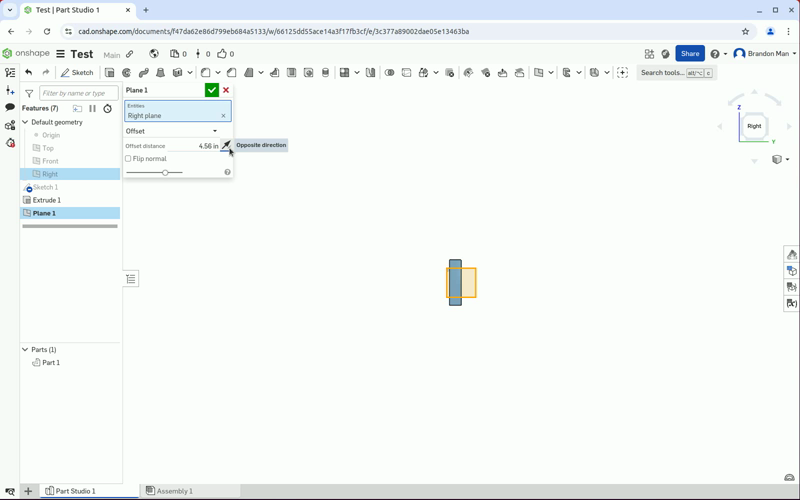
key(enter, 2)
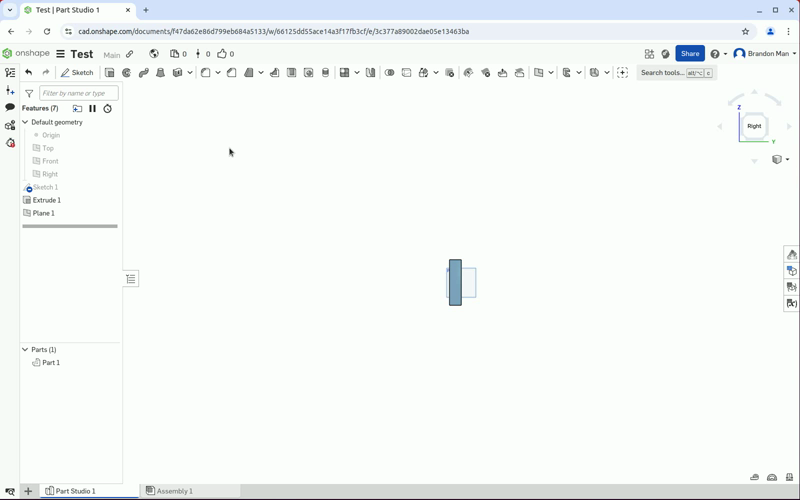
key(shift+s)
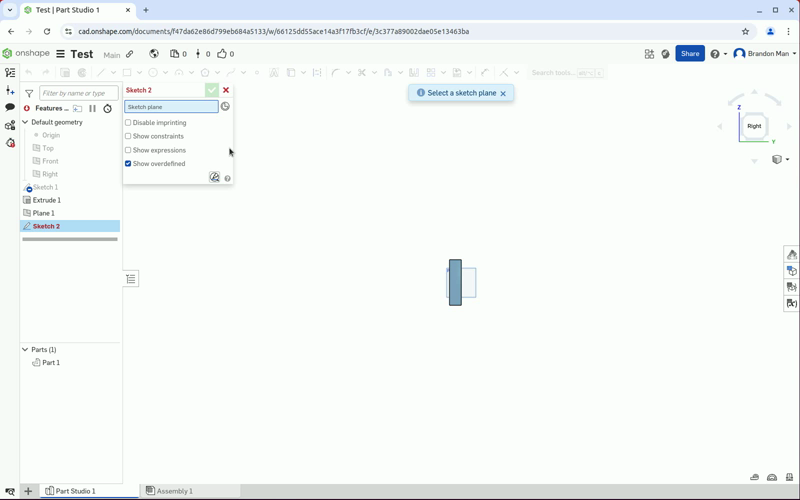
mouse_move(73, 215)
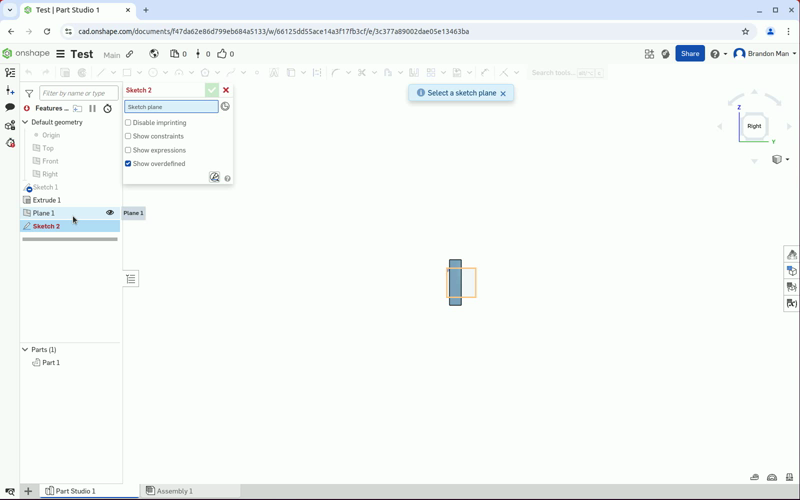
click(73, 215)
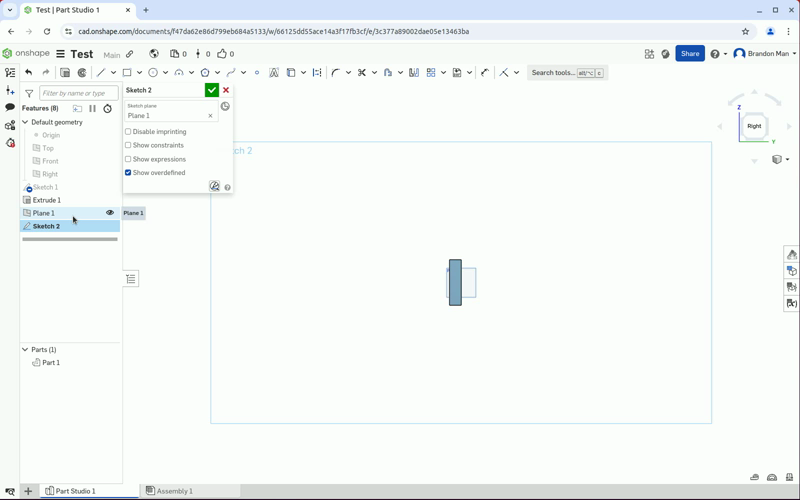
mouse_move(73, 352)
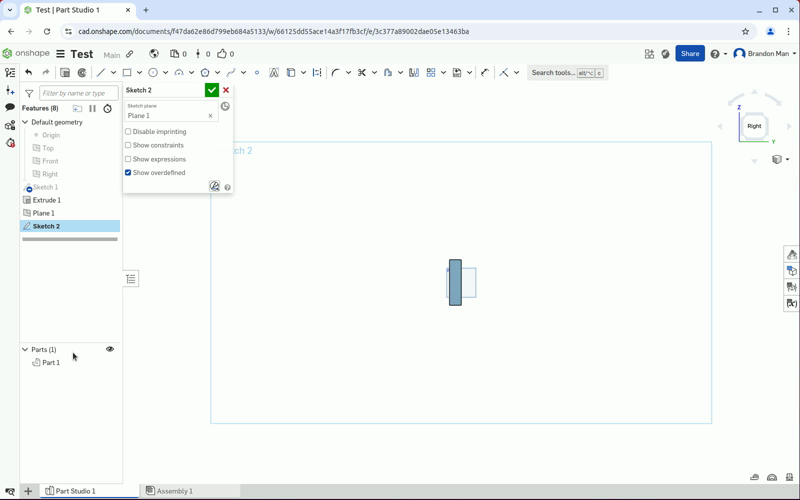
key(y)
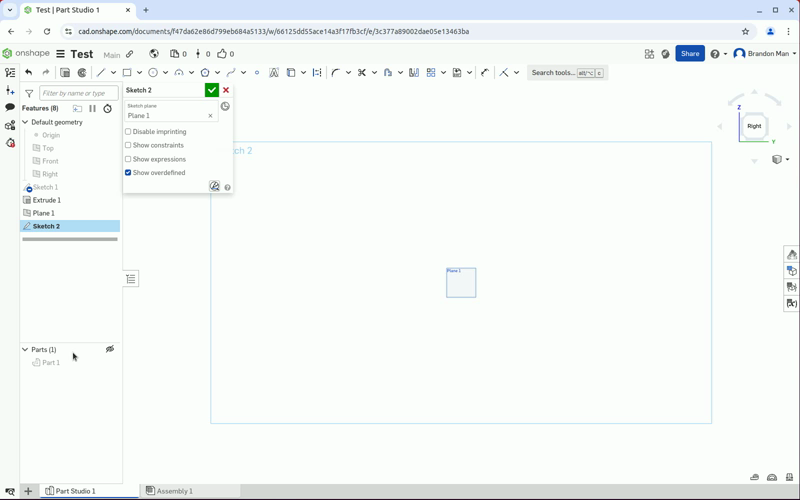
key(l)
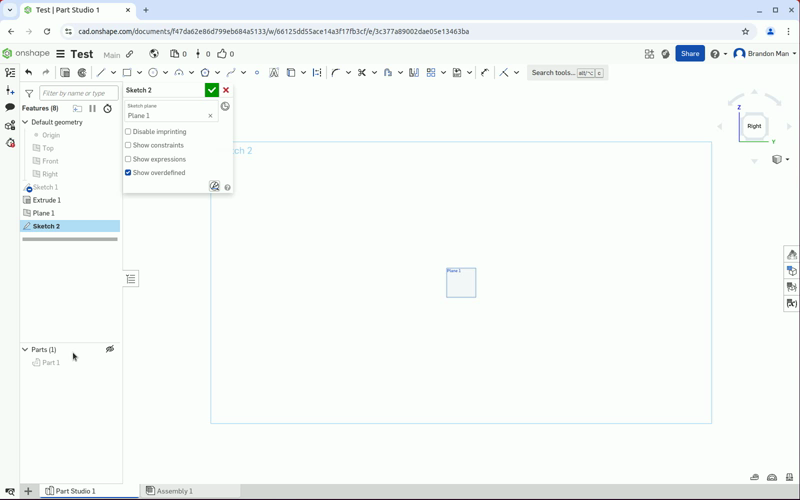
key_down(shift)
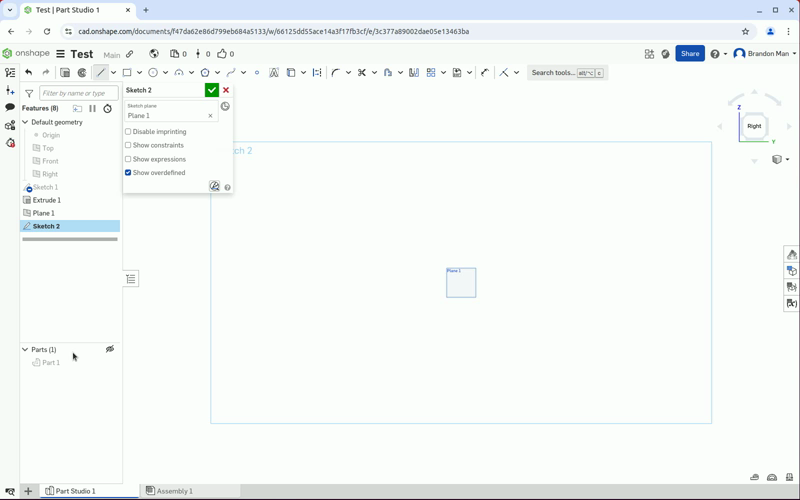
mouse_move(449, 290)
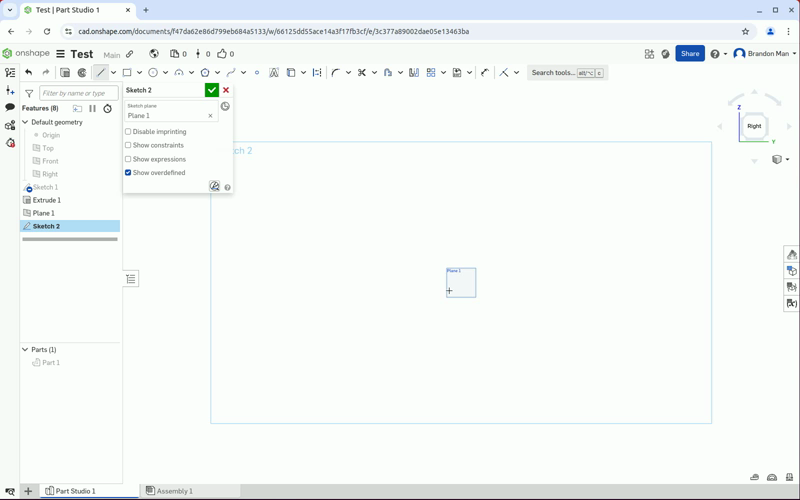
click(449, 290)
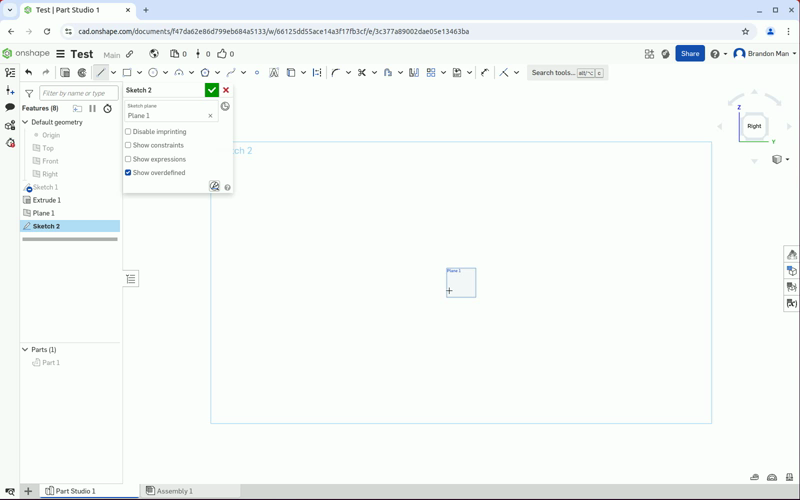
key_up(shift)
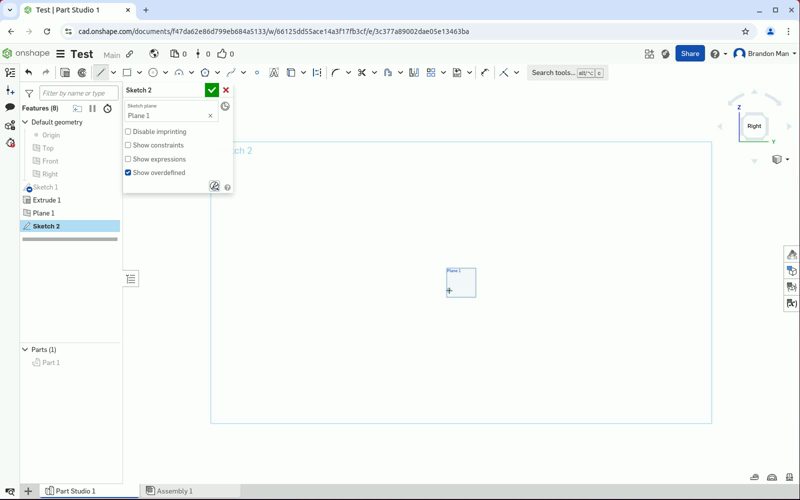
key_down(shift)
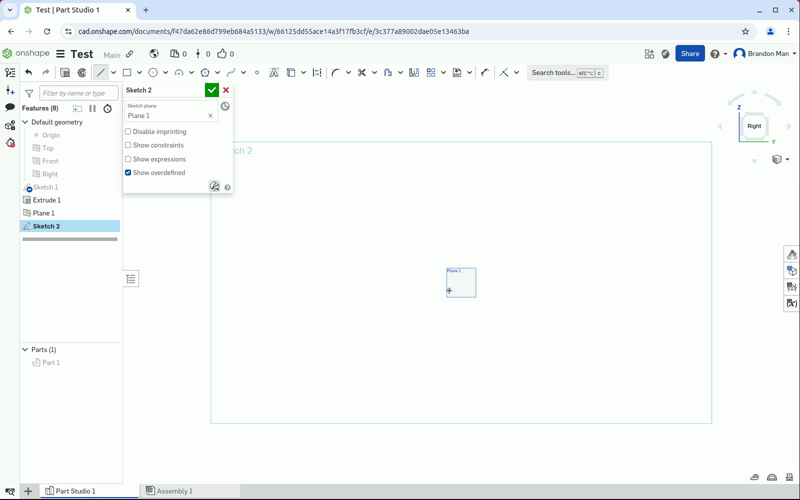
mouse_move(479, 290)
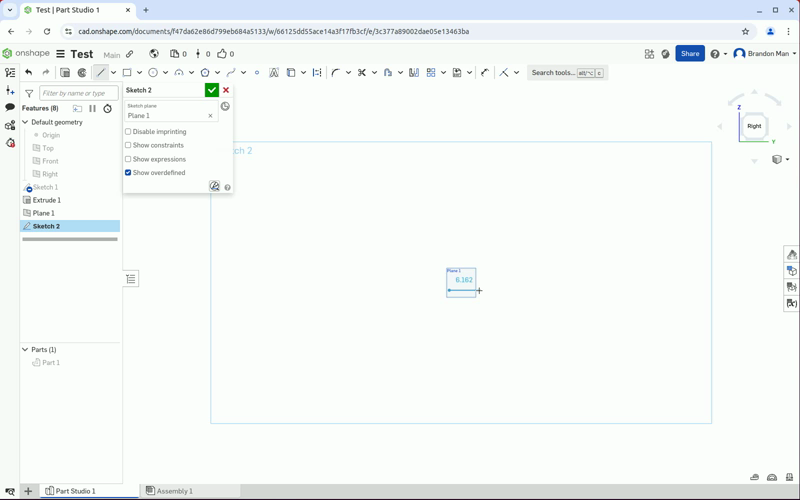
mouse_move(460, 290)
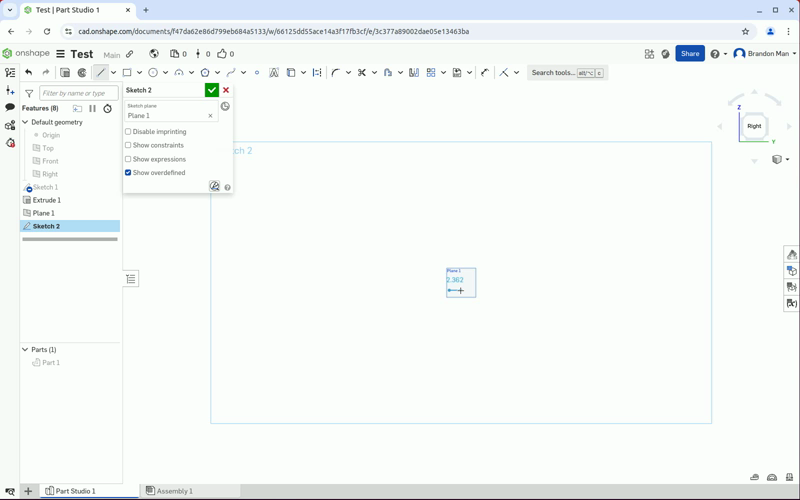
click(460, 290)
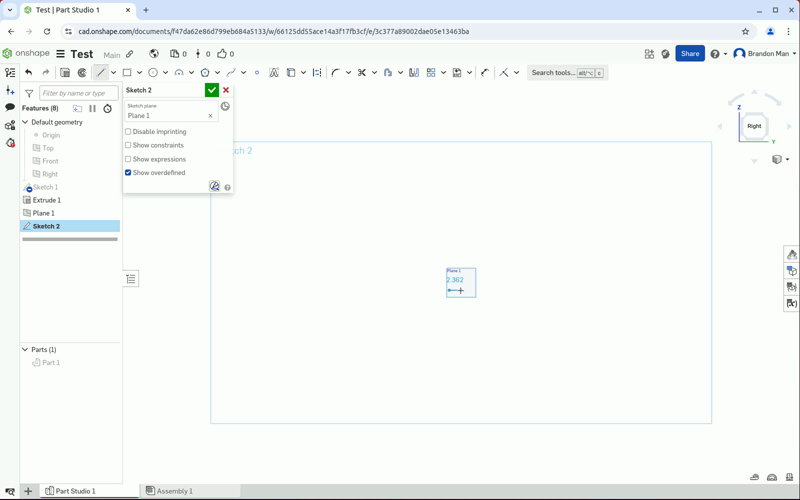
key_up(shift)
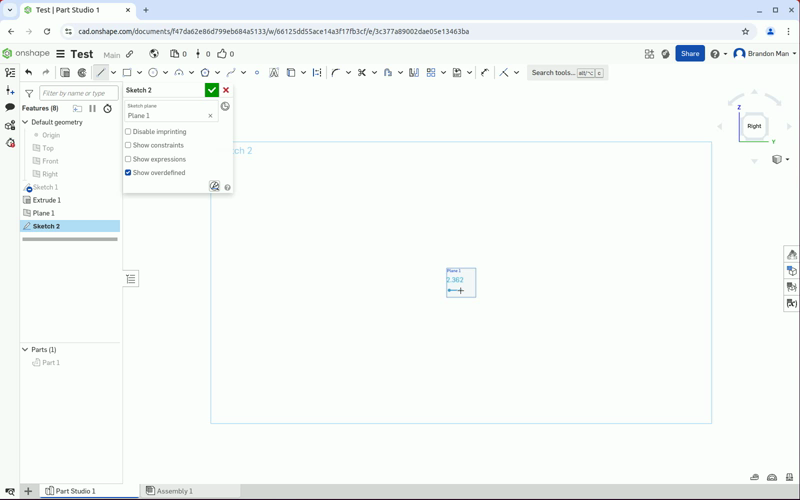
key_down(shift)
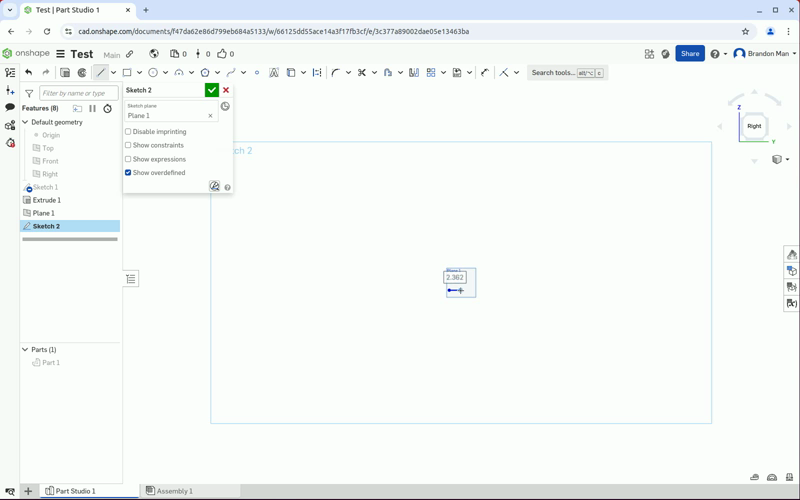
mouse_move(490, 290)
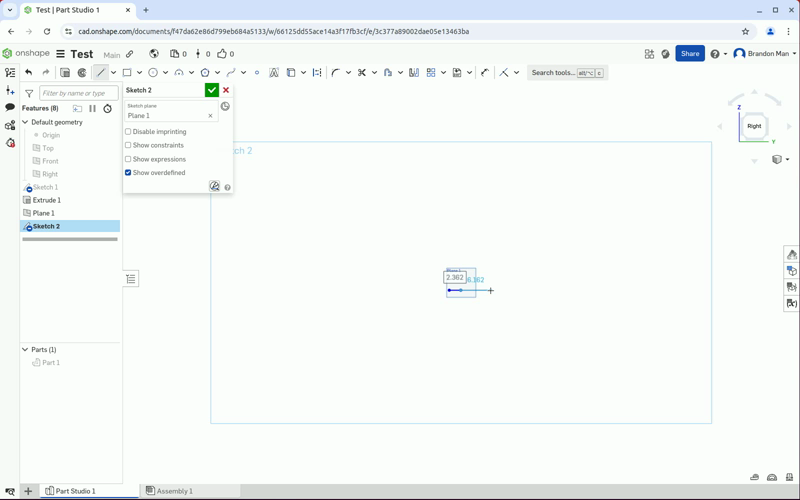
mouse_move(460, 276)
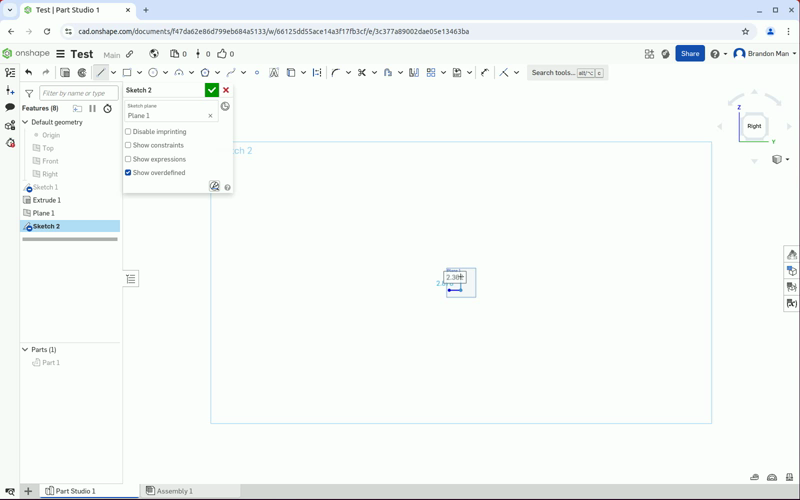
click(460, 276)
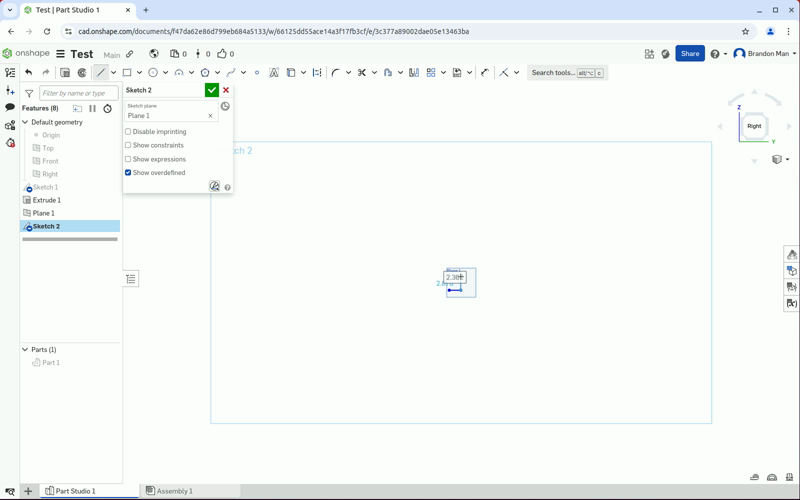
key_up(shift)
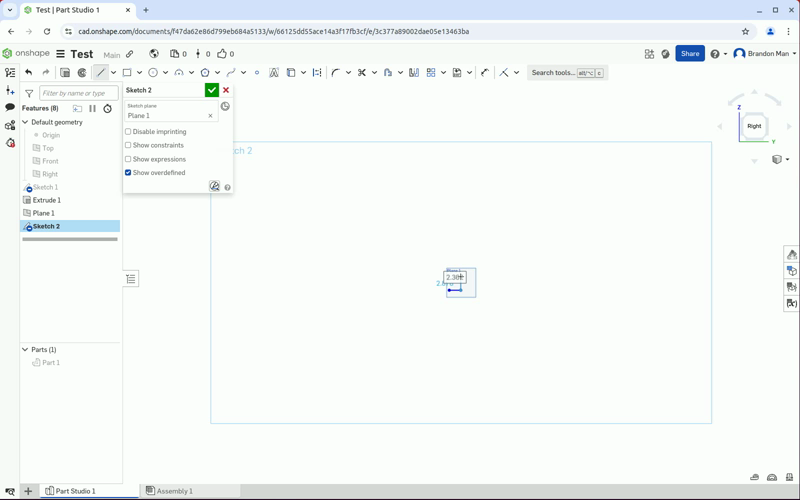
key_down(shift)
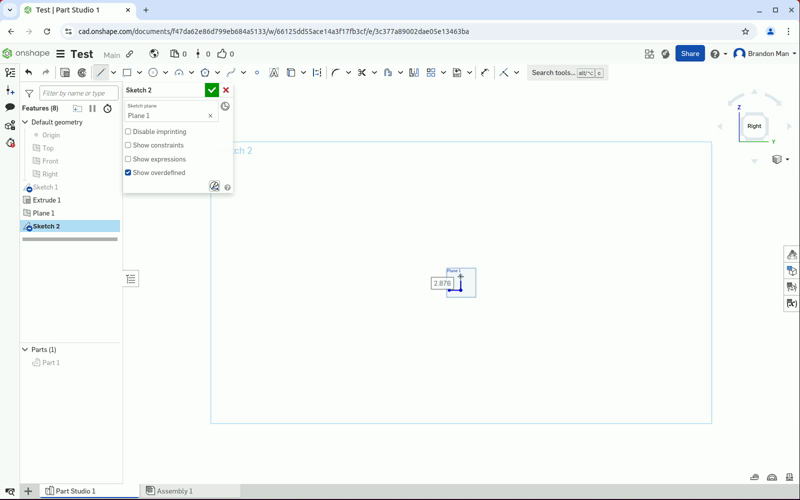
mouse_move(490, 276)
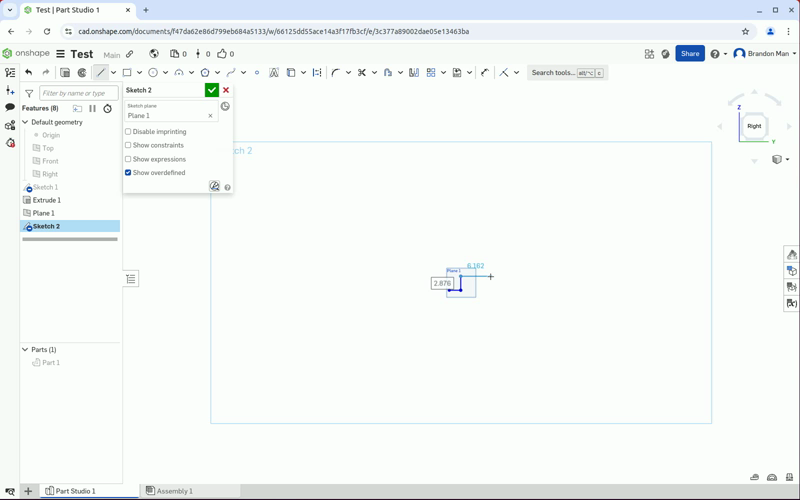
mouse_move(449, 276)
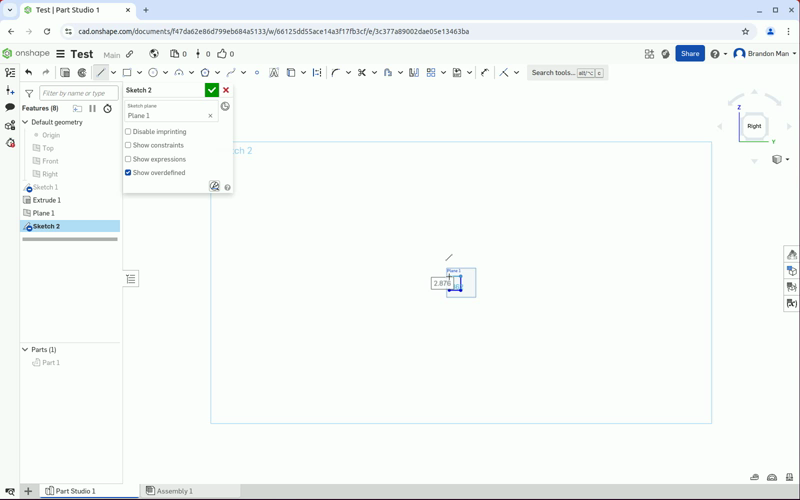
click(449, 276)
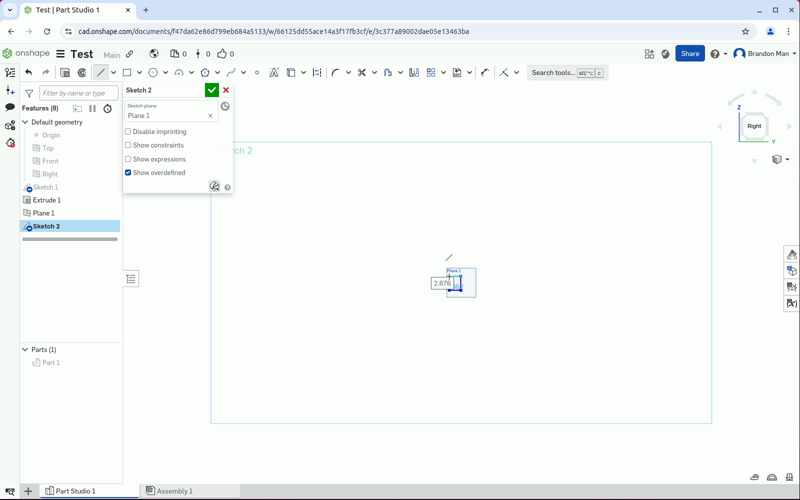
key_up(shift)
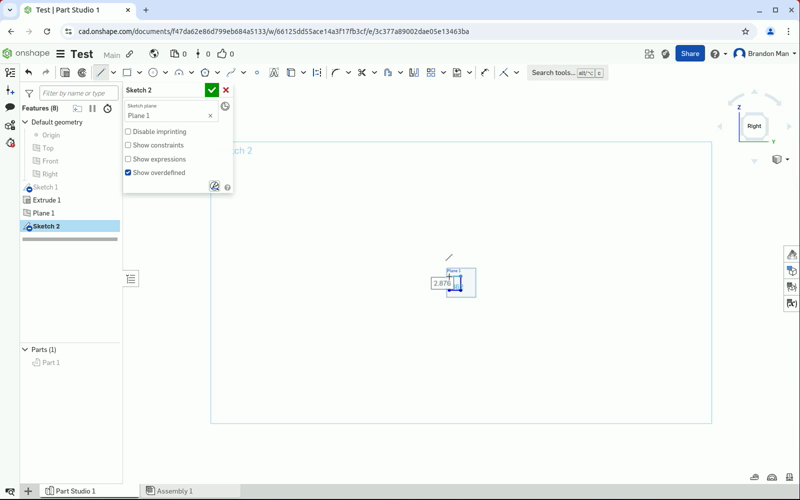
mouse_move(479, 276)
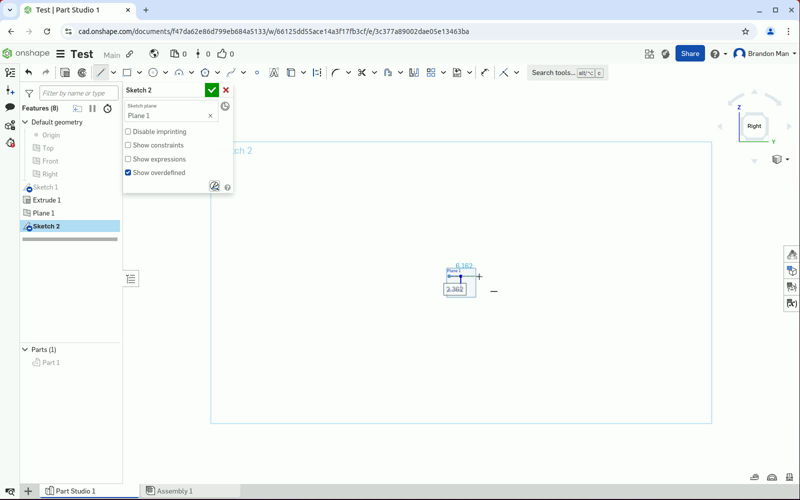
key_down(shift)
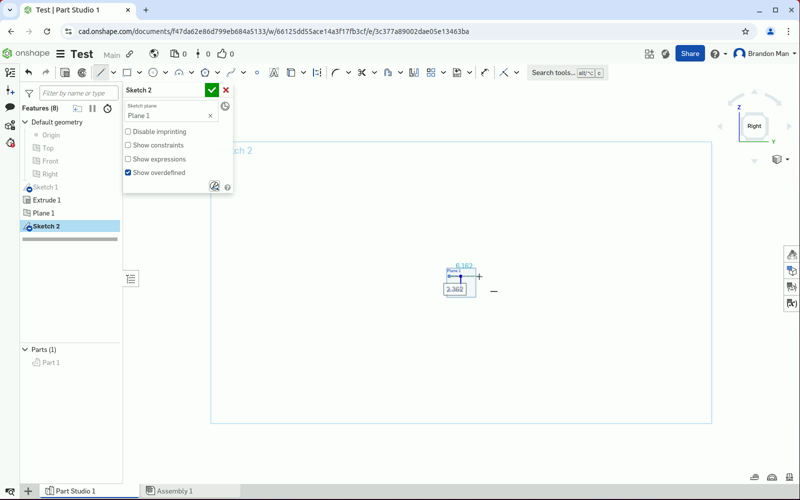
mouse_move(449, 290)
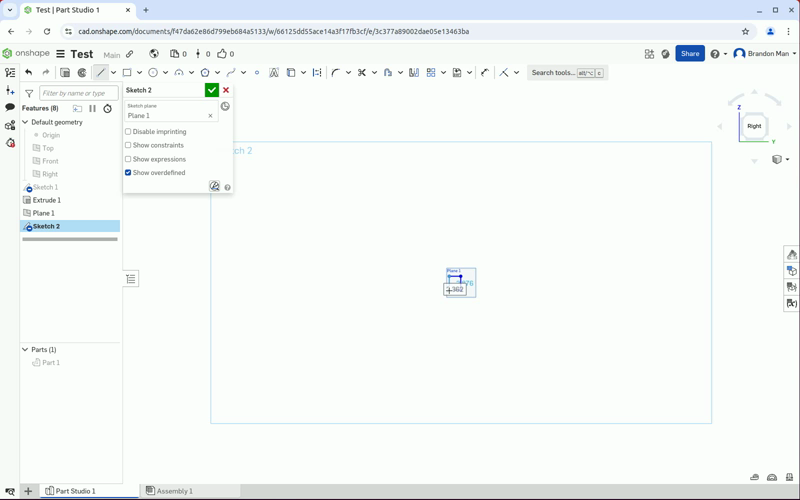
key_up(shift)
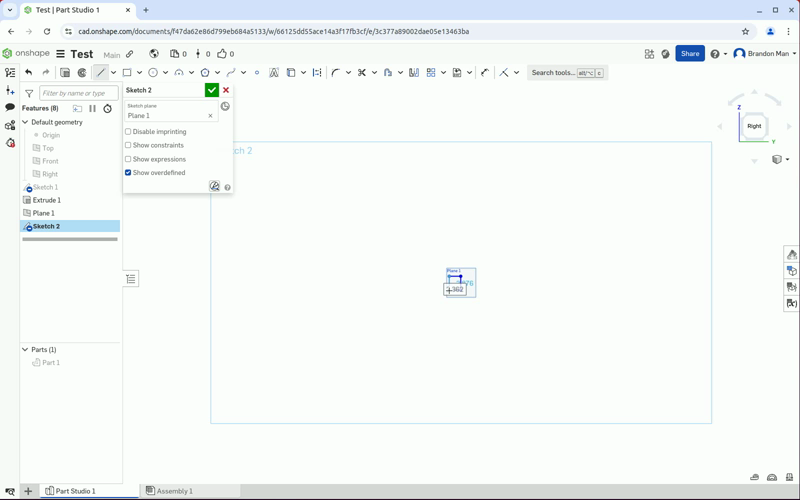
click(449, 290)
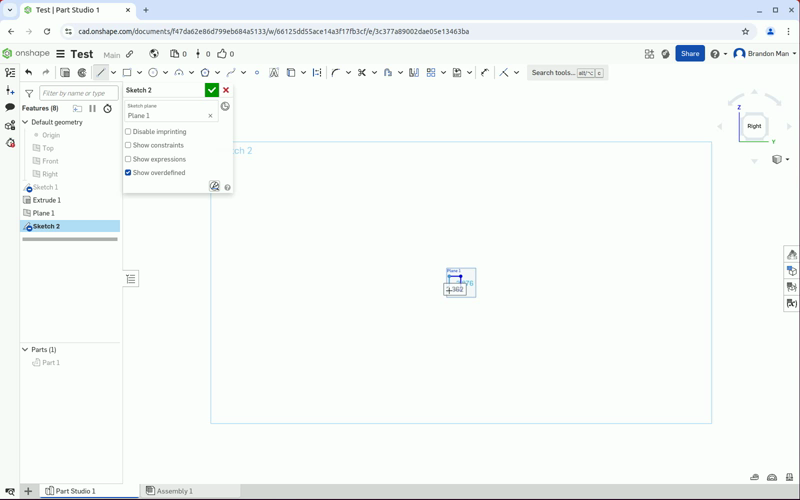
key(esc)
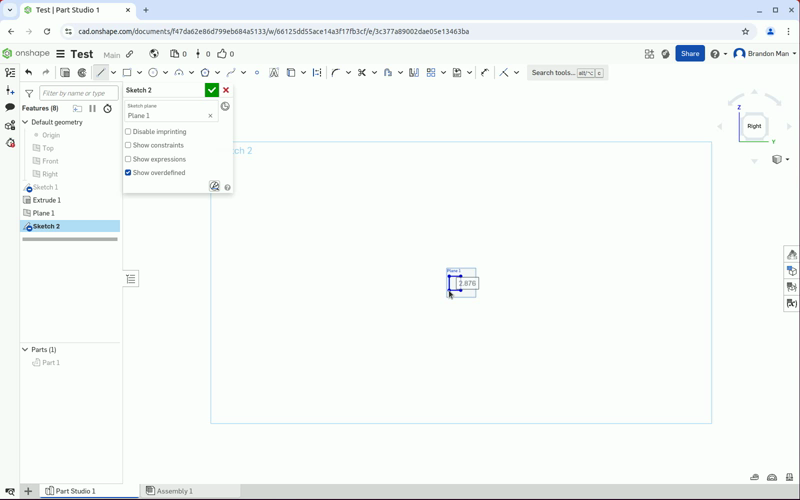
mouse_move(455, 285)
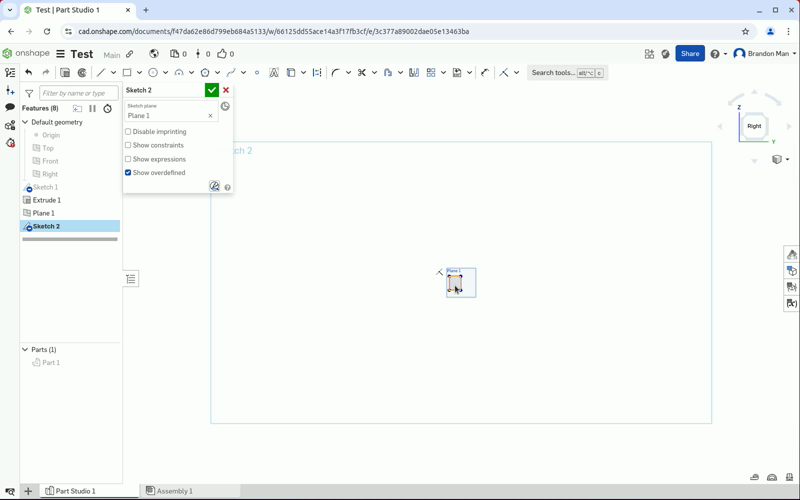
scroll(6)
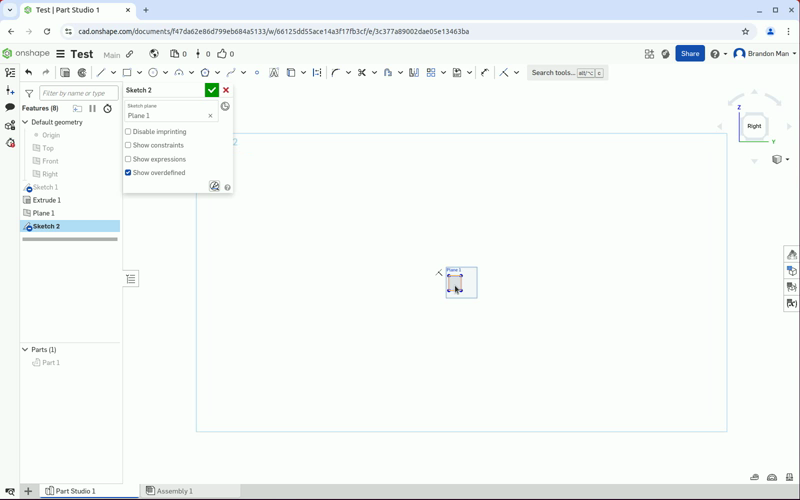
scroll(6)
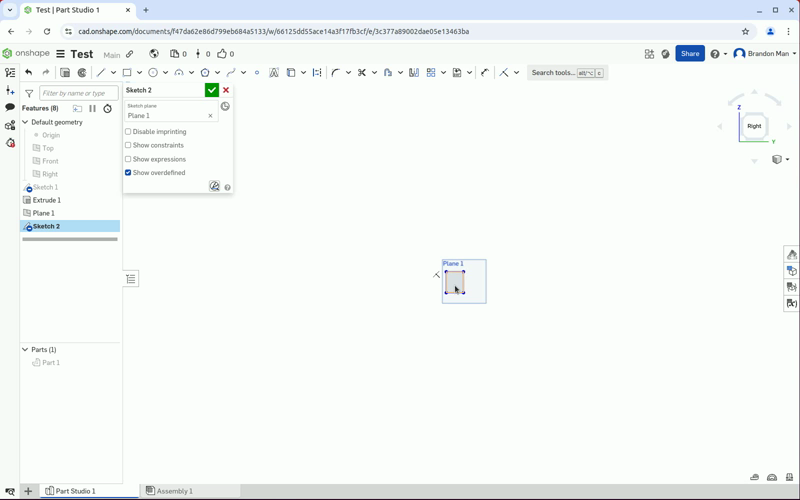
scroll(6)
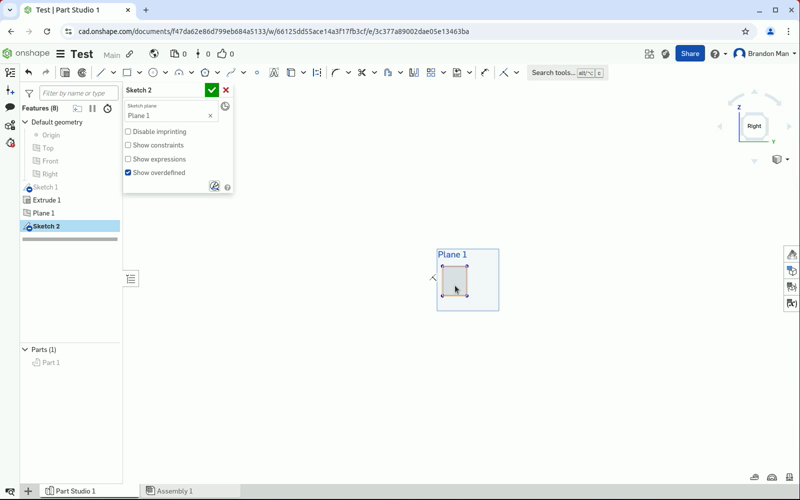
scroll(6)
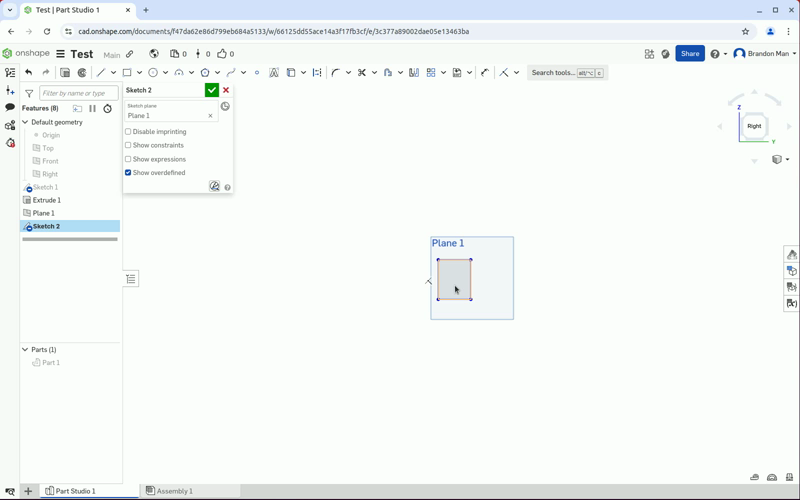
scroll(6)
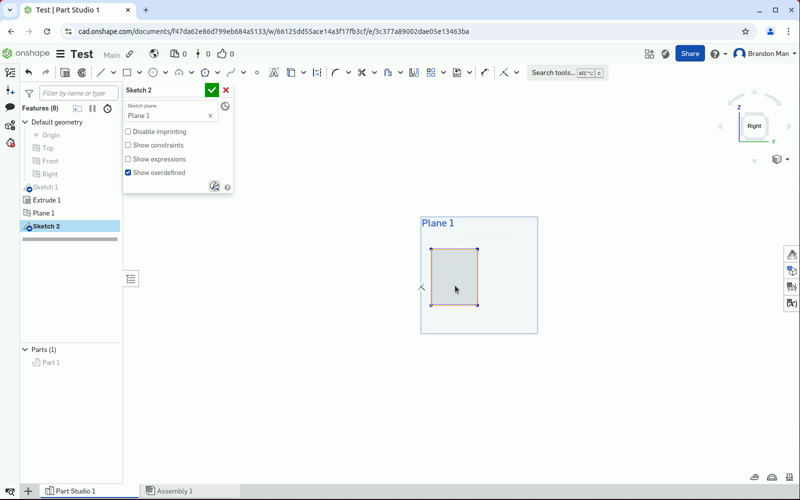
scroll(6)
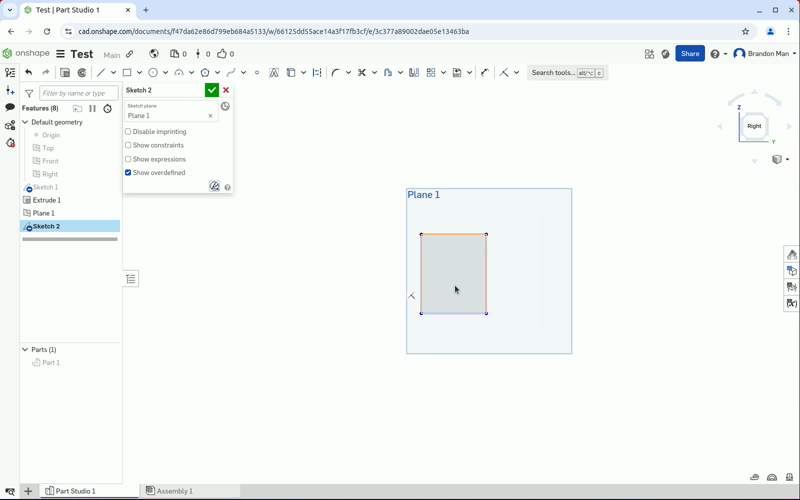
scroll(6)
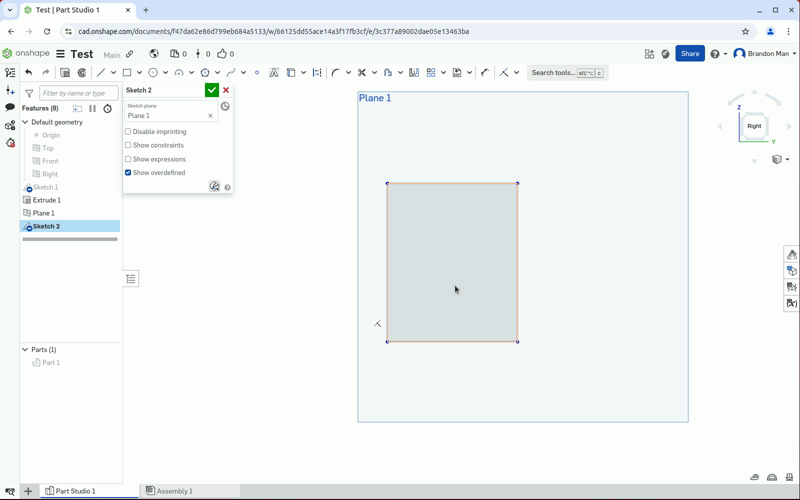
click(455, 285)
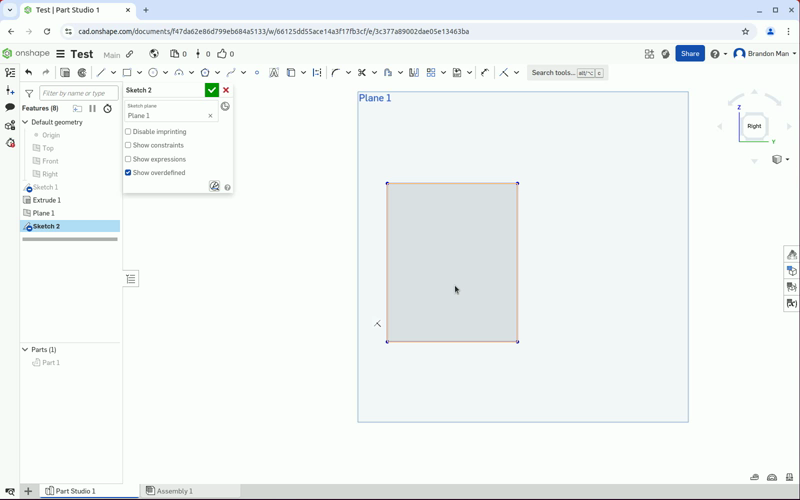
scroll(-6)
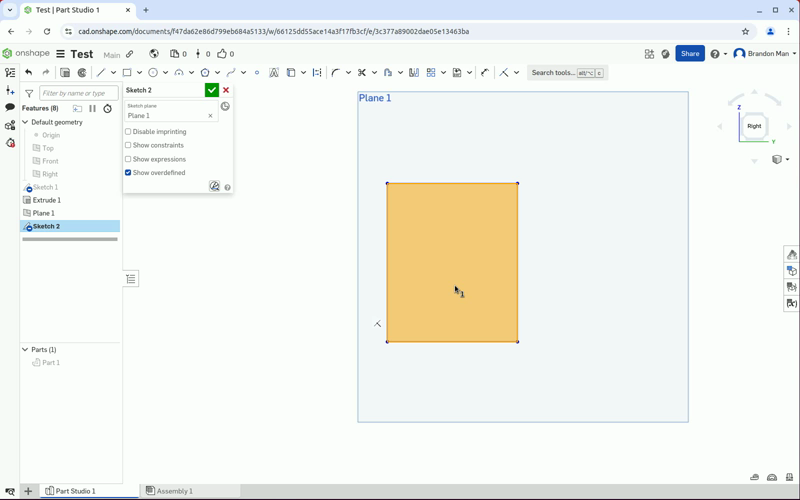
scroll(-6)
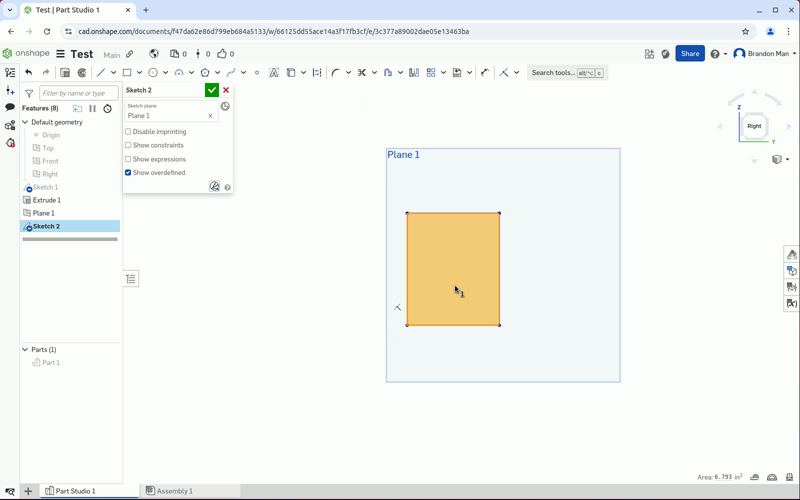
scroll(-6)
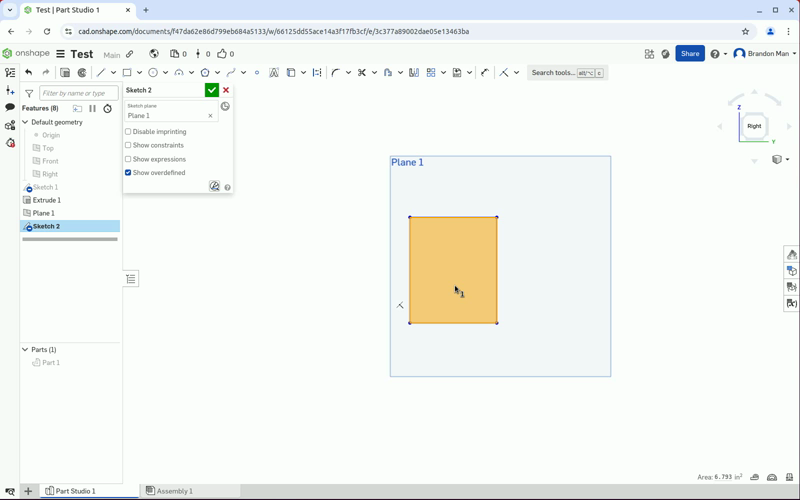
scroll(-6)
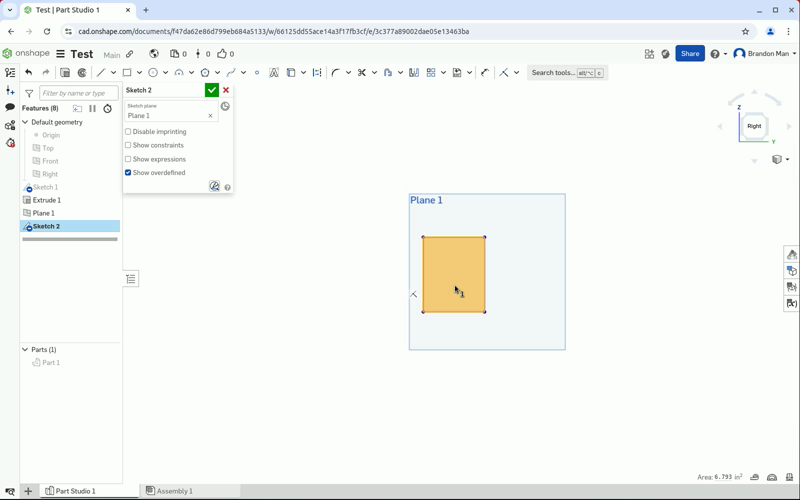
scroll(-6)
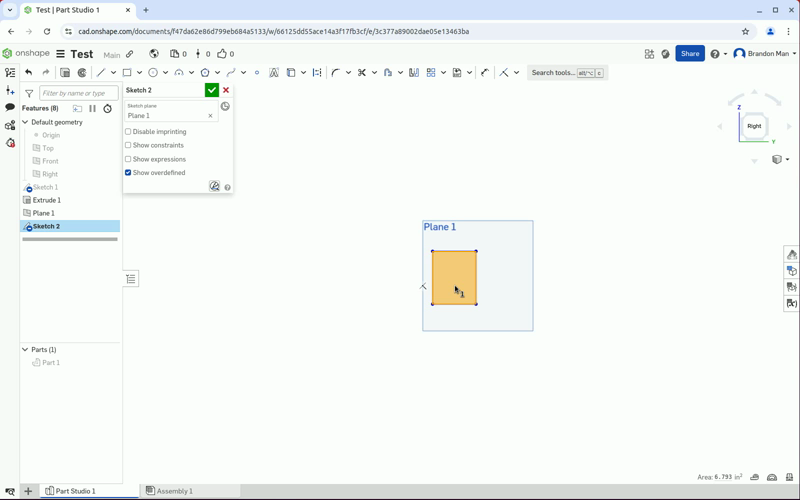
scroll(-6)
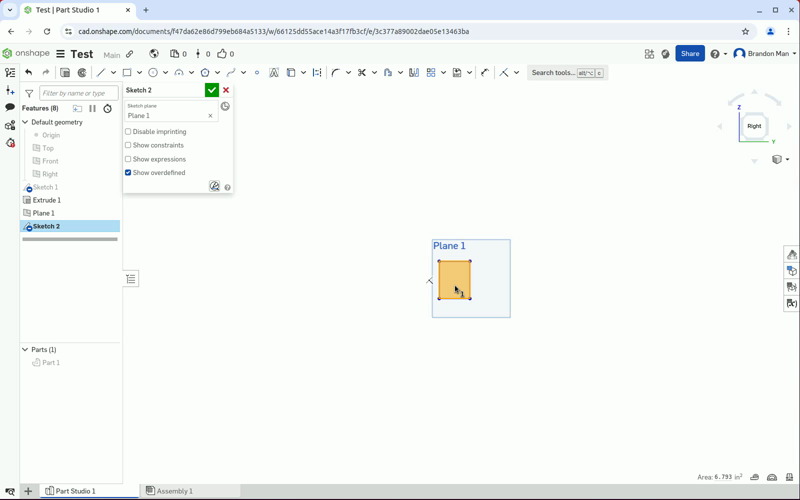
scroll(-6)
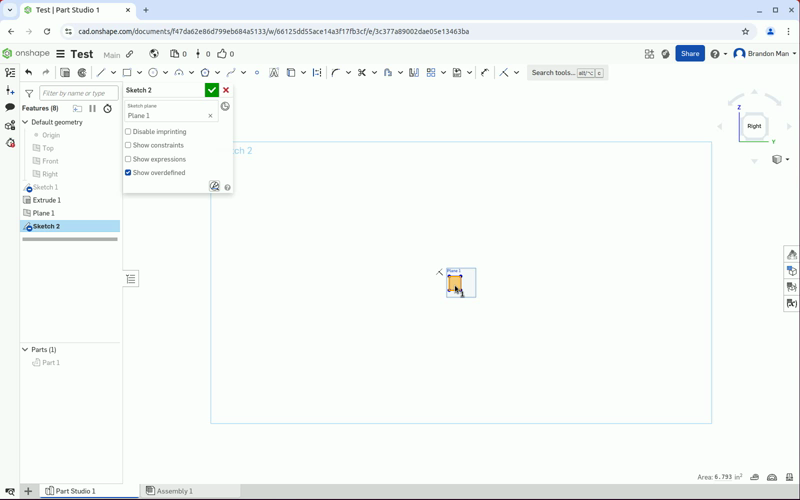
mouse_move(73, 352)
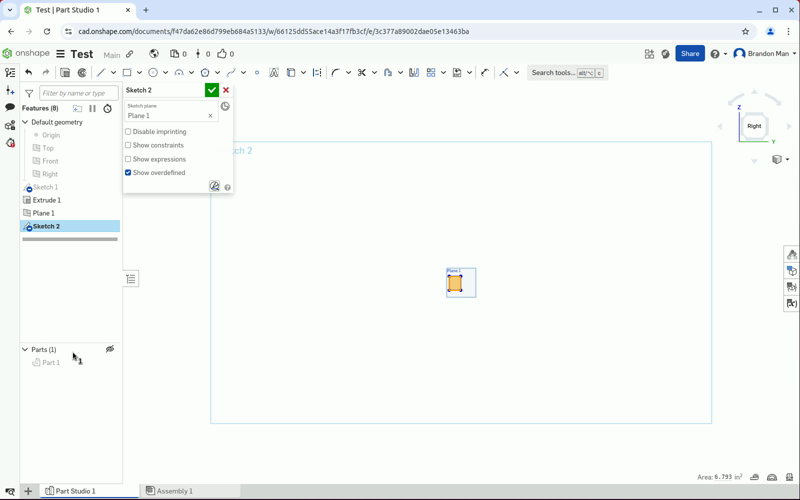
key(shift+y)
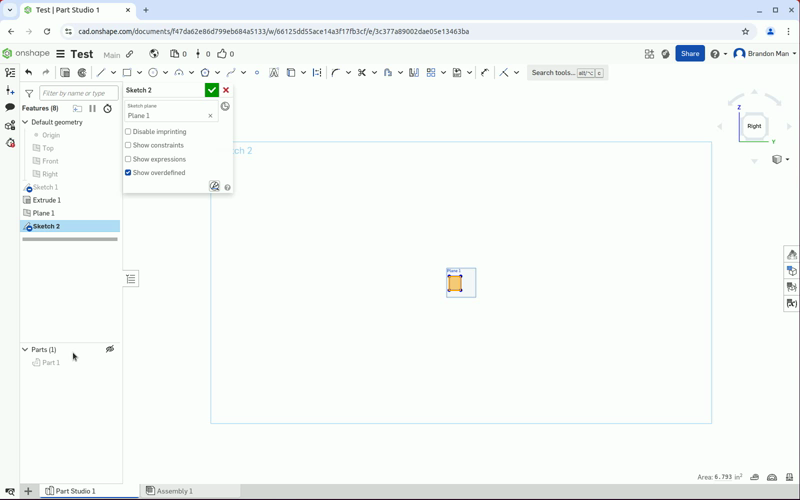
key(shift+e)
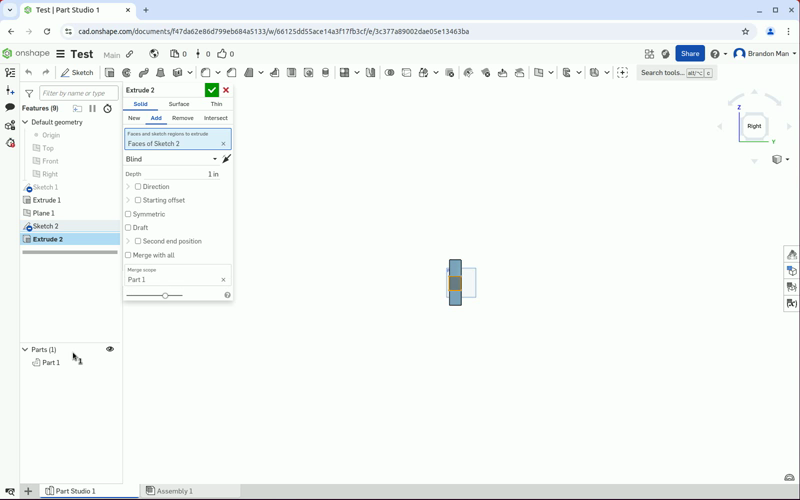
mouse_move(143, 106)
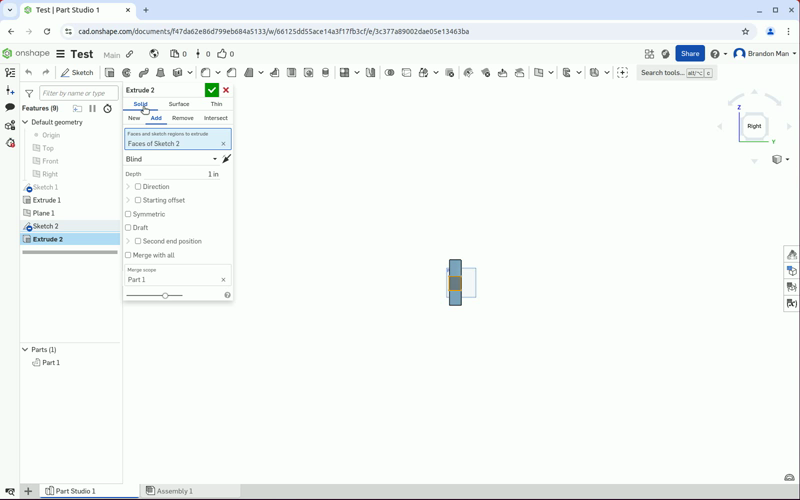
click(143, 106)
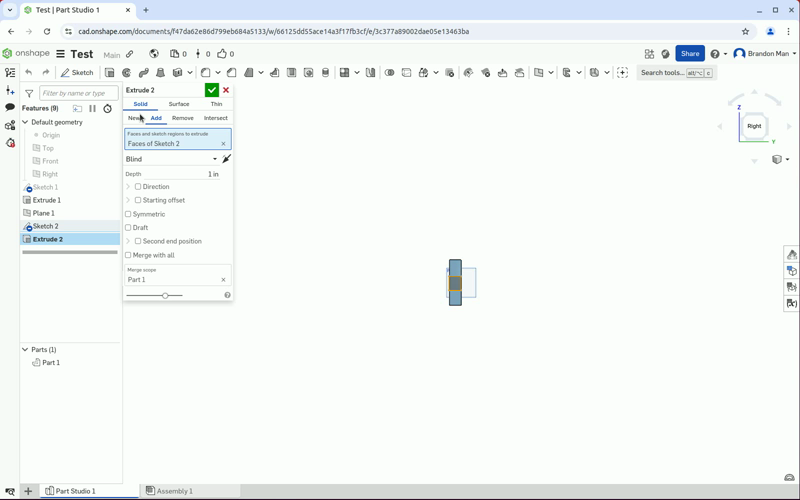
mouse_move(137, 120)
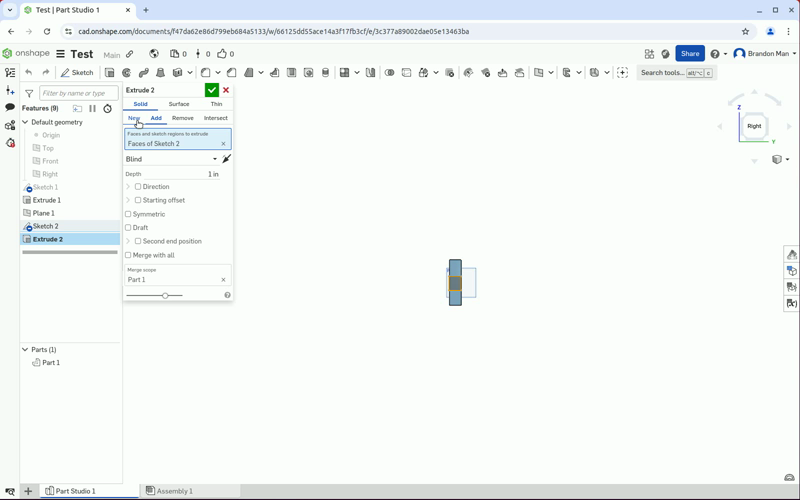
click(137, 120)
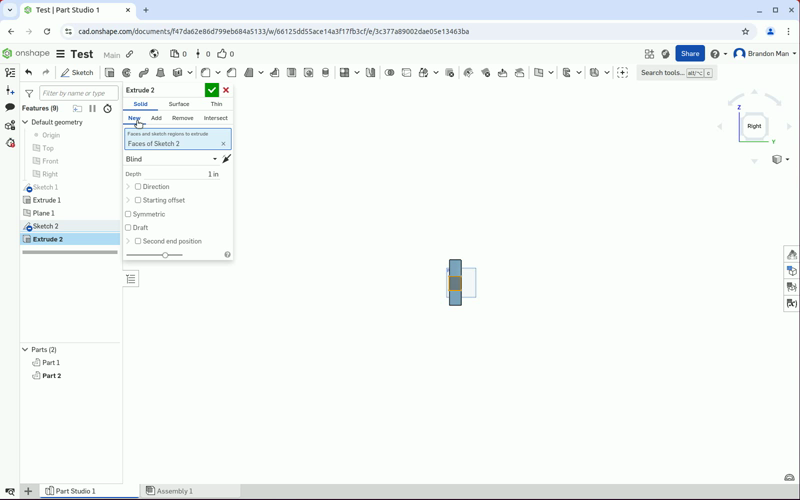
key(tab, 4)
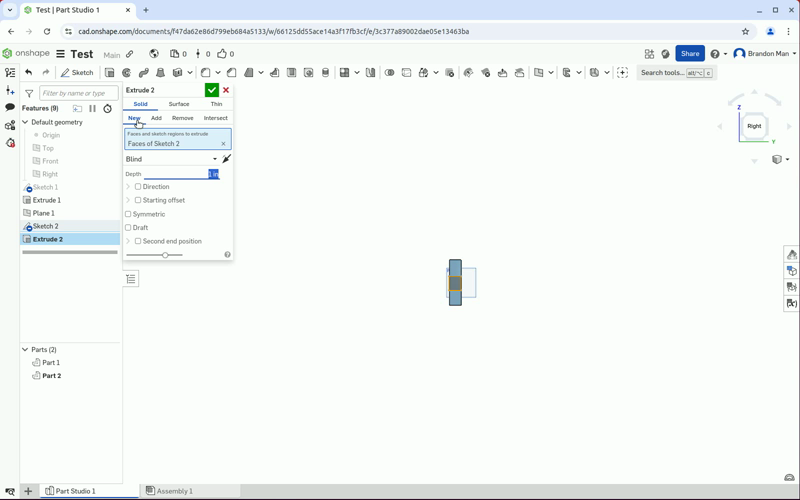
text(18.535)
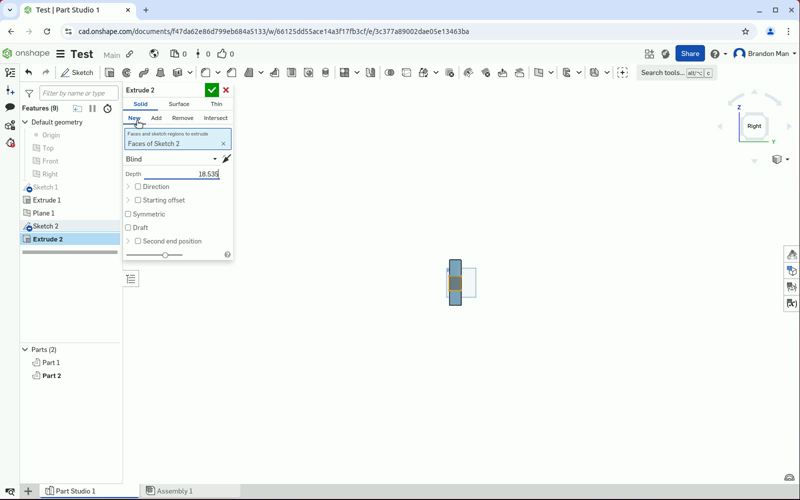
key(enter)
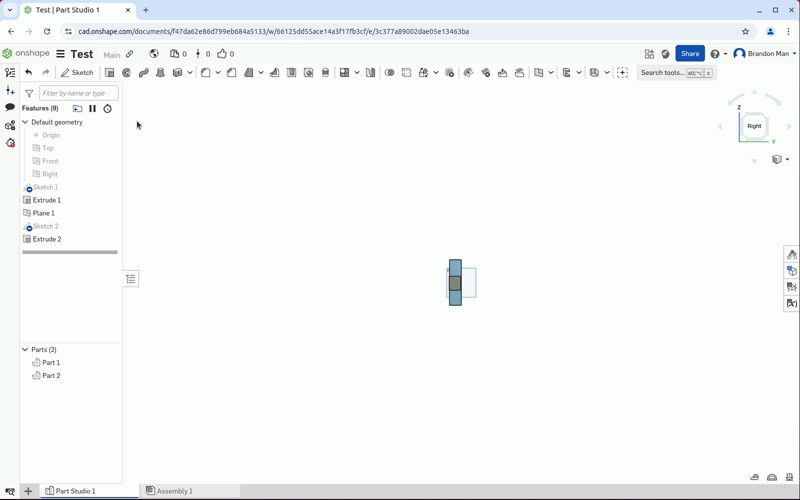
key(shift+h)
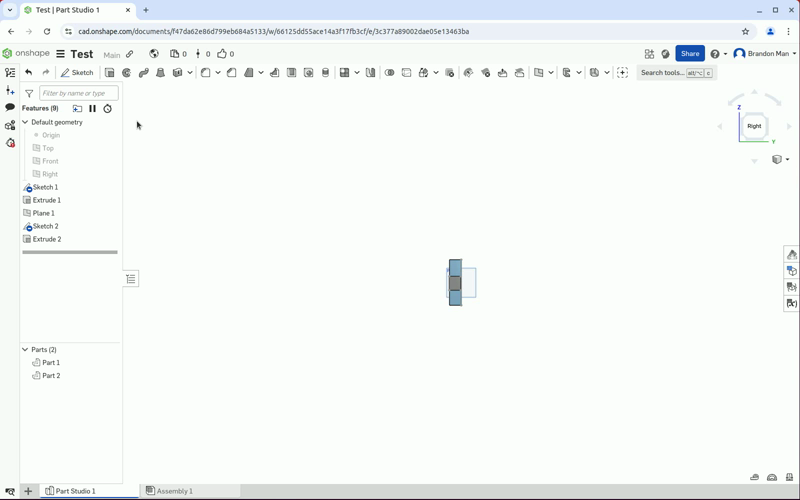
key(shift+h)
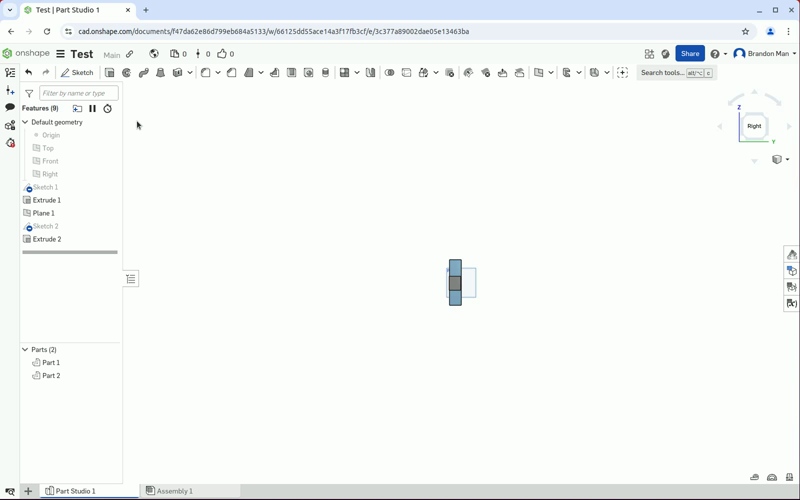
mouse_move(73, 189)
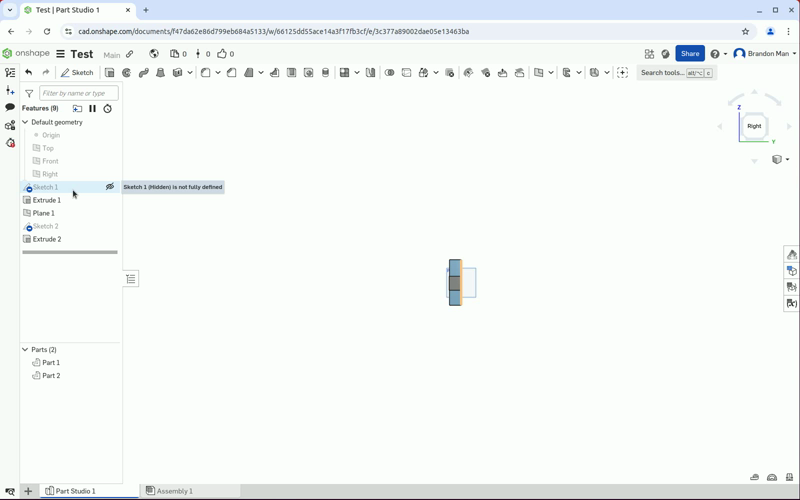
click(73, 189)
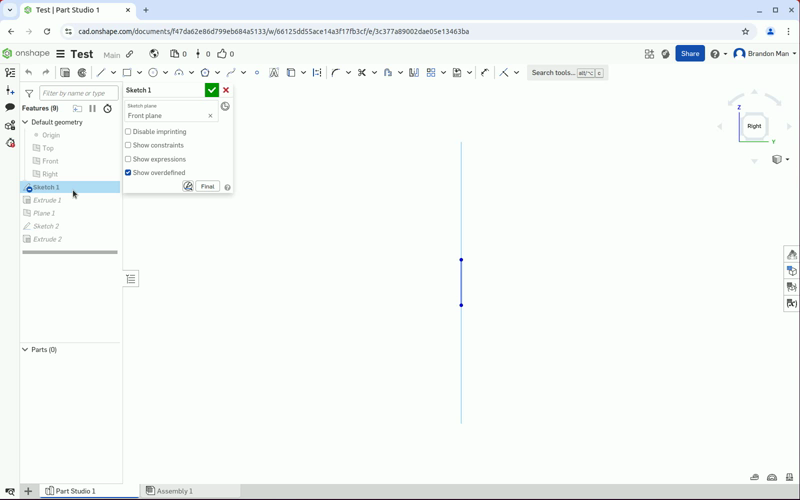
mouse_move(229, 92)
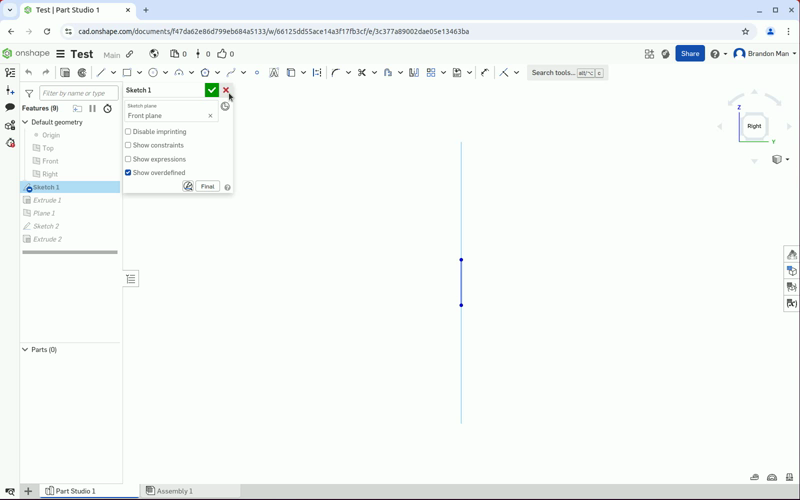
click(229, 92)
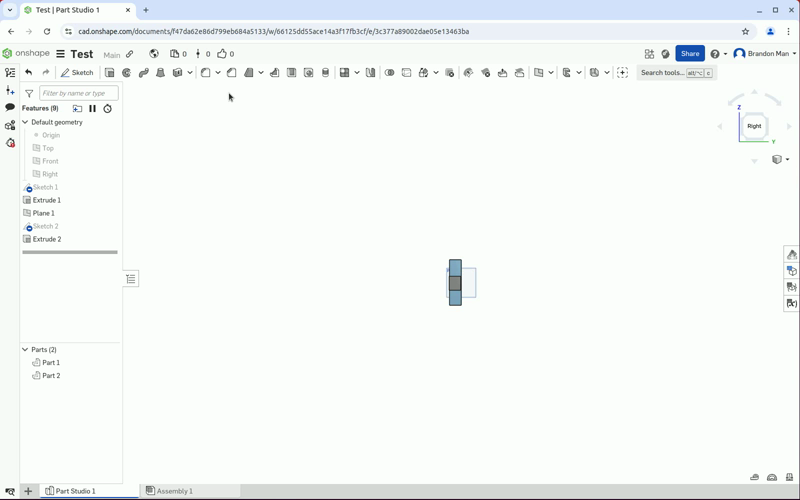
mouse_move(541, 75)
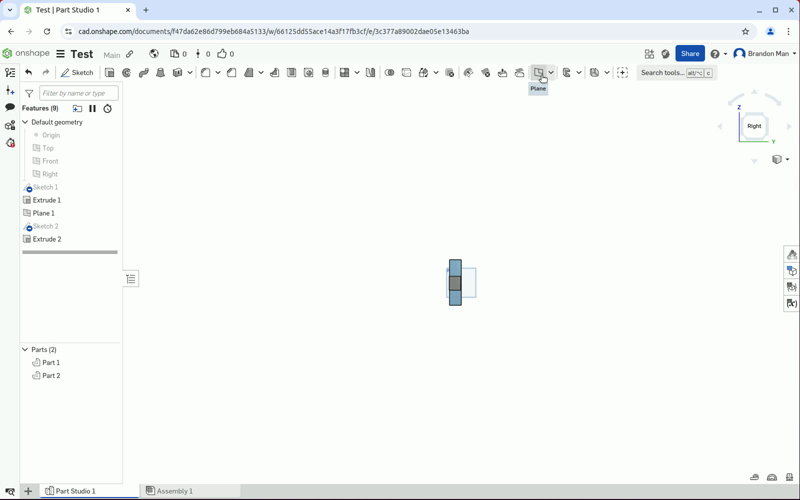
click(541, 75)
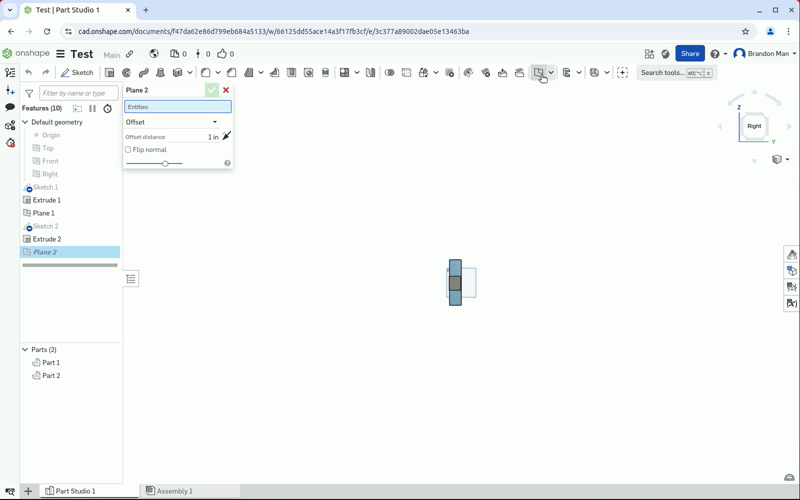
mouse_move(73, 176)
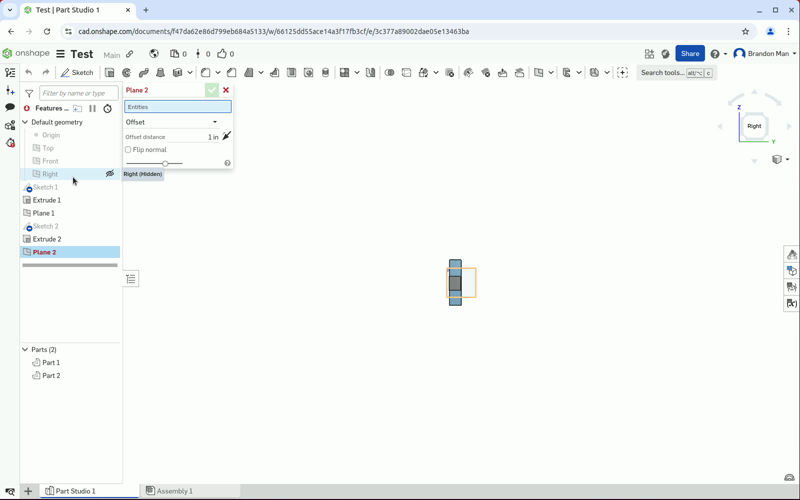
click(73, 176)
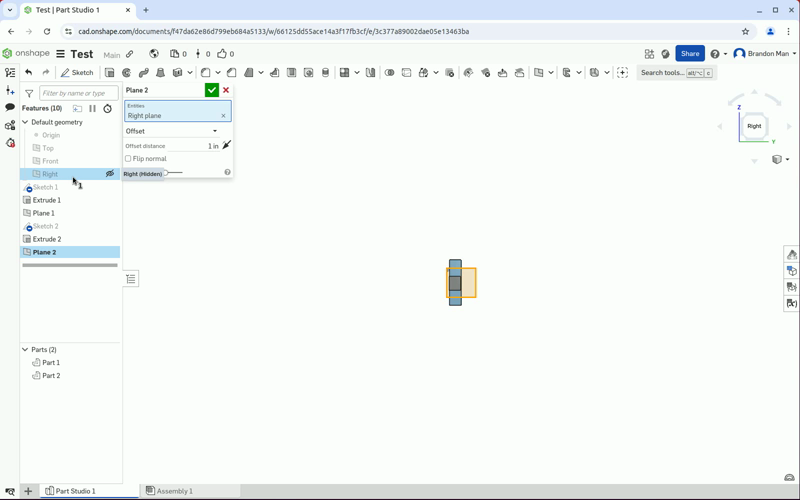
key(tab, 2)
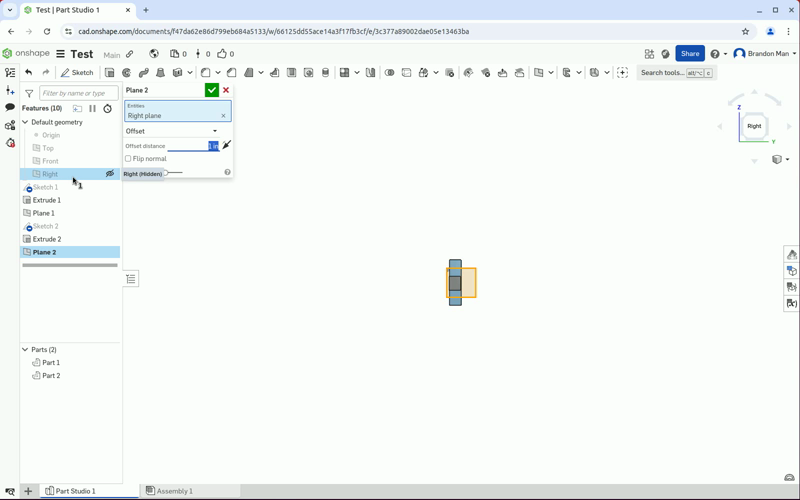
text(4.56)
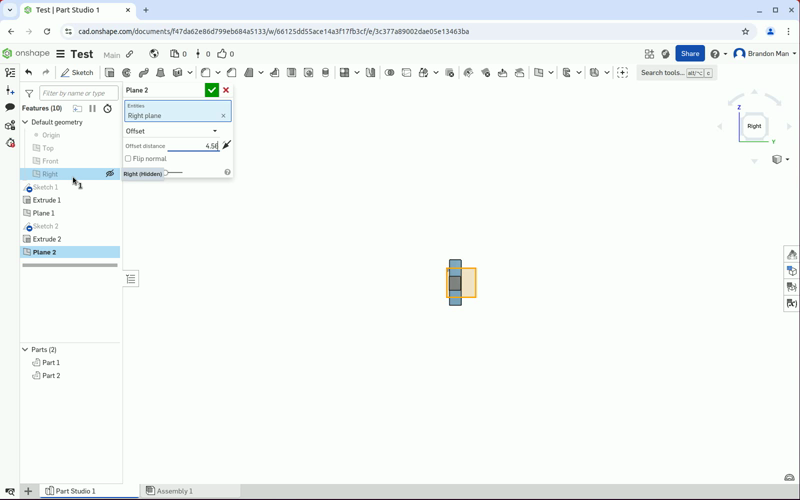
key(enter, 2)
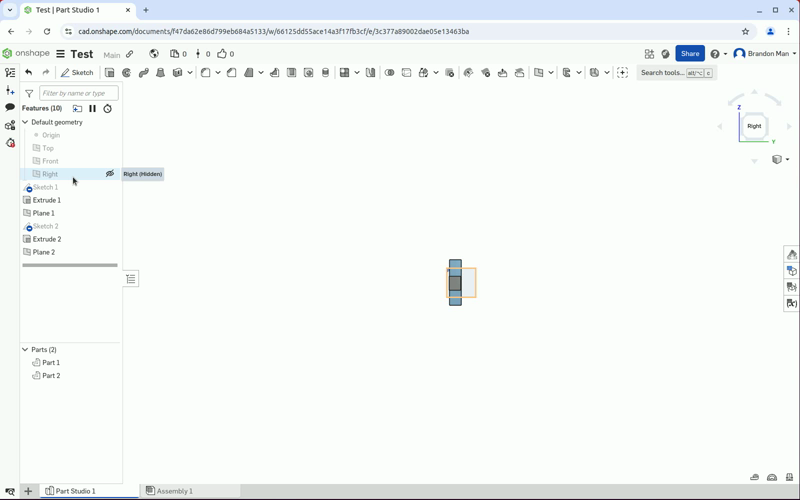
key(shift+s)
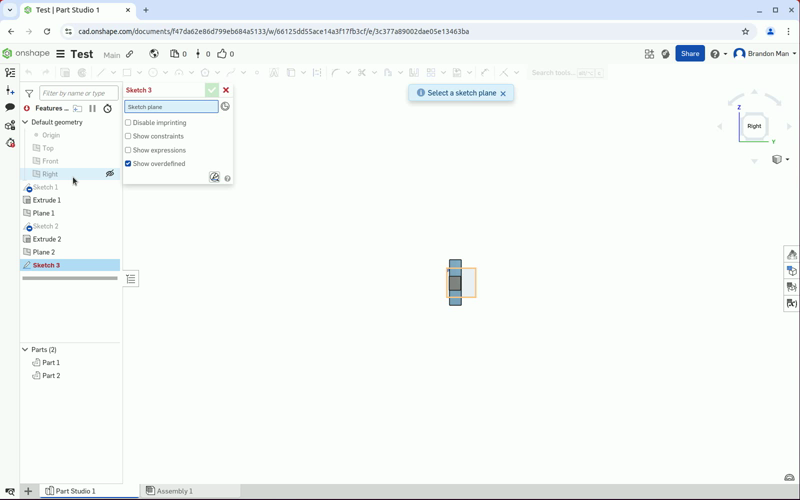
mouse_move(73, 254)
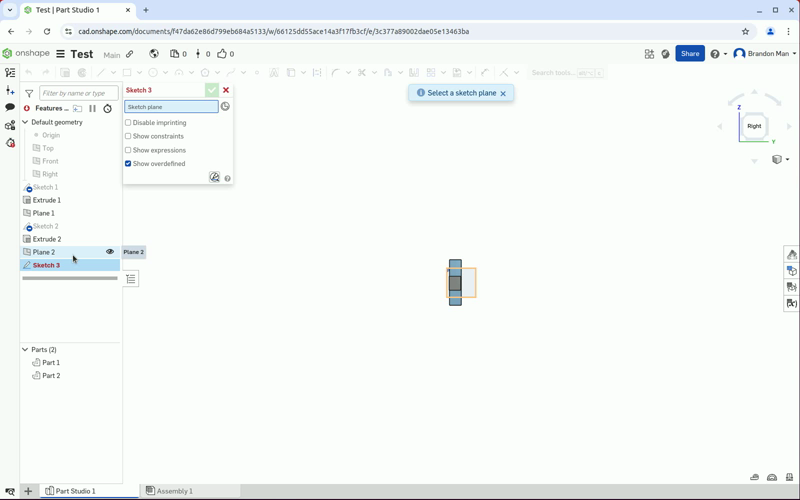
click(73, 254)
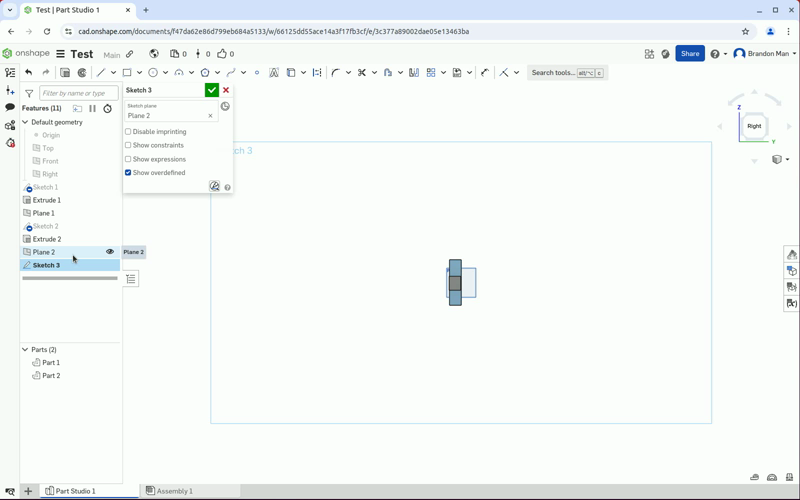
mouse_move(73, 352)
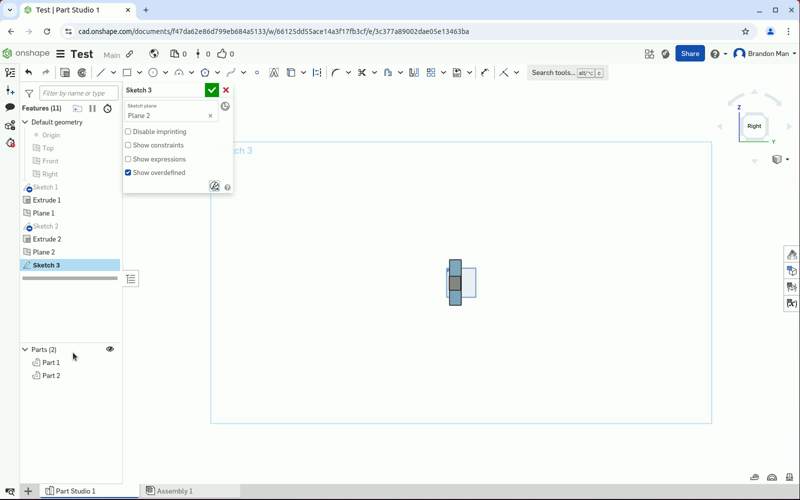
key(y)
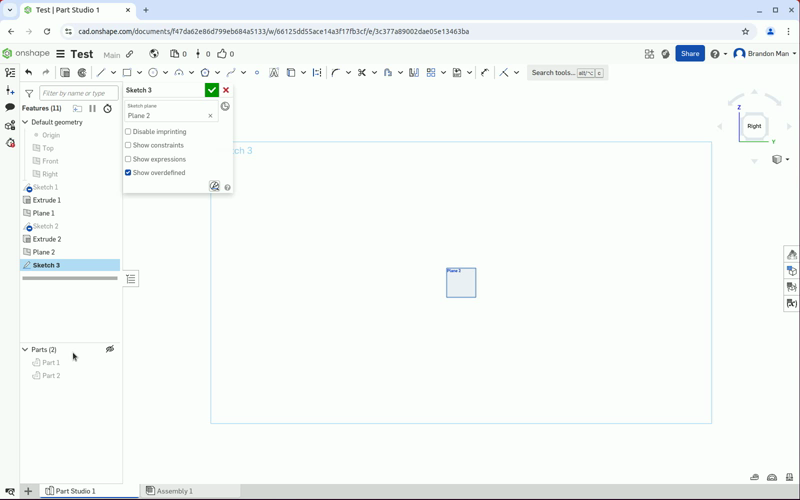
key(l)
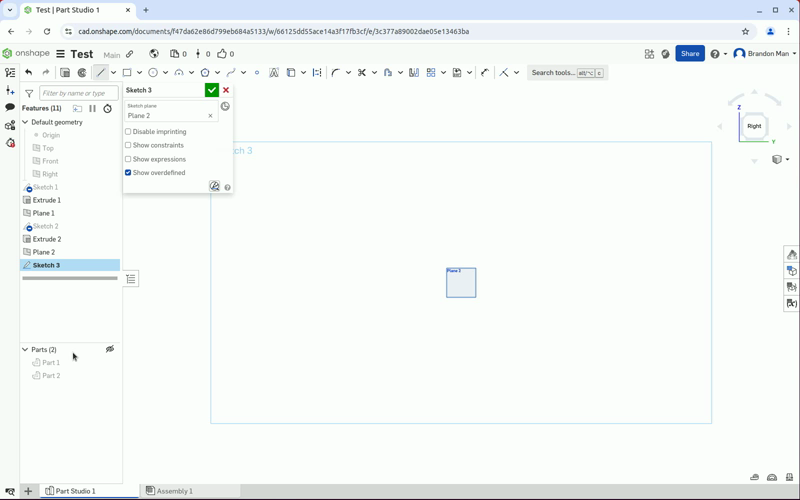
key_down(shift)
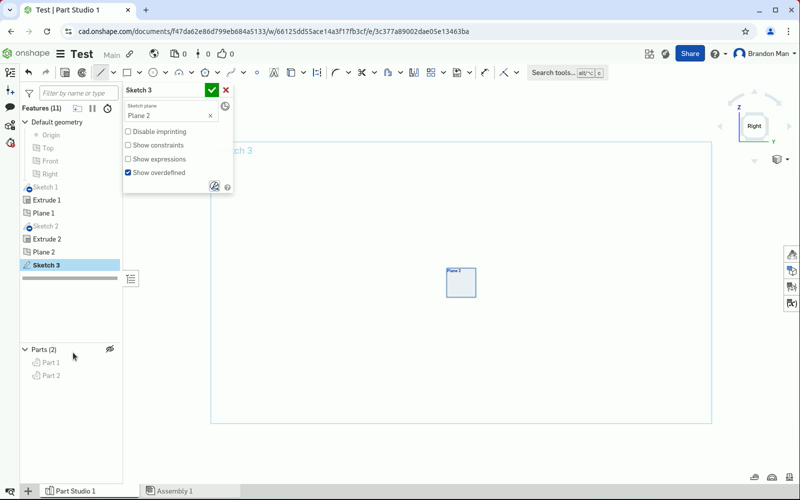
mouse_move(449, 291)
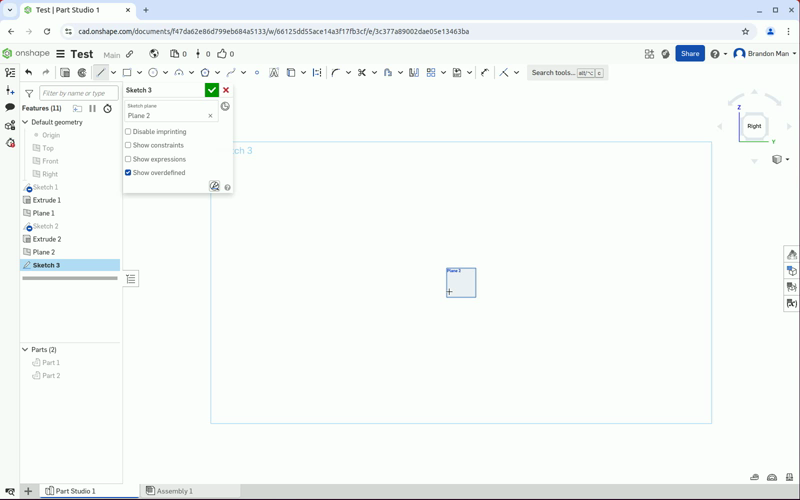
click(449, 291)
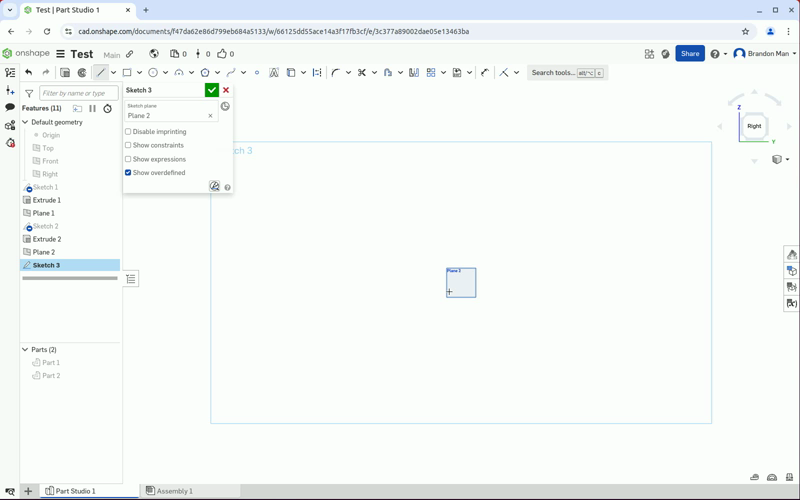
key_up(shift)
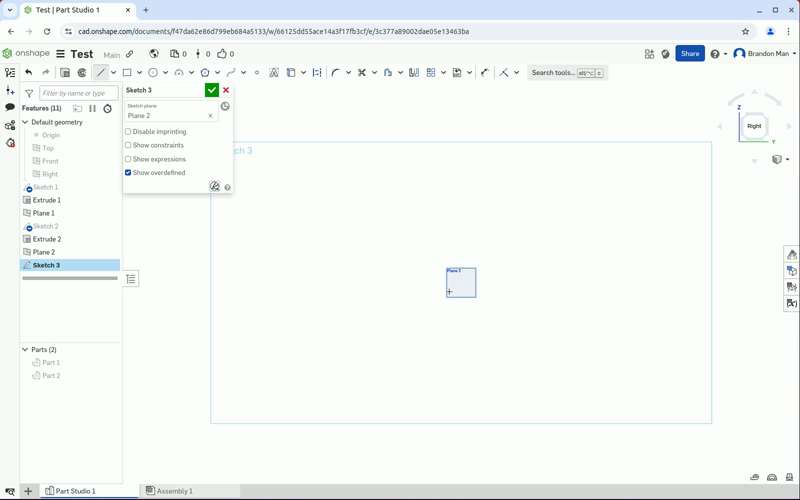
key_down(shift)
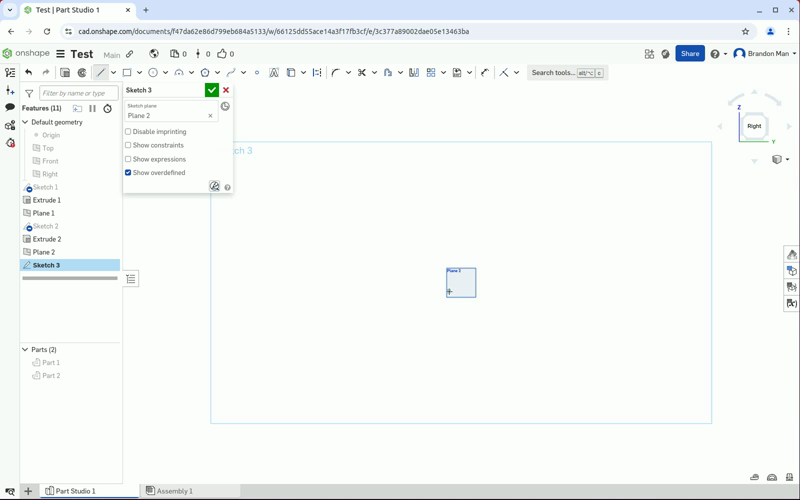
mouse_move(479, 291)
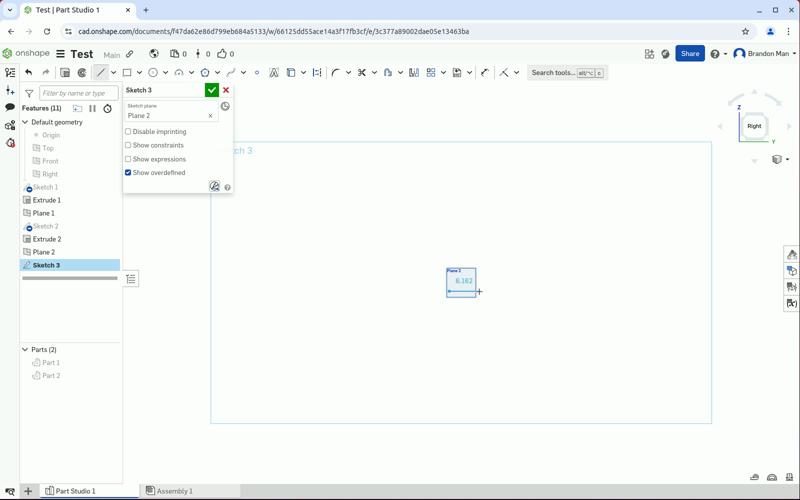
mouse_move(460, 291)
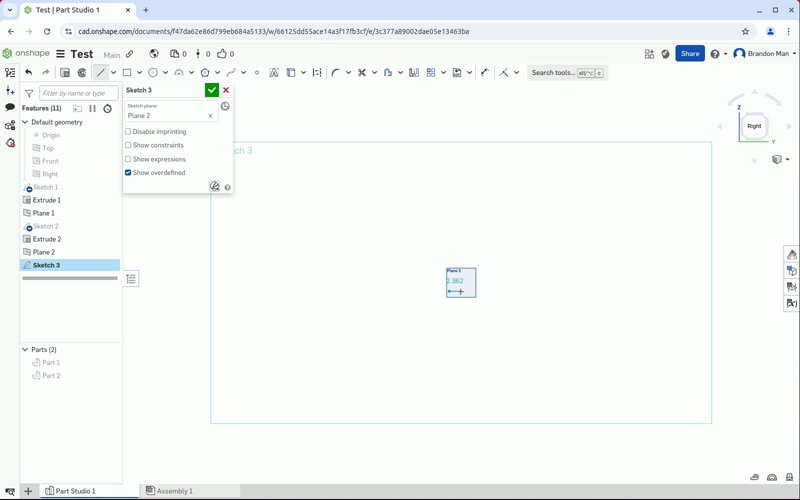
click(460, 291)
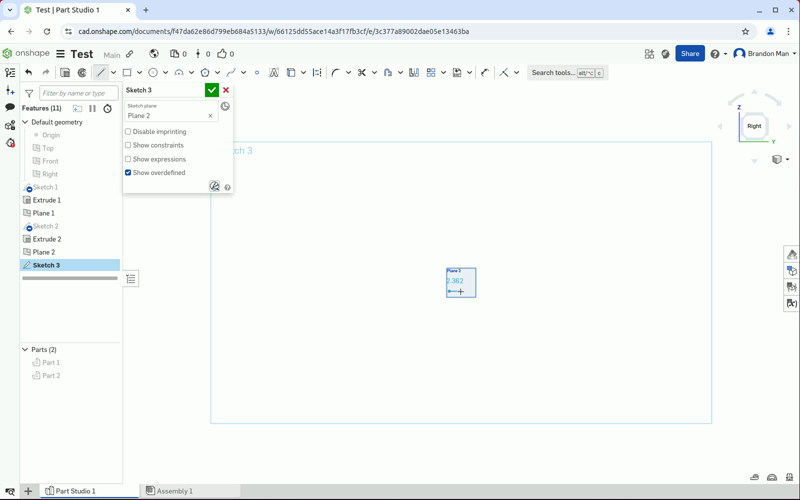
key_up(shift)
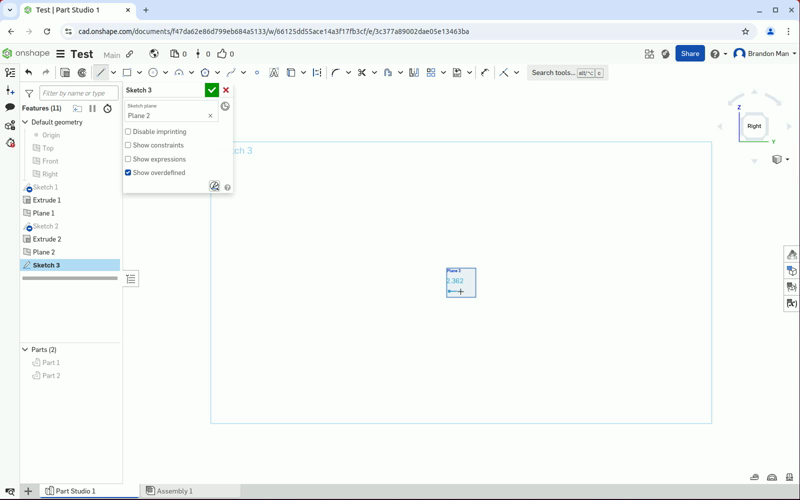
key_down(shift)
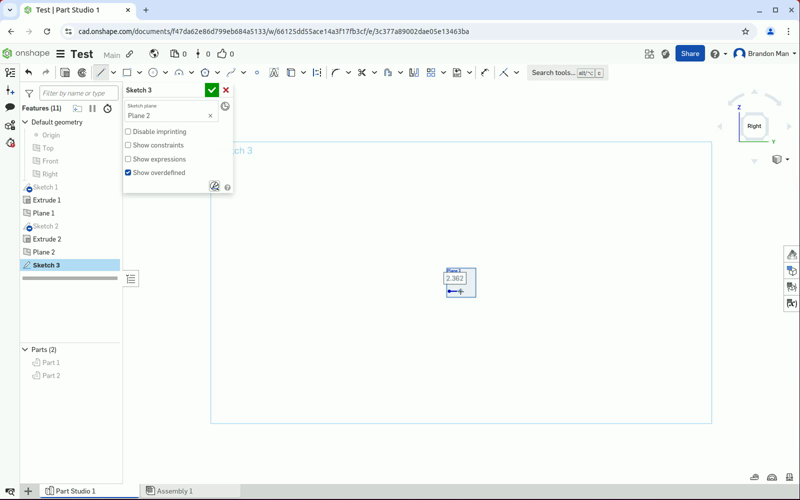
mouse_move(490, 291)
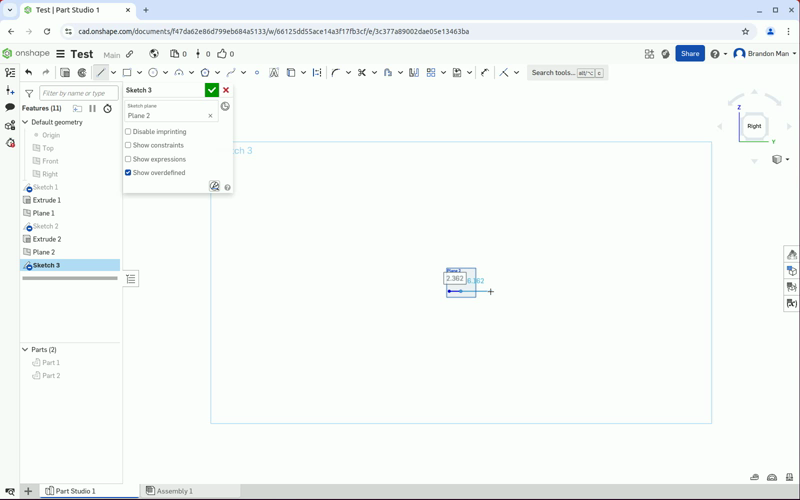
mouse_move(460, 276)
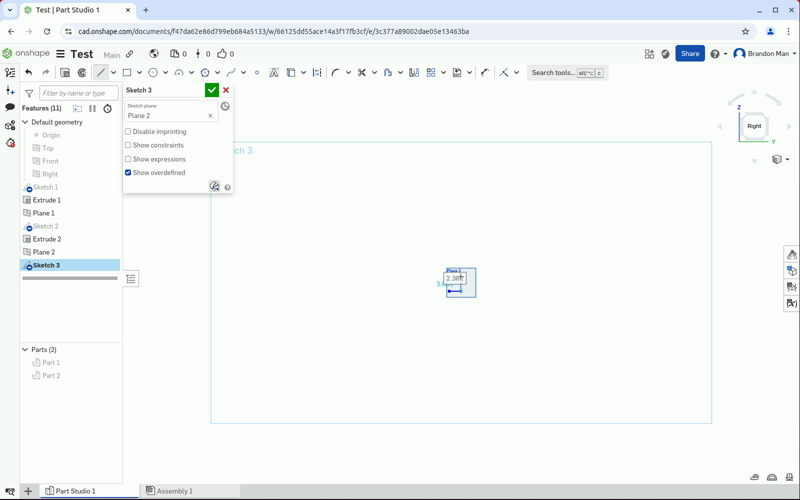
click(460, 276)
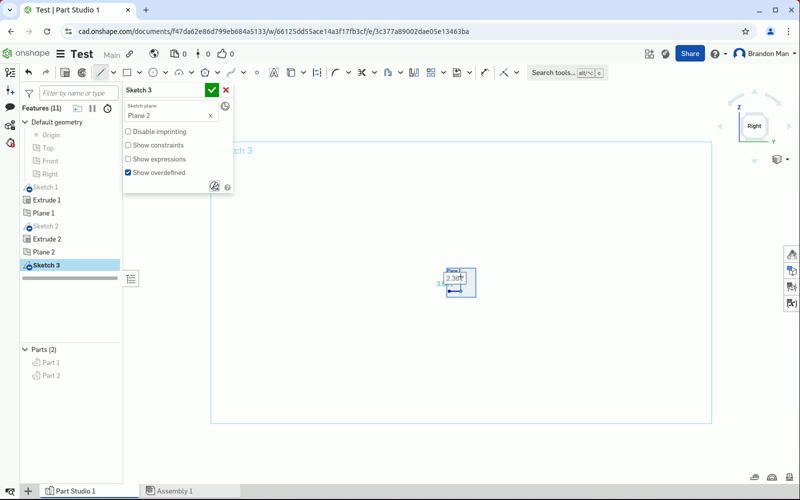
key_up(shift)
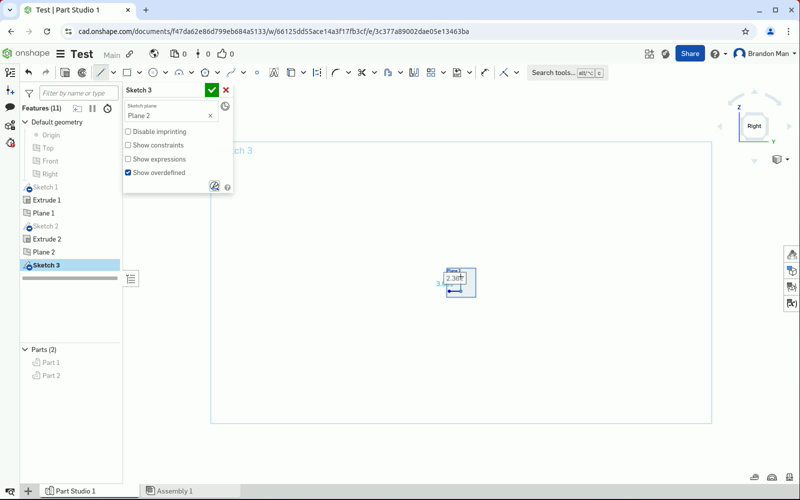
key_down(shift)
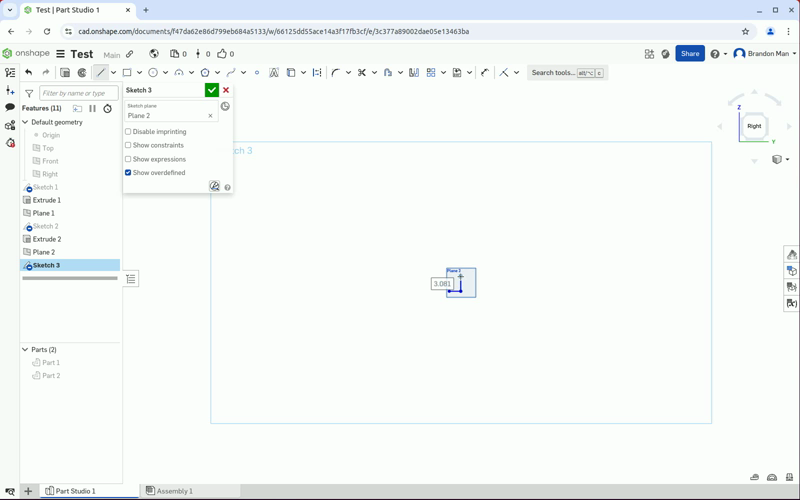
mouse_move(490, 276)
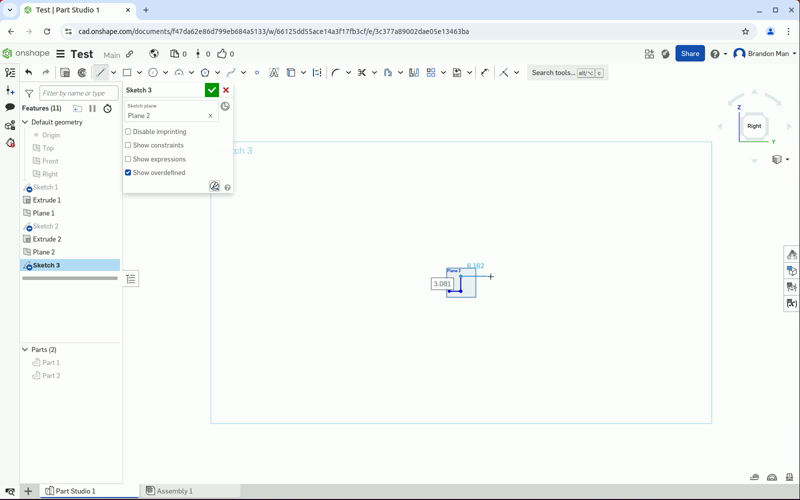
mouse_move(449, 276)
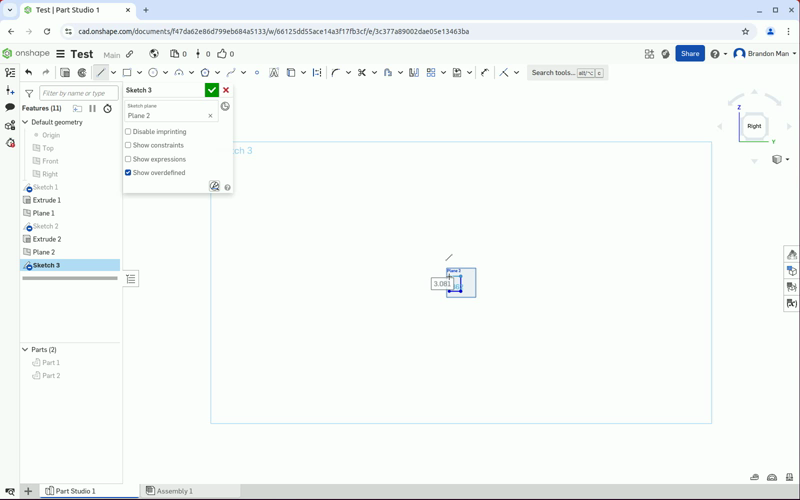
click(449, 276)
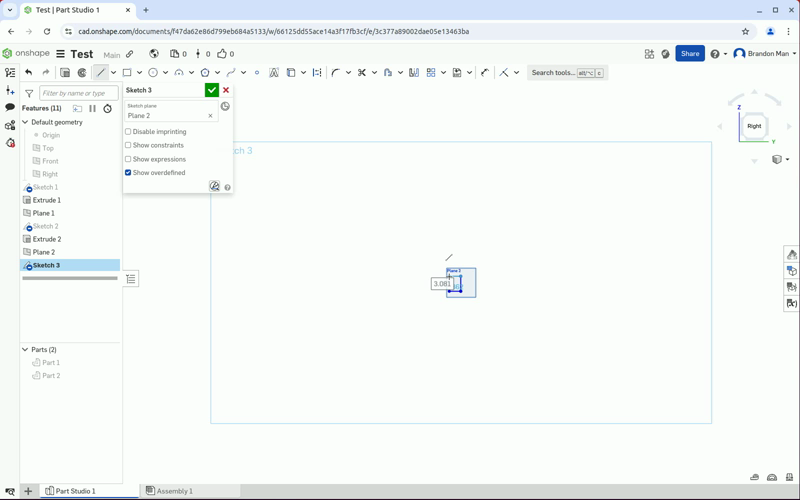
key_up(shift)
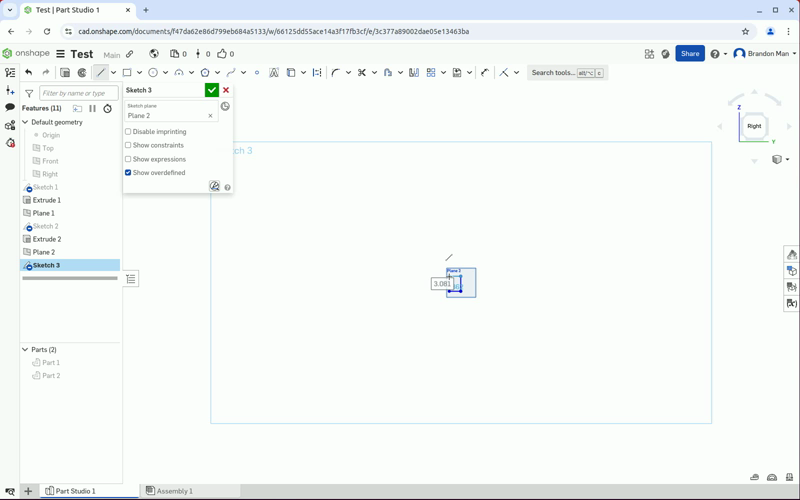
mouse_move(479, 276)
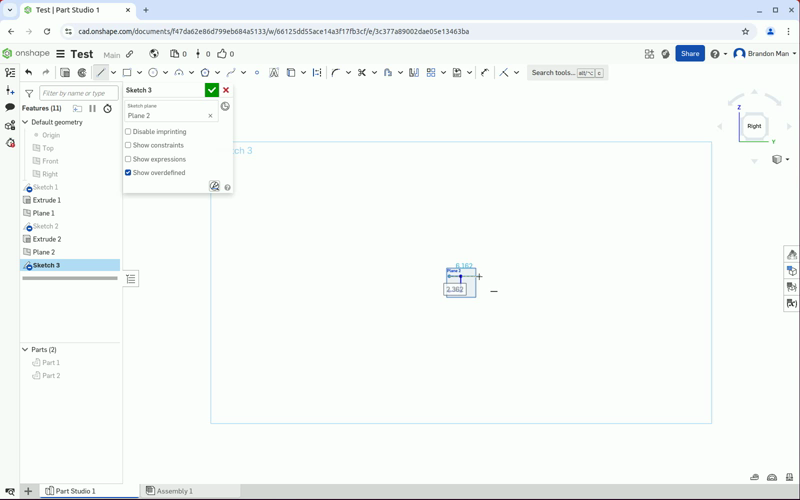
key_down(shift)
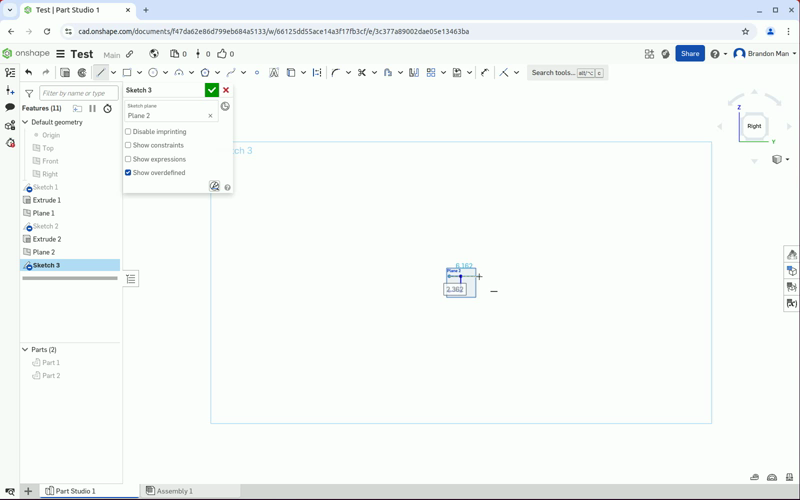
mouse_move(449, 291)
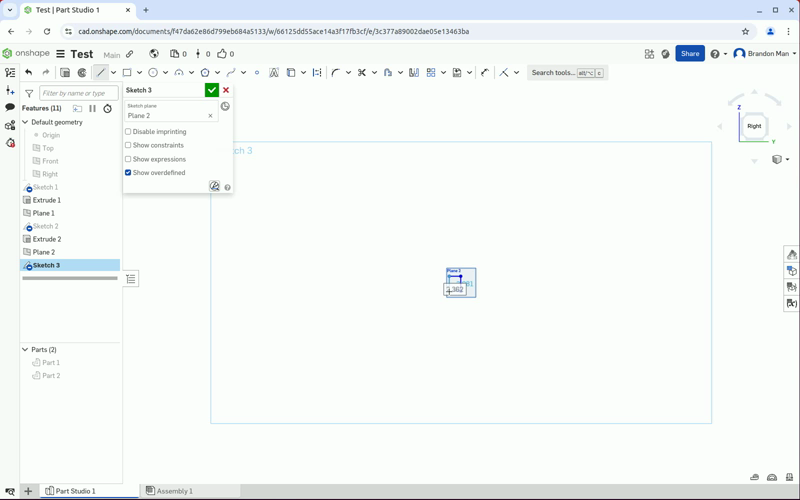
key_up(shift)
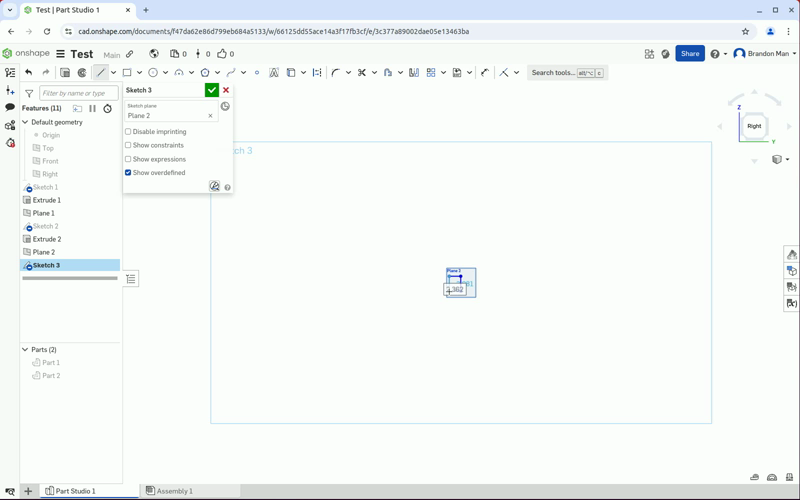
click(449, 291)
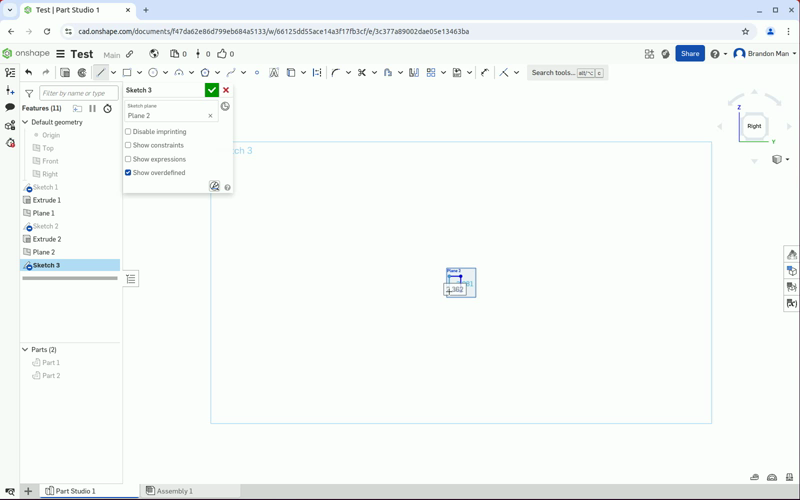
key(esc)
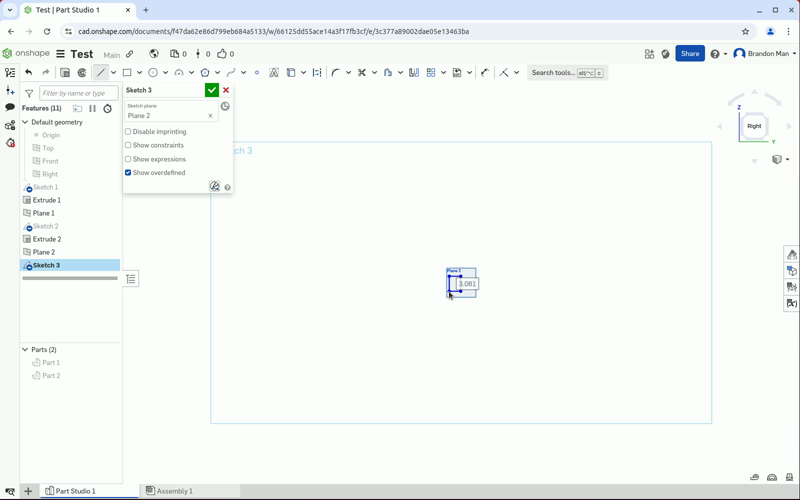
mouse_move(458, 279)
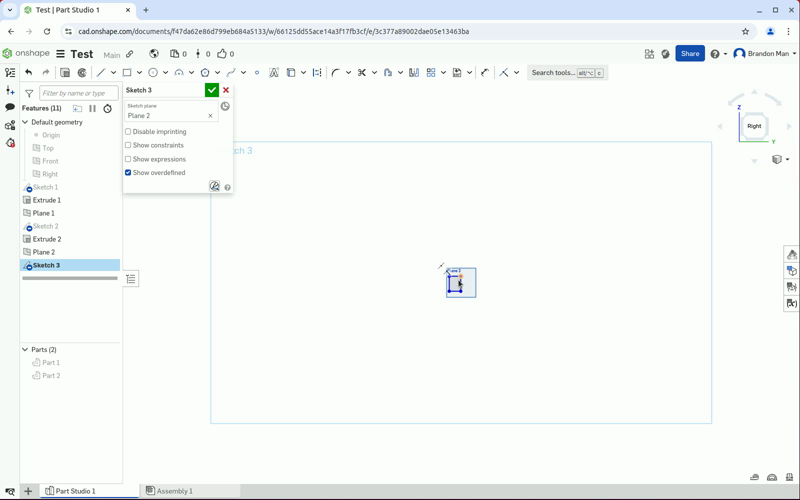
scroll(6)
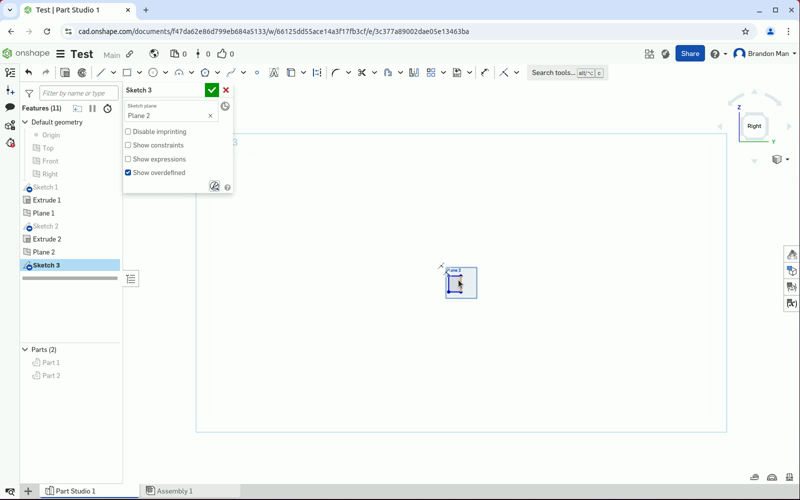
scroll(6)
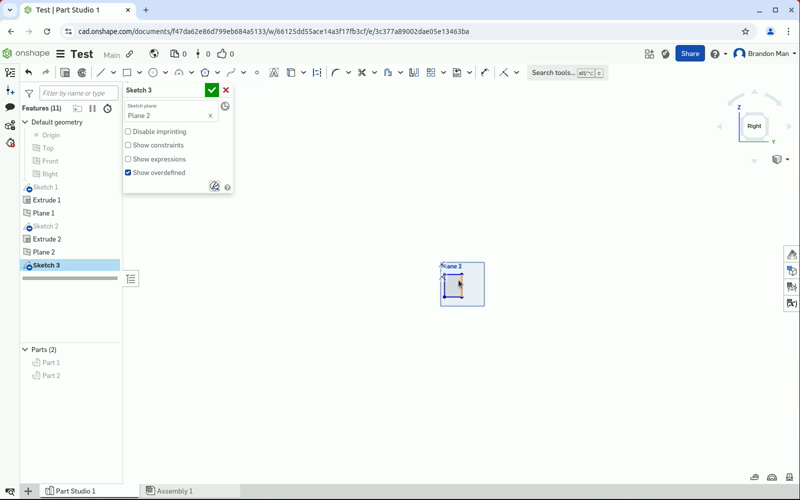
scroll(6)
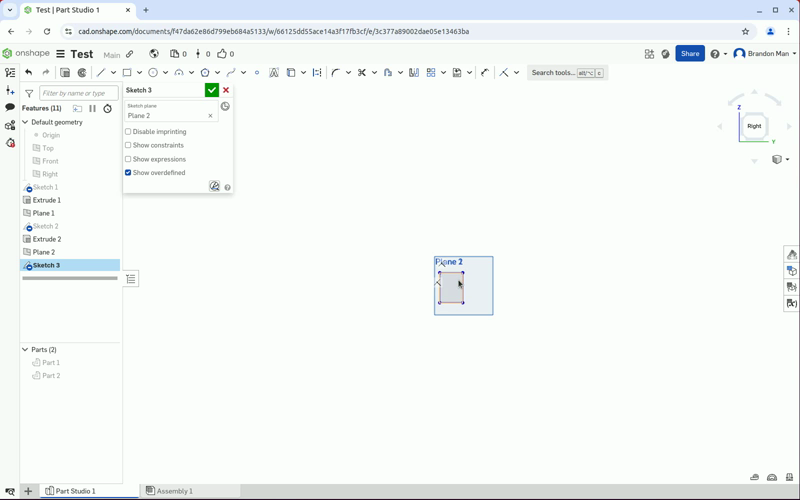
scroll(6)
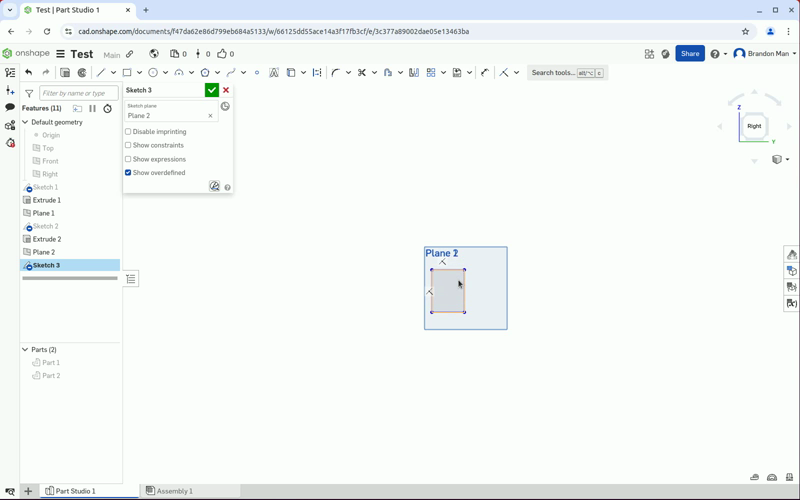
scroll(6)
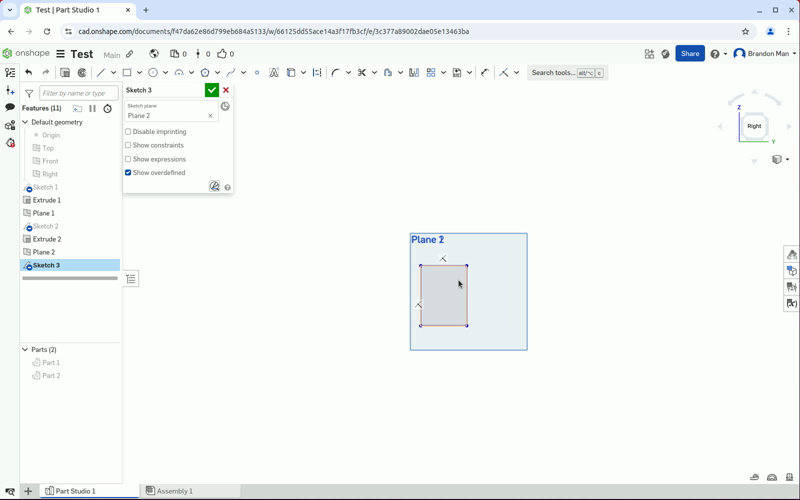
scroll(6)
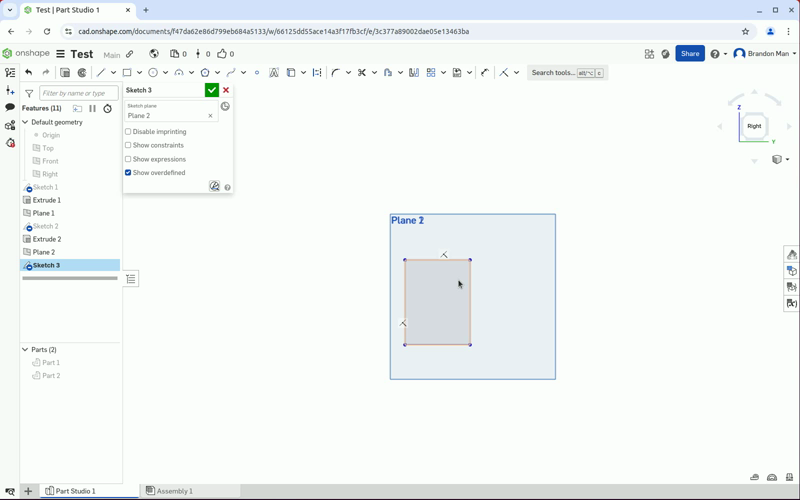
scroll(6)
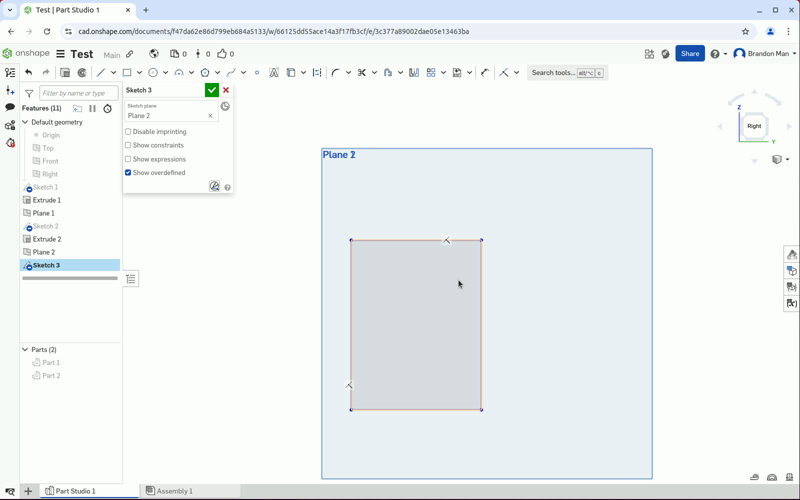
click(458, 279)
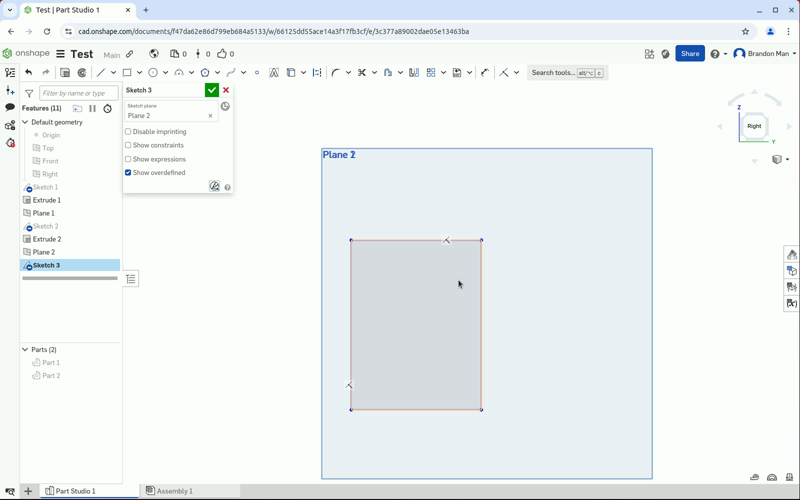
scroll(-6)
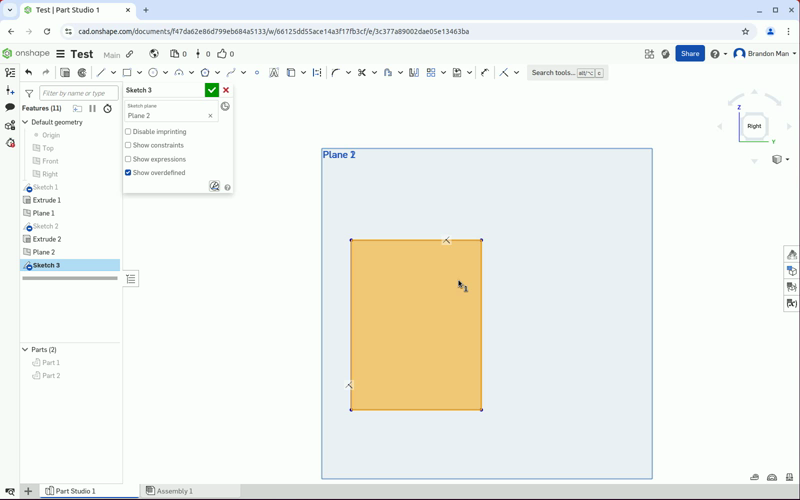
scroll(-6)
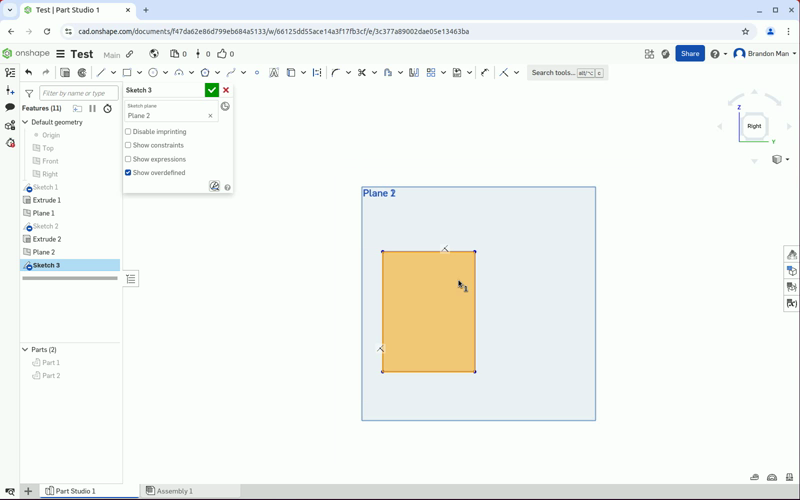
scroll(-6)
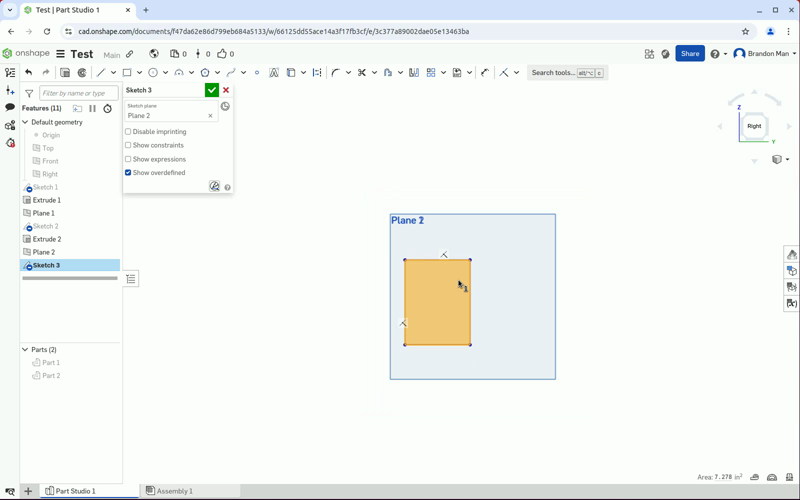
scroll(-6)
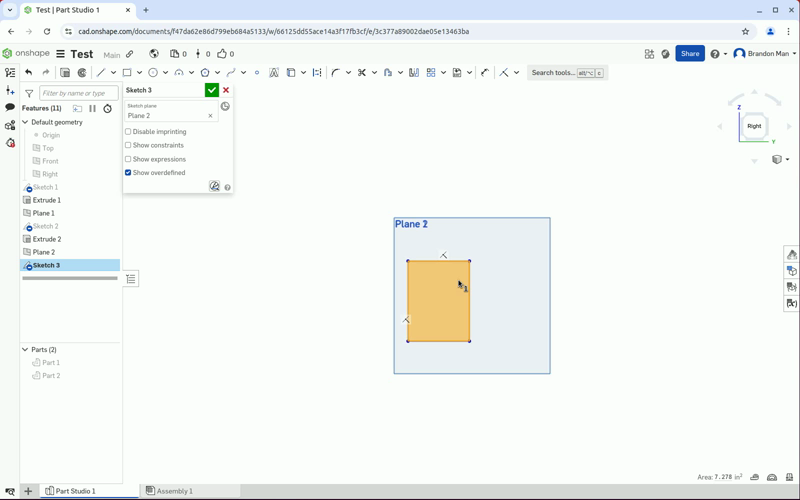
scroll(-6)
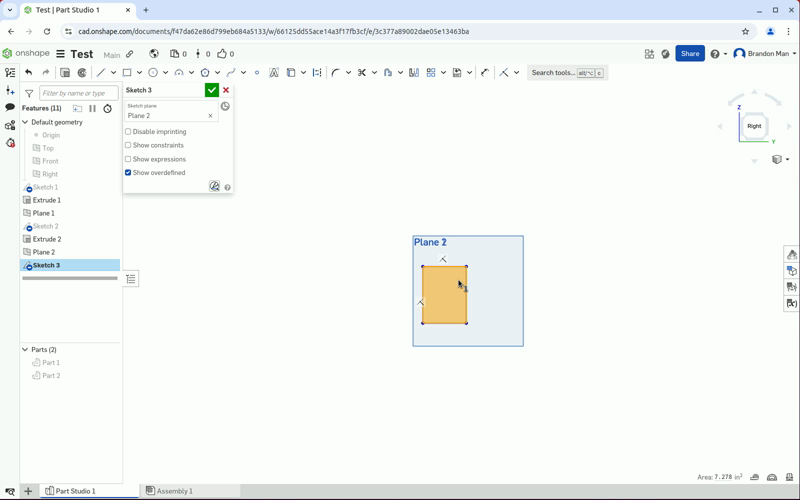
scroll(-6)
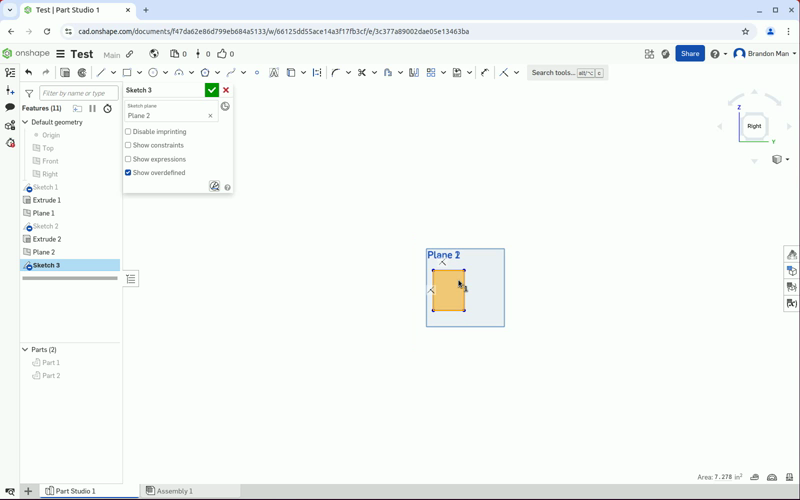
scroll(-6)
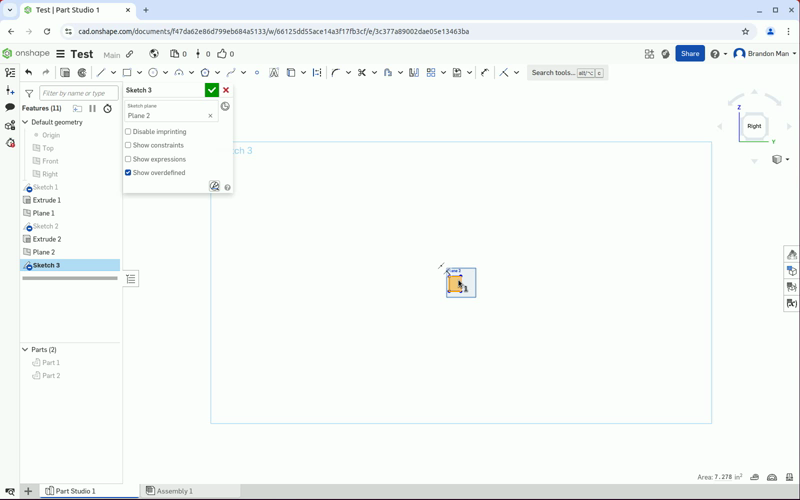
mouse_move(73, 352)
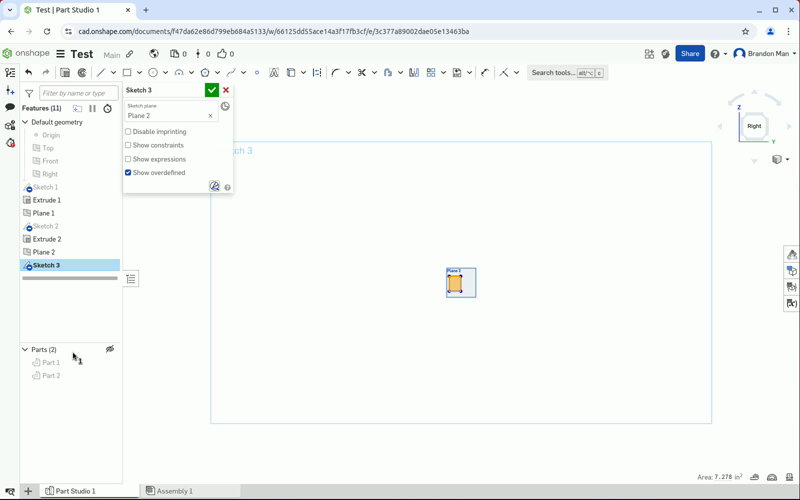
key(shift+y)
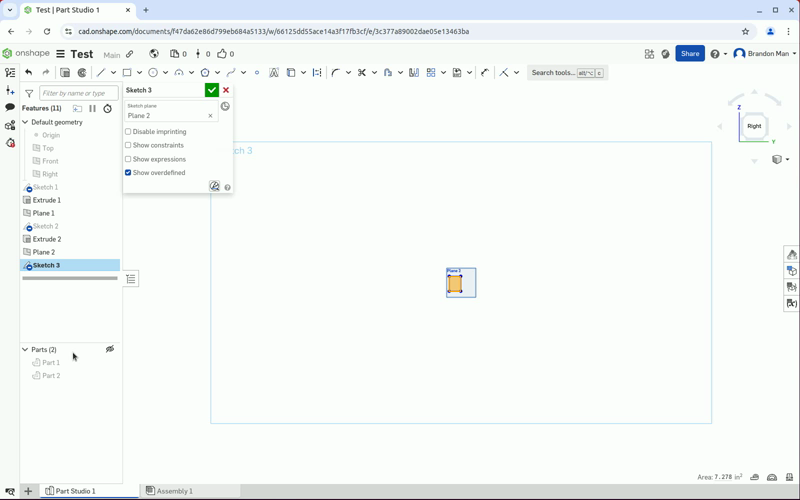
key(shift+e)
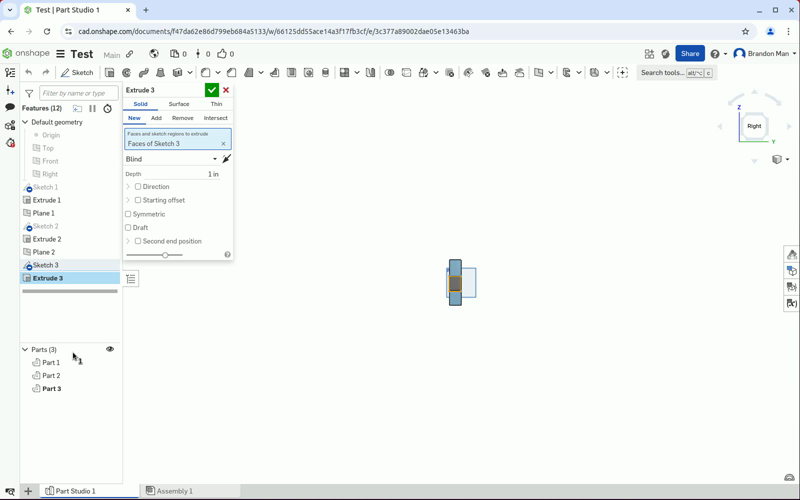
mouse_move(143, 106)
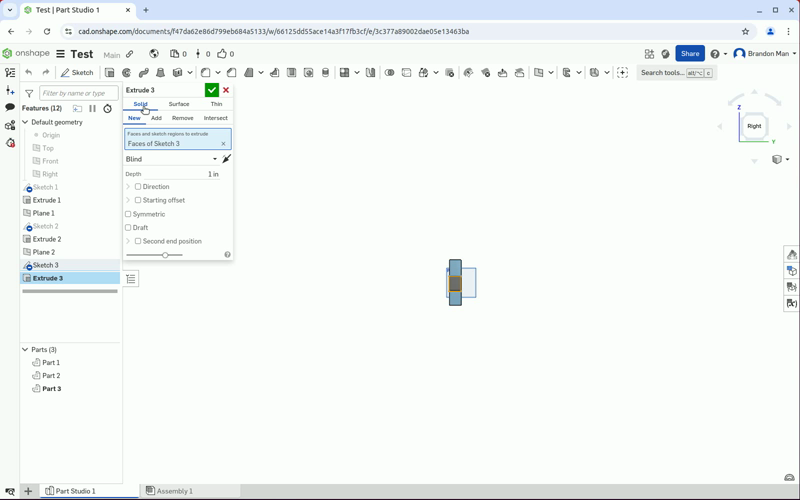
click(143, 106)
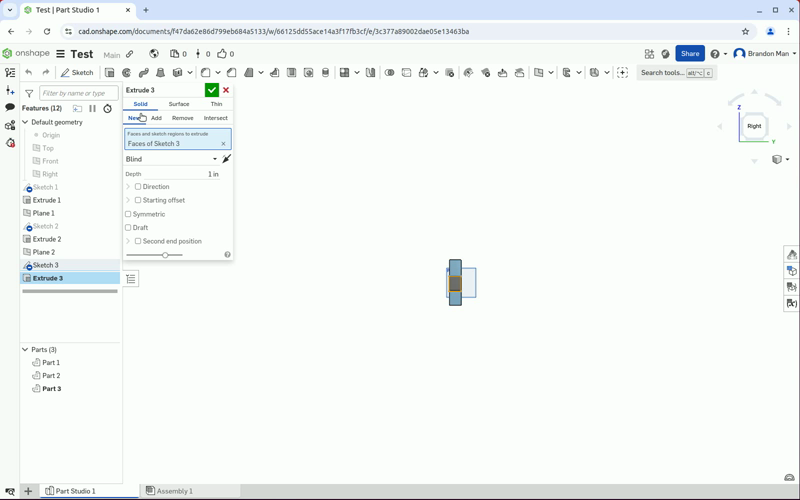
mouse_move(137, 120)
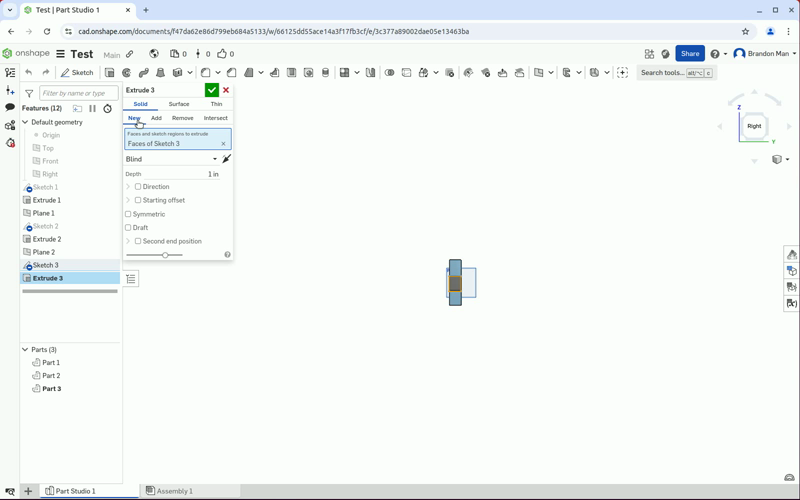
click(137, 120)
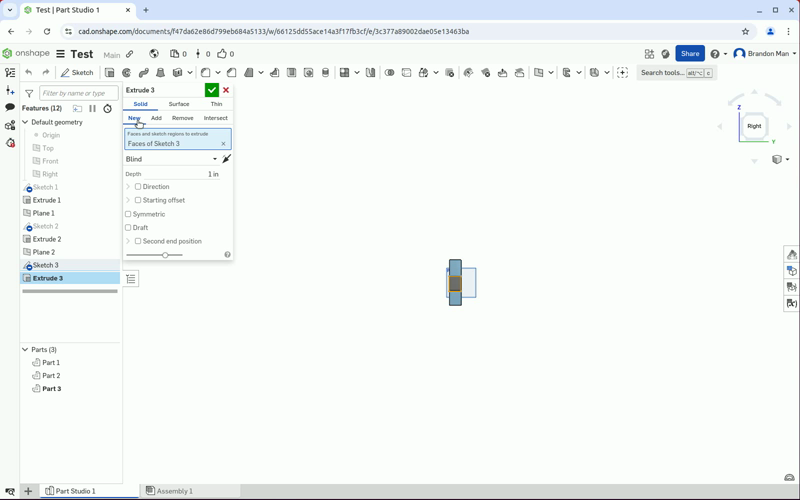
key(tab, 4)
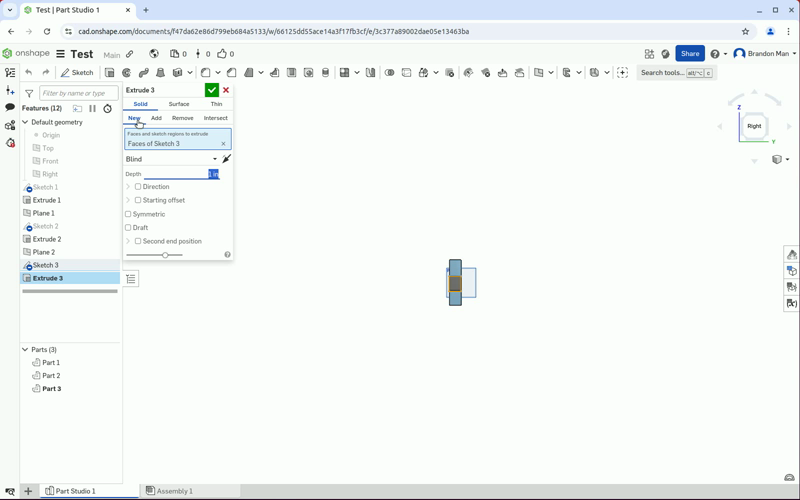
text(18.535)
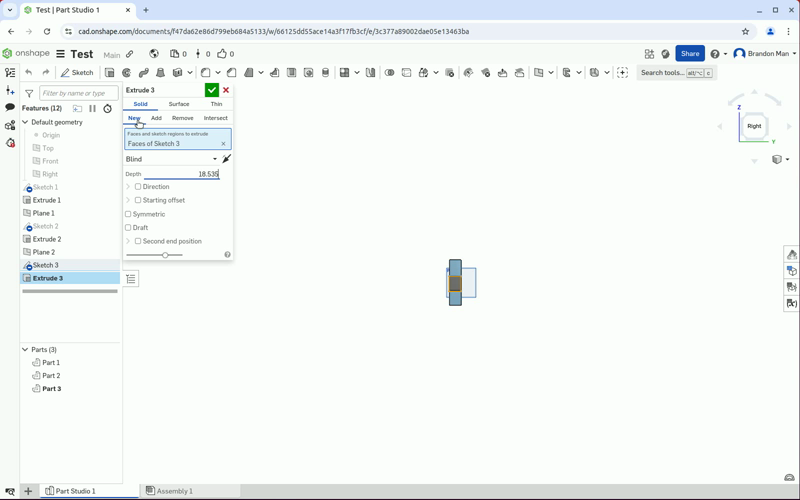
key(enter)
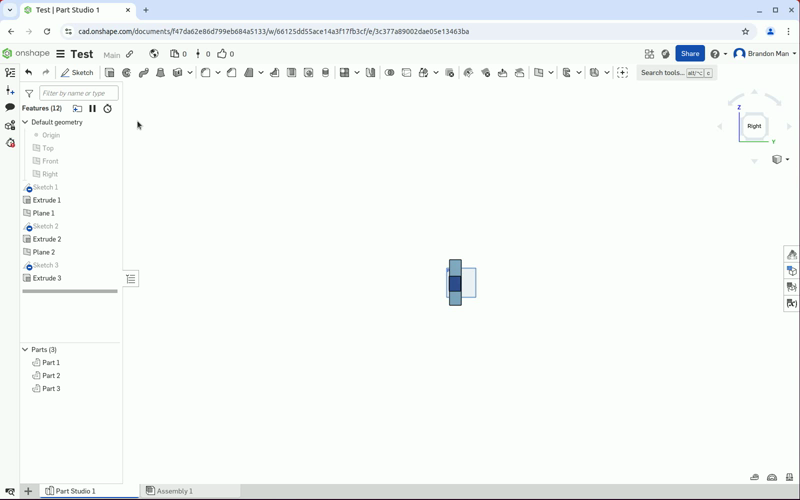
key(shift+h)
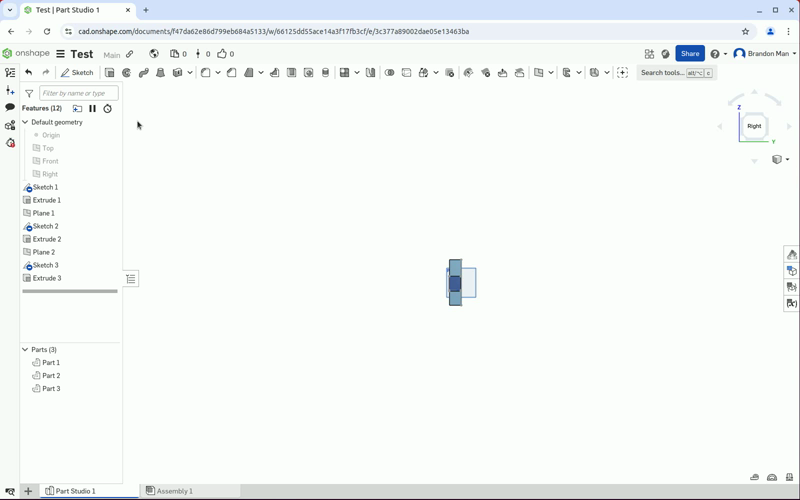
key(shift+h)
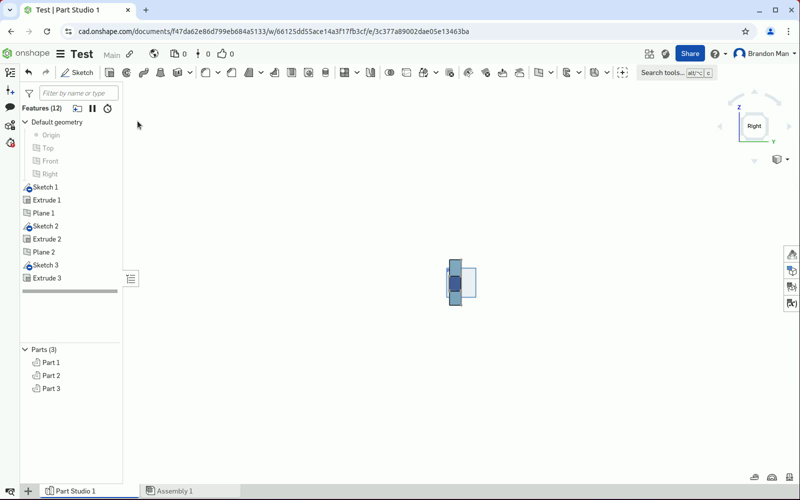
key(shift+7)
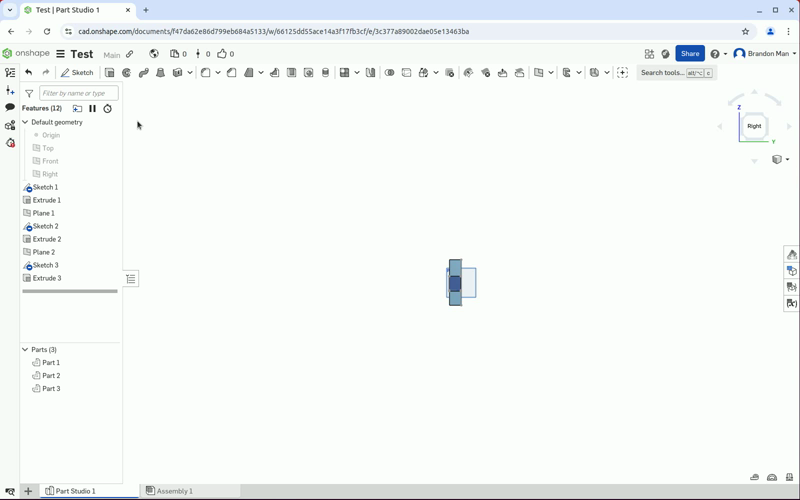
key(right, 2)
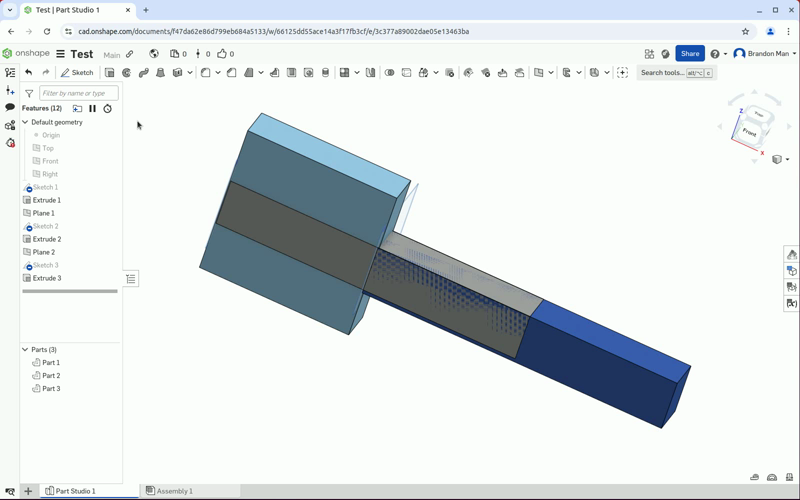
key(down, 2)
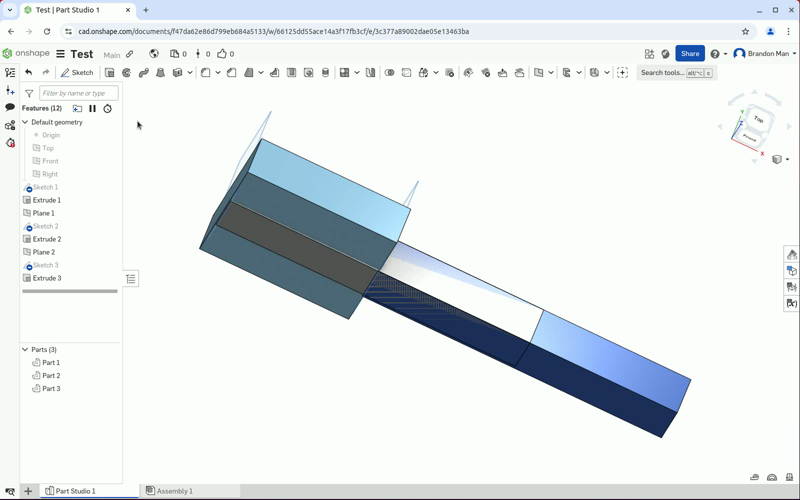
key(up, 2)
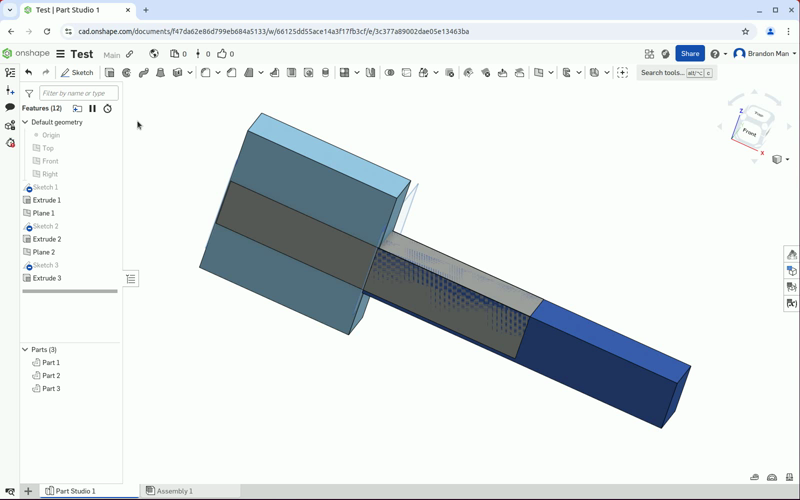
key(left, 2)
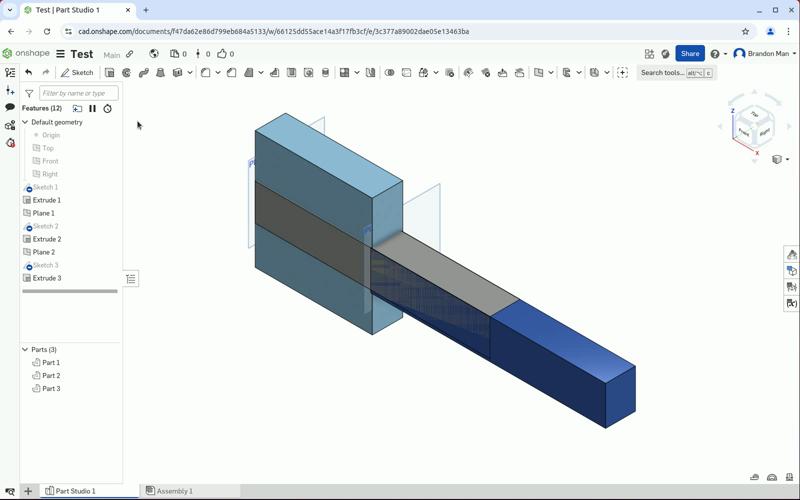
mouse_move(73, 189)
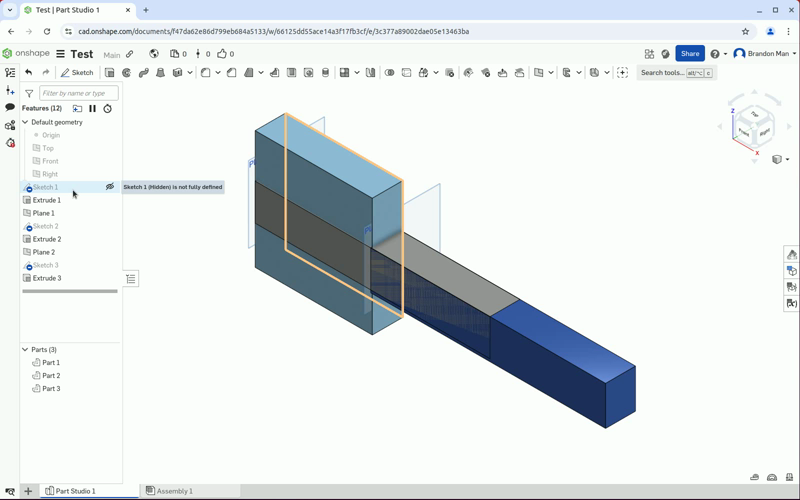
click(73, 189)